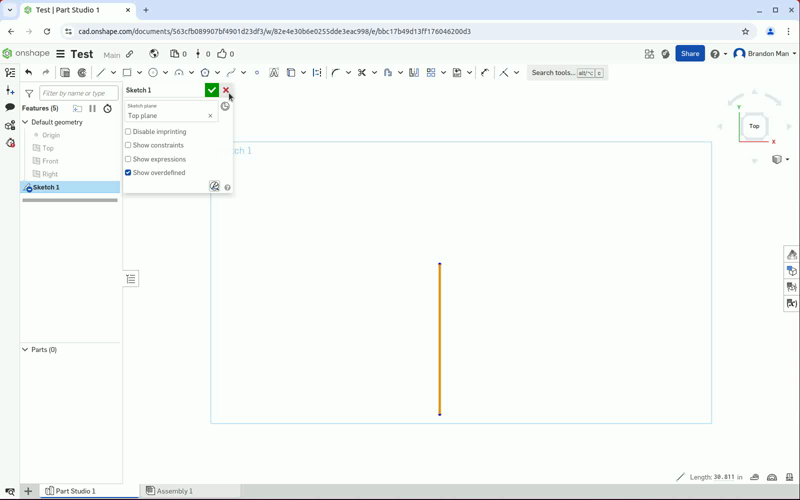
key(shift+h)
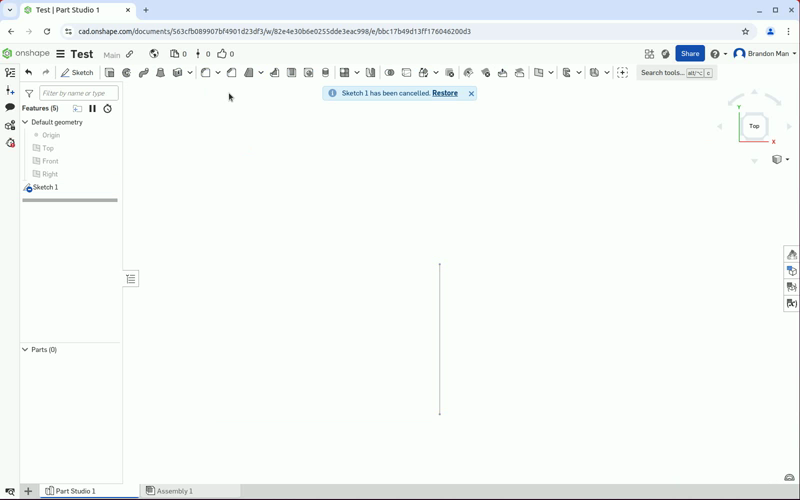
key(shift+s)
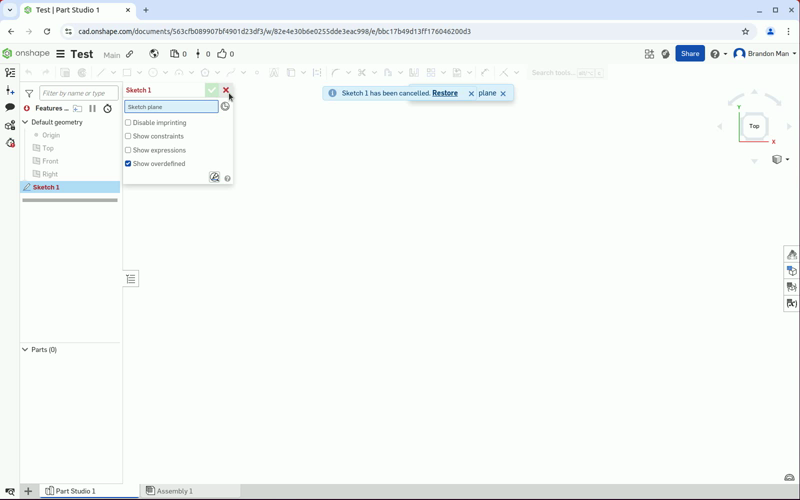
mouse_move(73, 150)
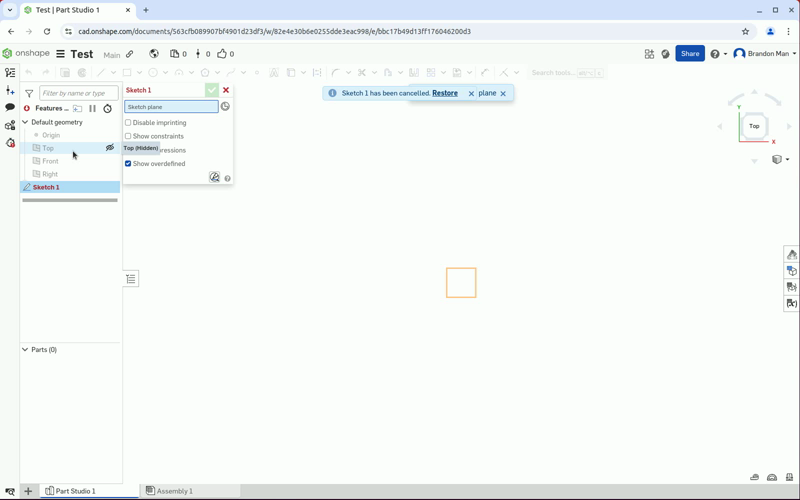
click(73, 150)
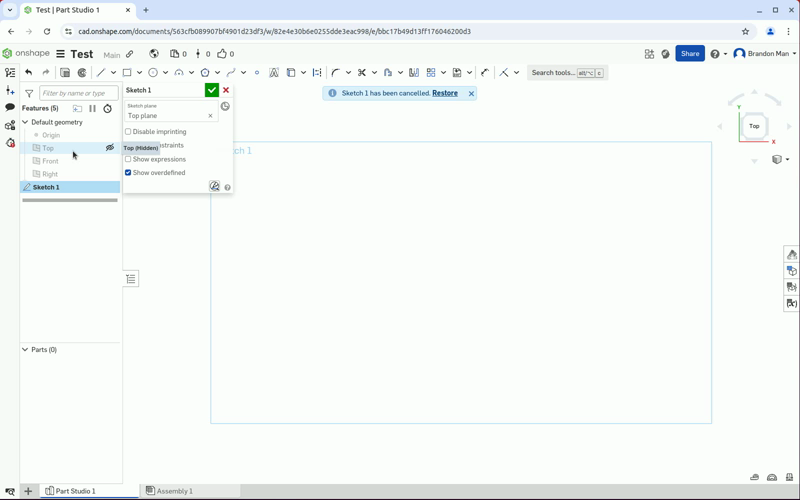
mouse_move(73, 352)
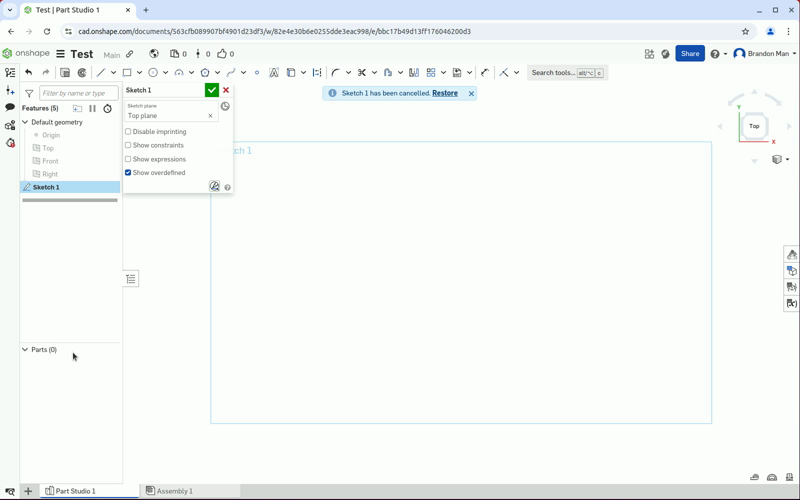
key(y)
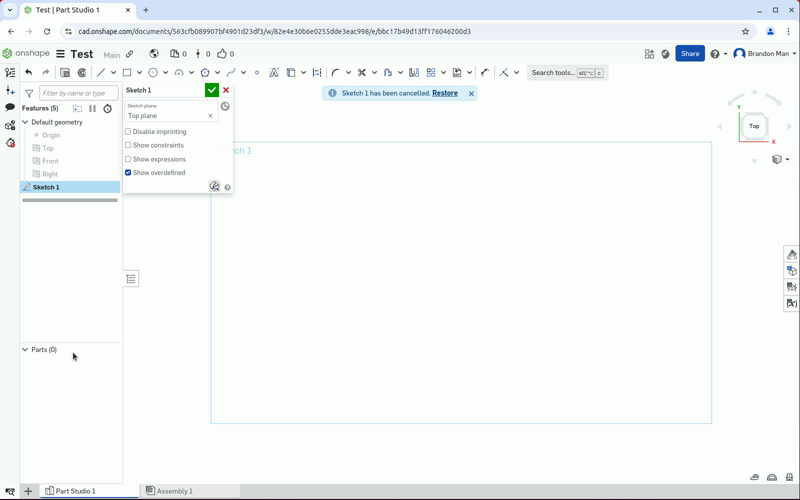
key(l)
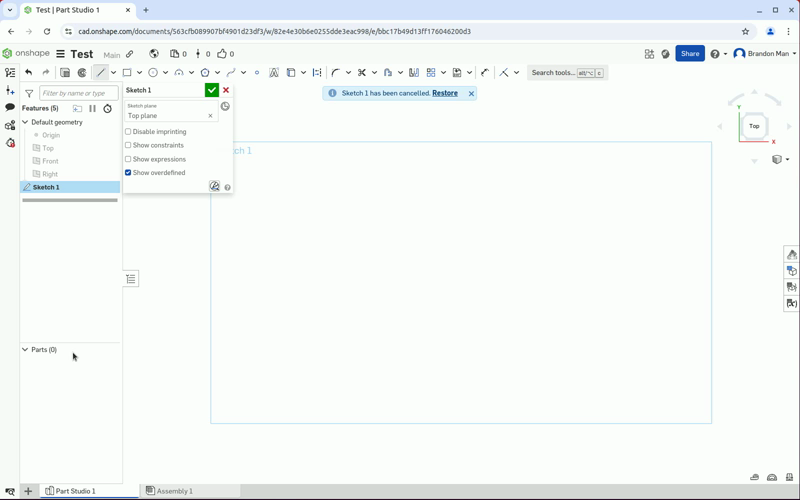
key_down(shift)
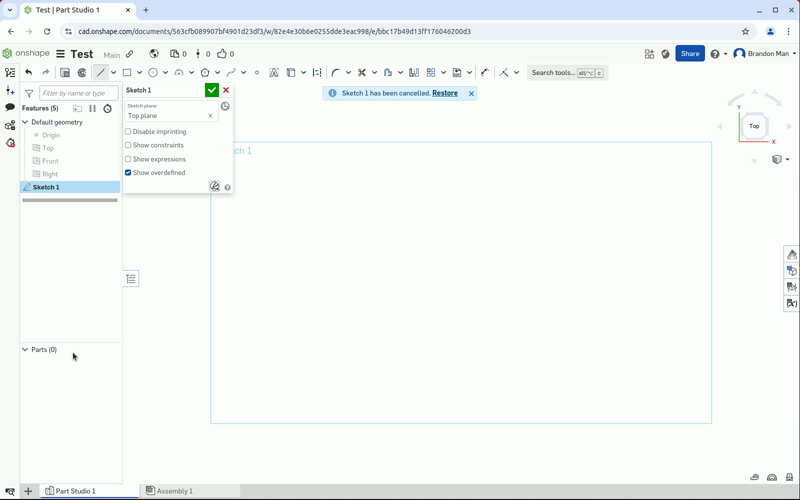
mouse_move(572, 282)
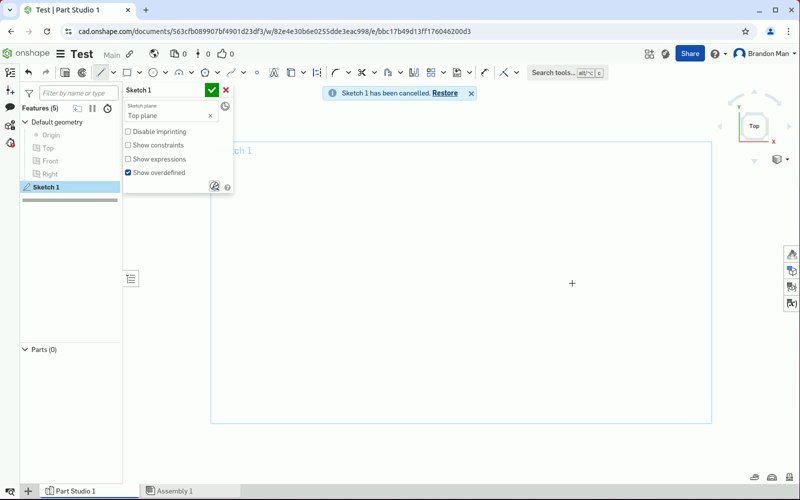
click(572, 282)
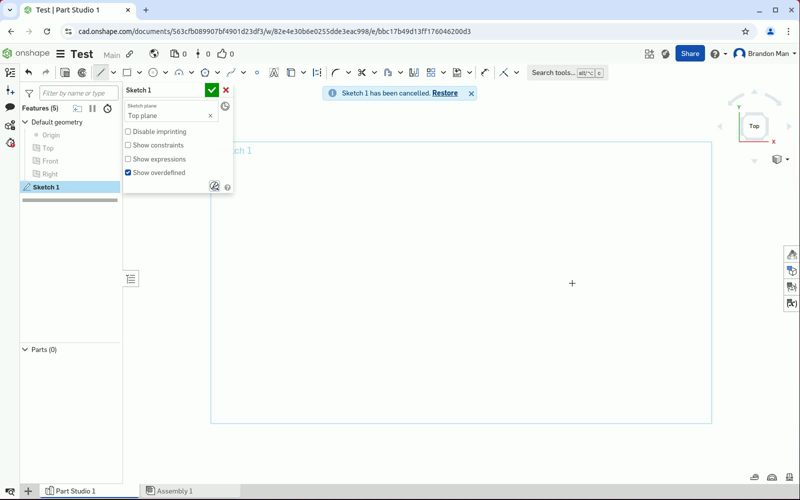
key_up(shift)
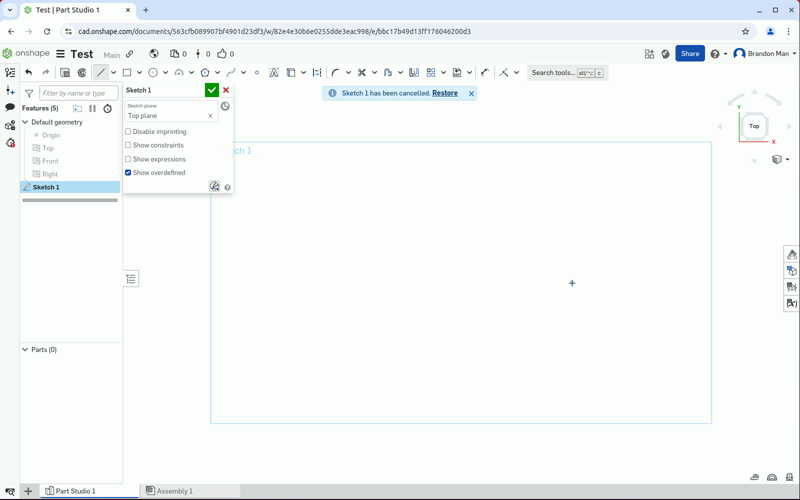
key_down(shift)
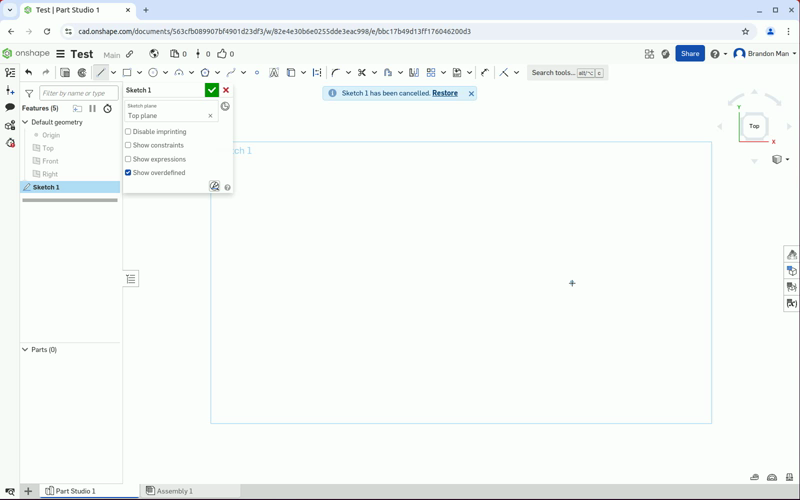
mouse_move(589, 282)
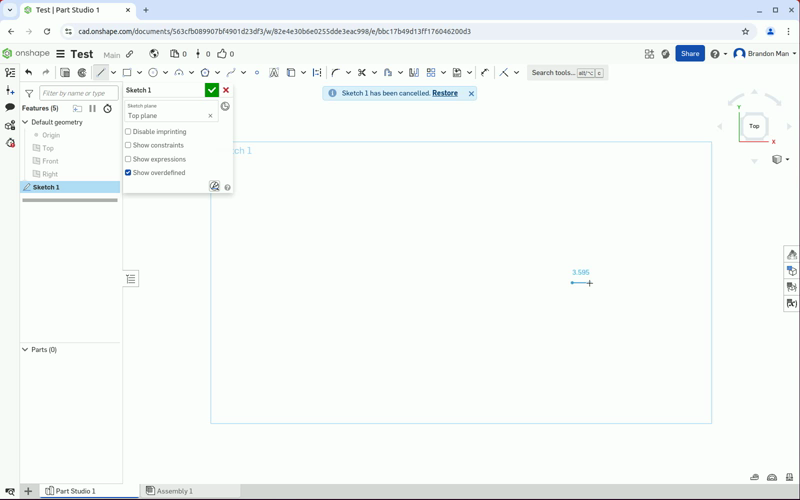
mouse_move(574, 280)
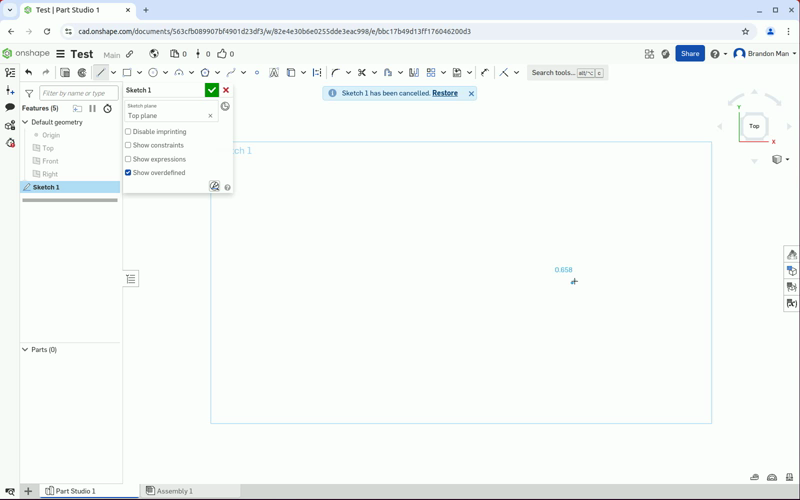
scroll(6)
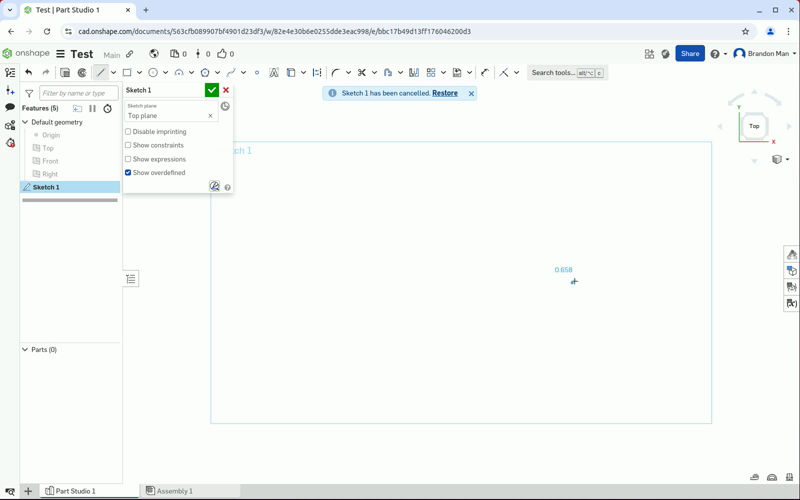
scroll(6)
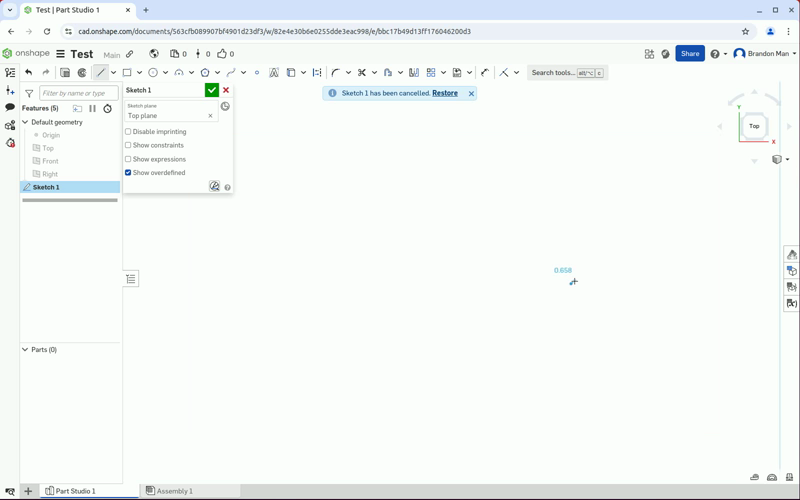
scroll(6)
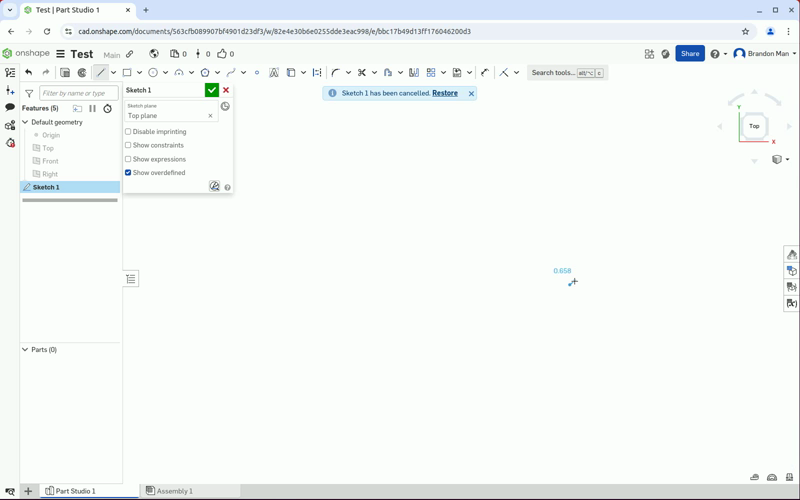
scroll(6)
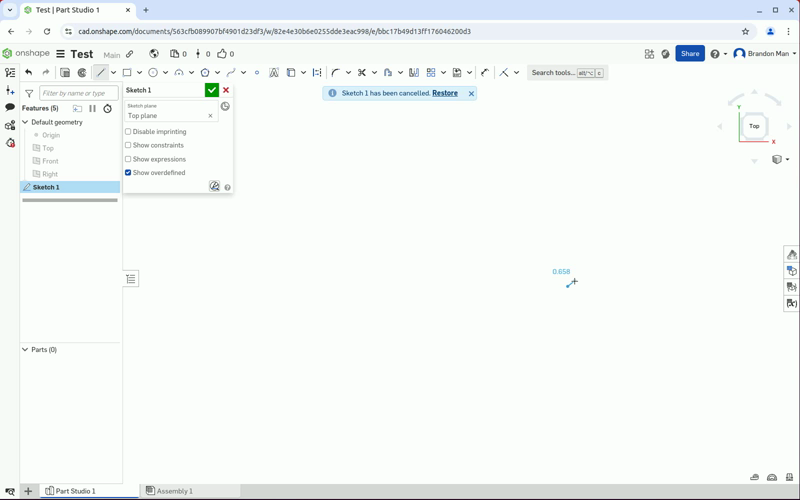
scroll(6)
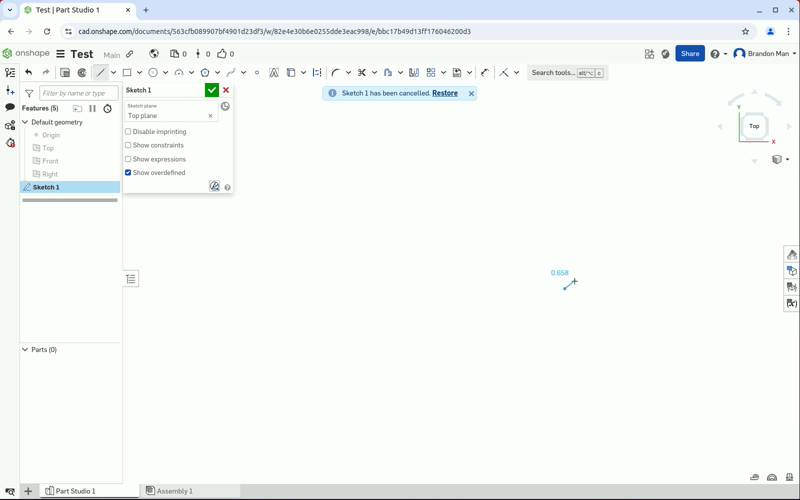
scroll(6)
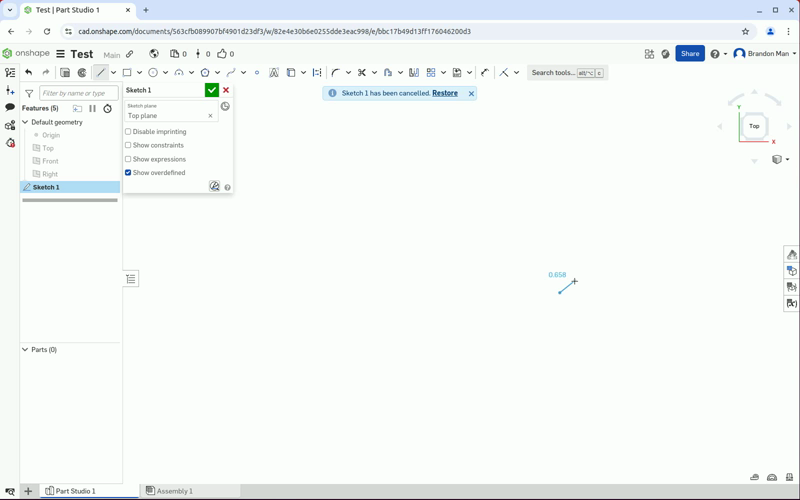
scroll(6)
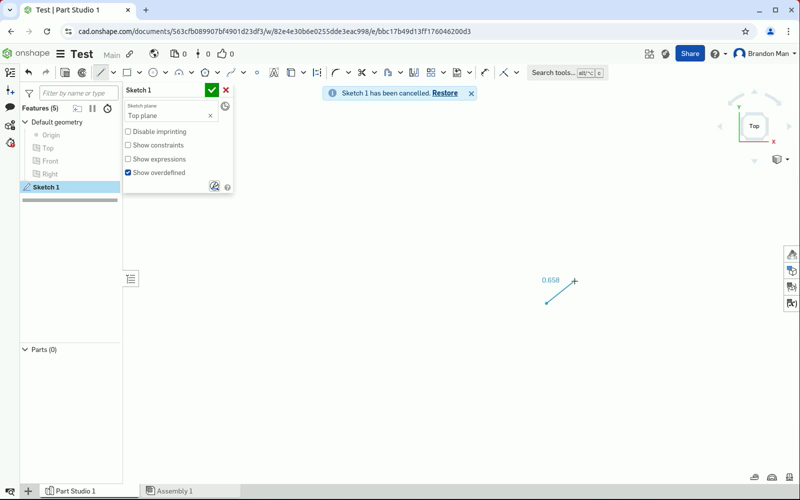
click(574, 280)
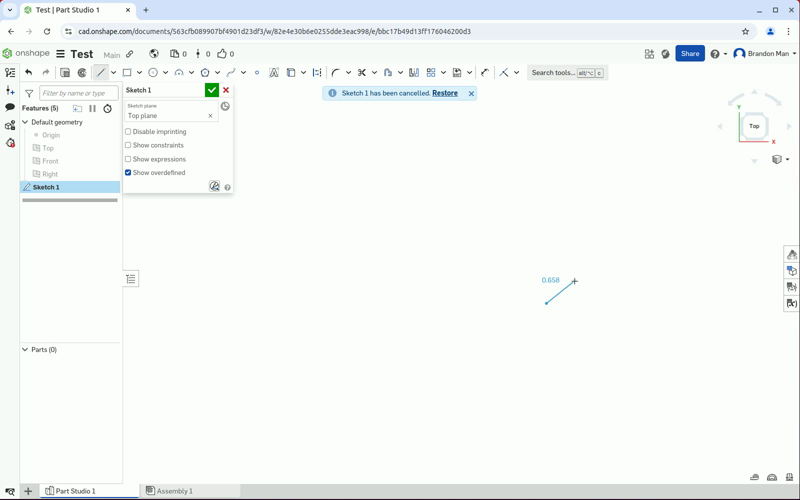
scroll(-6)
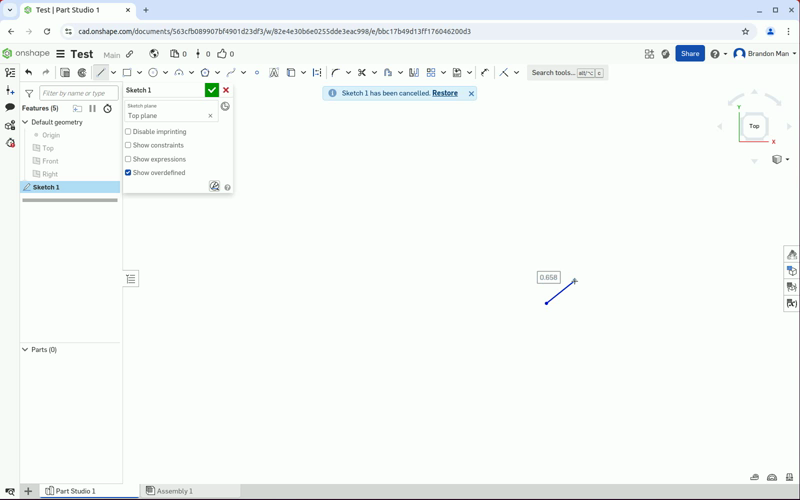
scroll(-6)
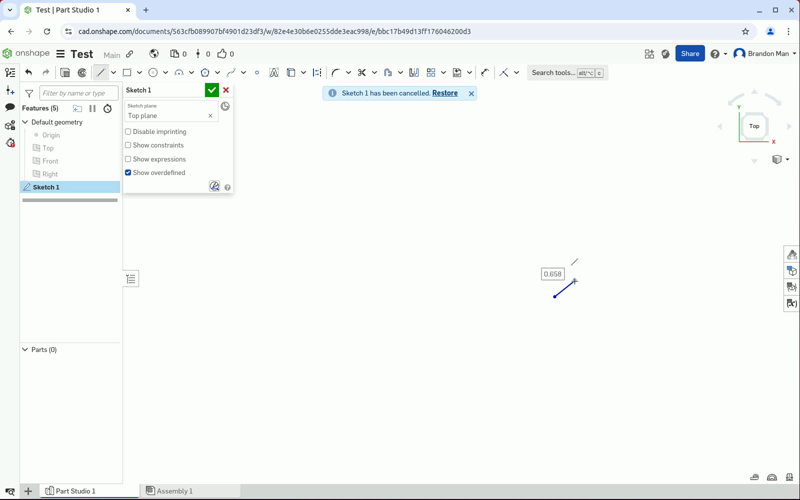
scroll(-6)
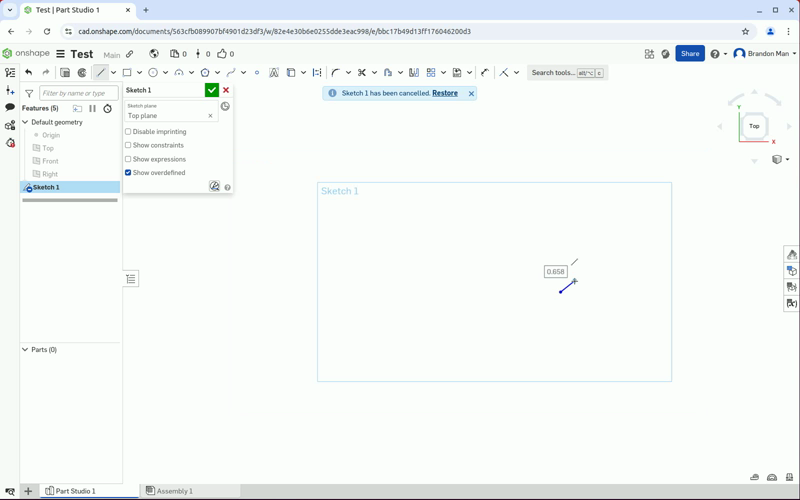
scroll(-6)
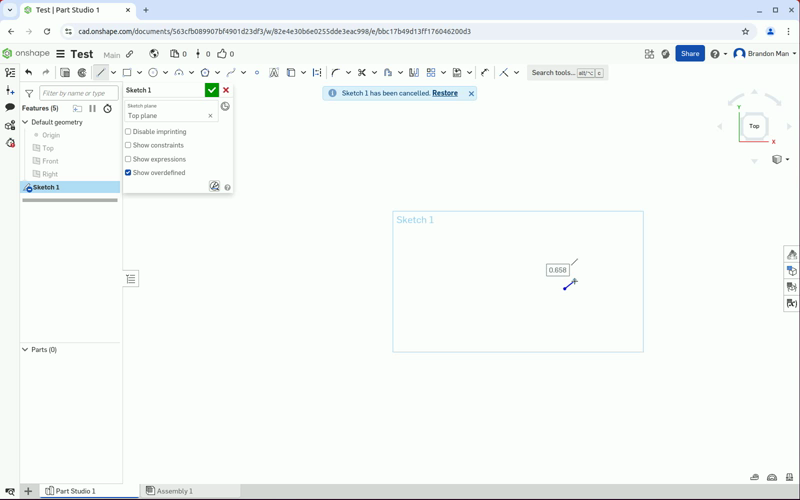
scroll(-6)
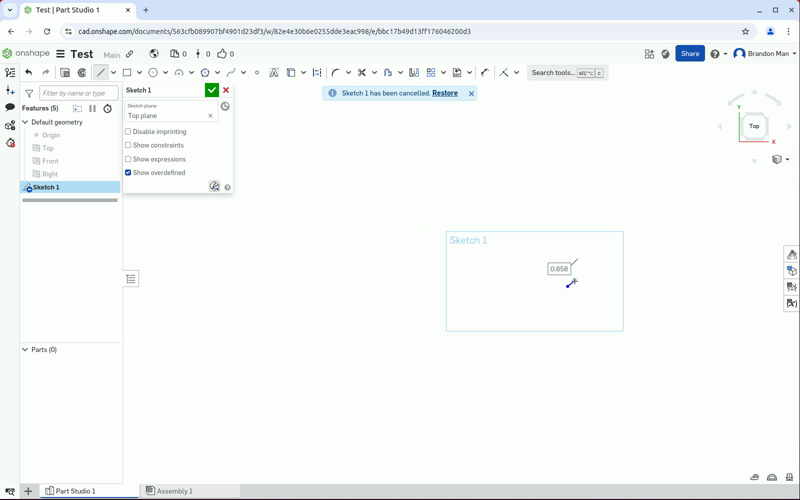
scroll(-6)
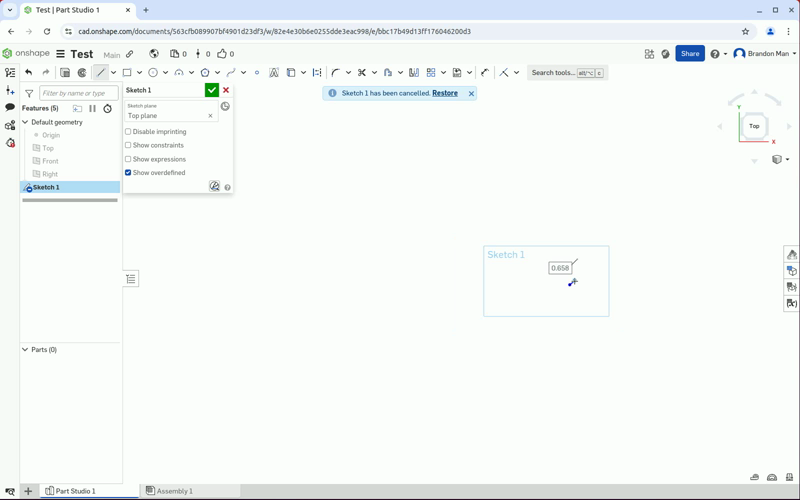
scroll(-6)
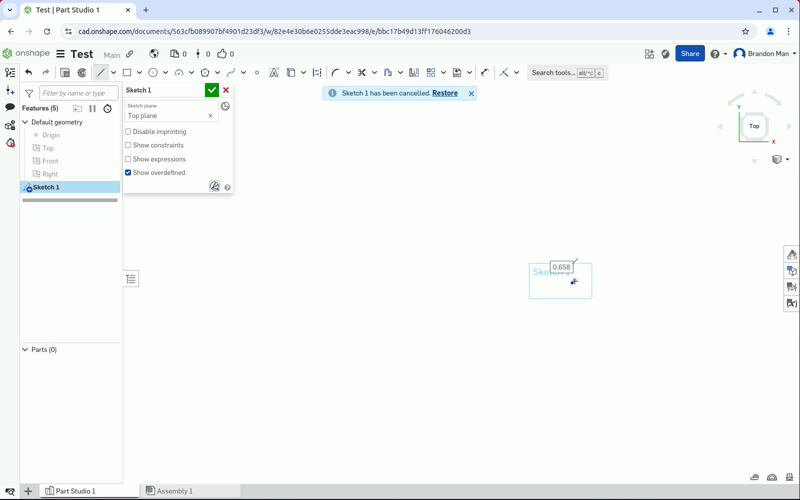
key_up(shift)
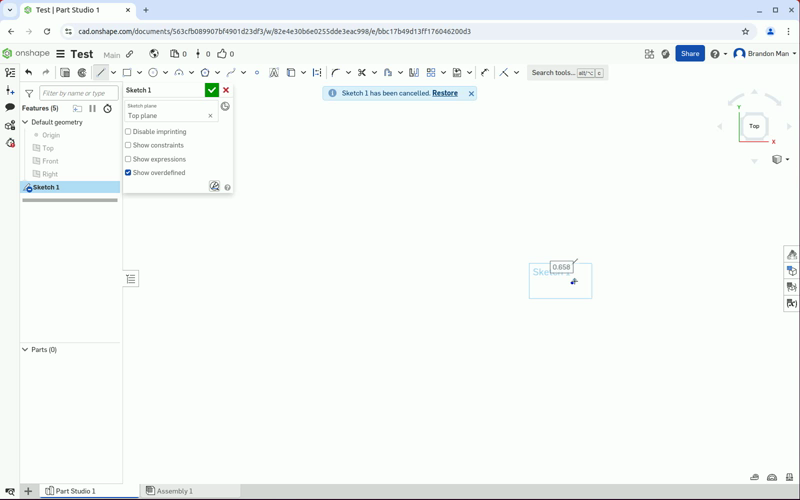
key_down(shift)
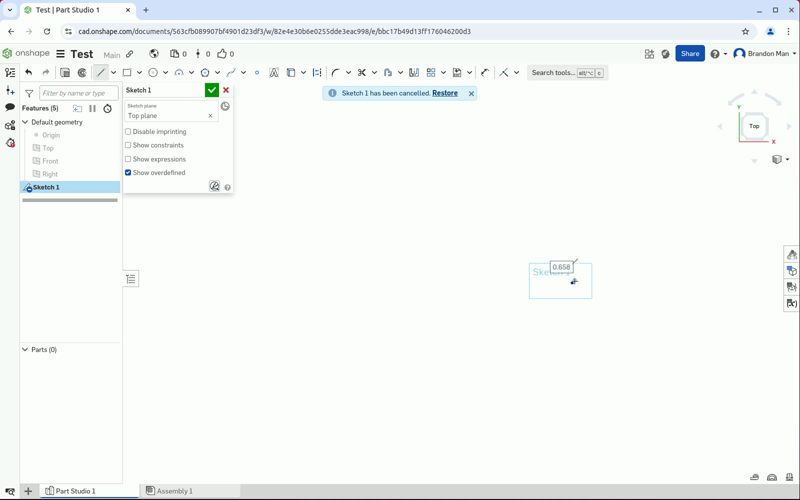
mouse_move(589, 280)
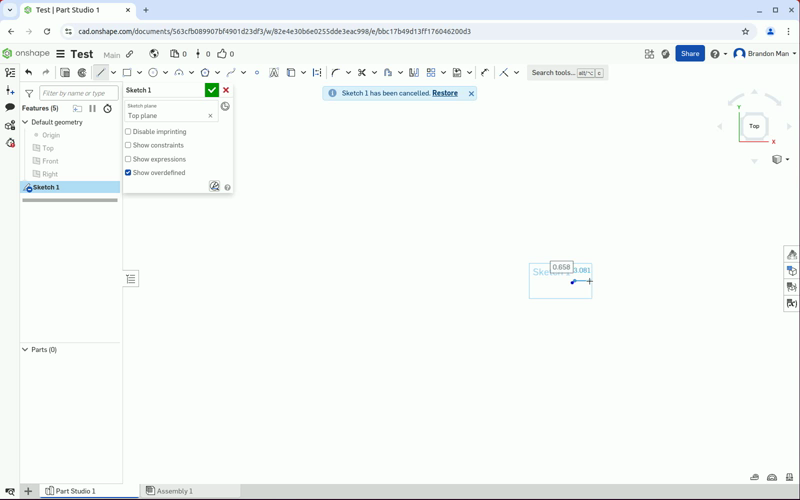
mouse_move(572, 280)
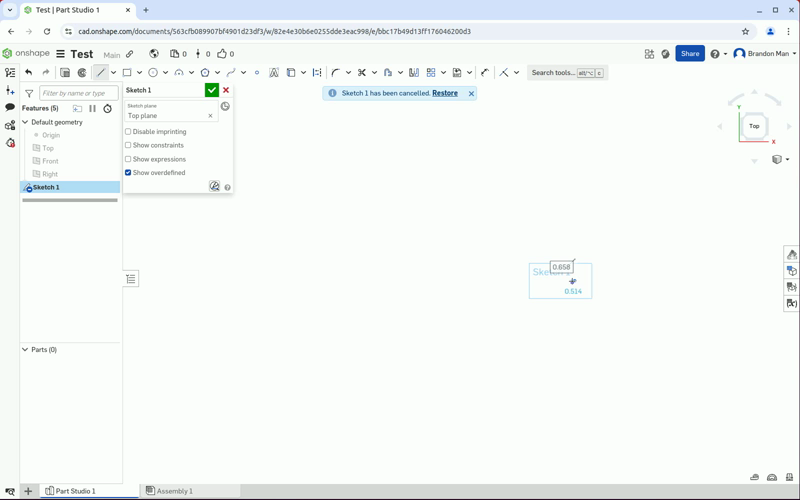
scroll(6)
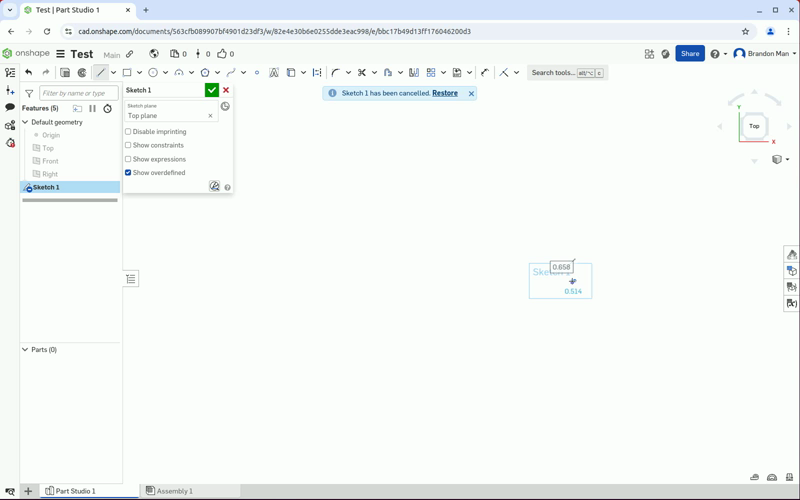
scroll(6)
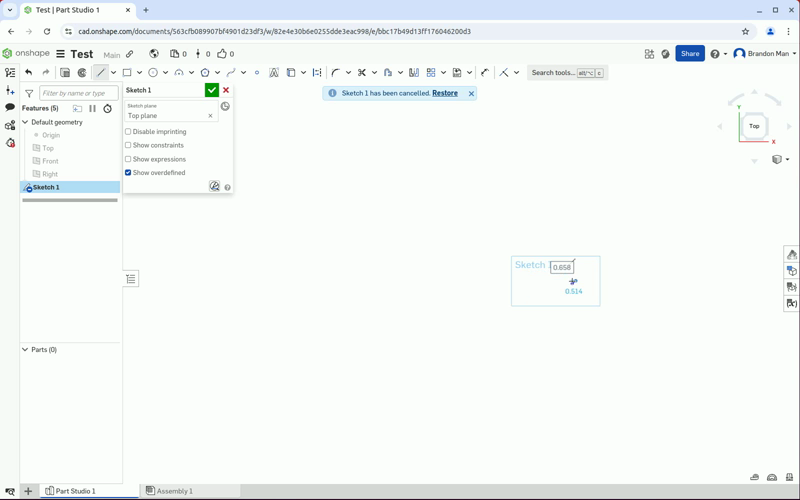
scroll(6)
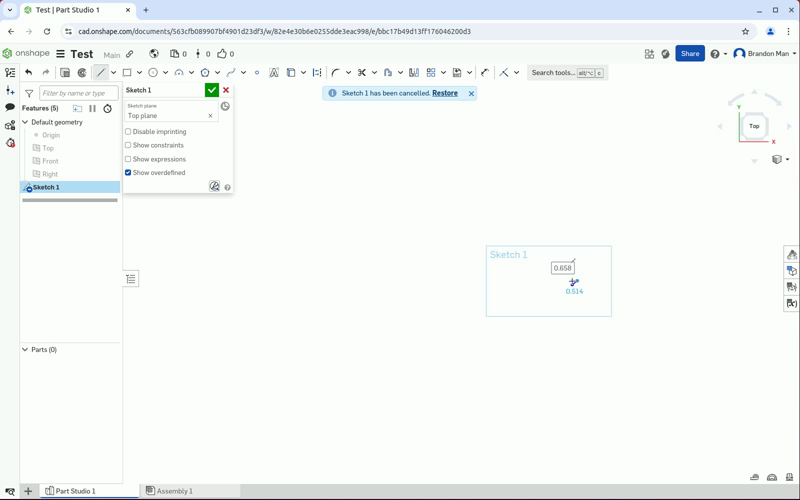
scroll(6)
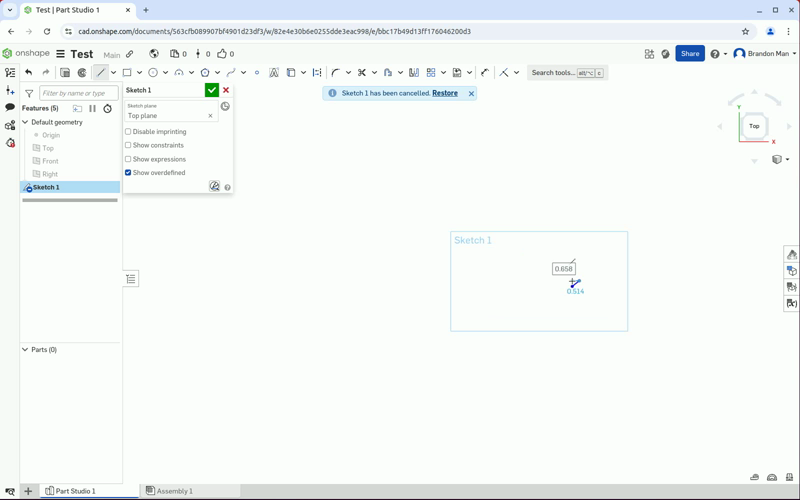
scroll(6)
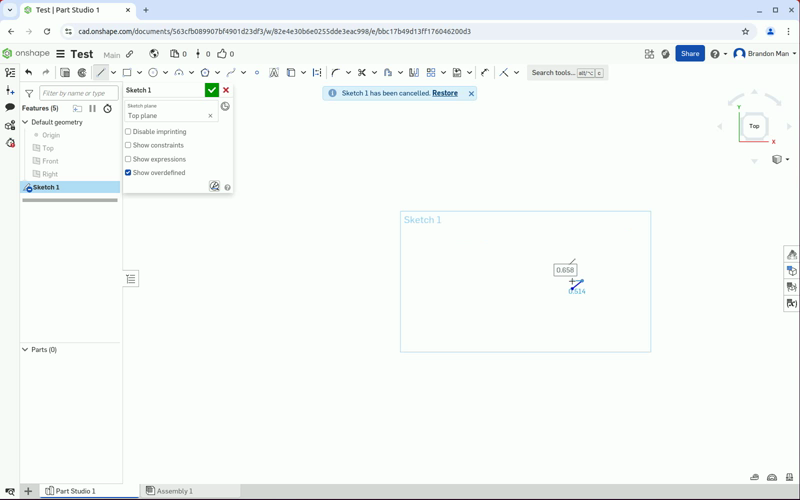
scroll(6)
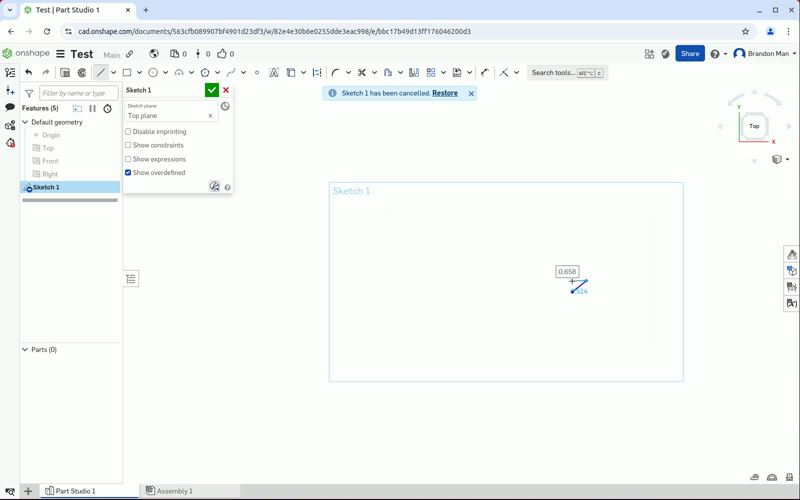
scroll(6)
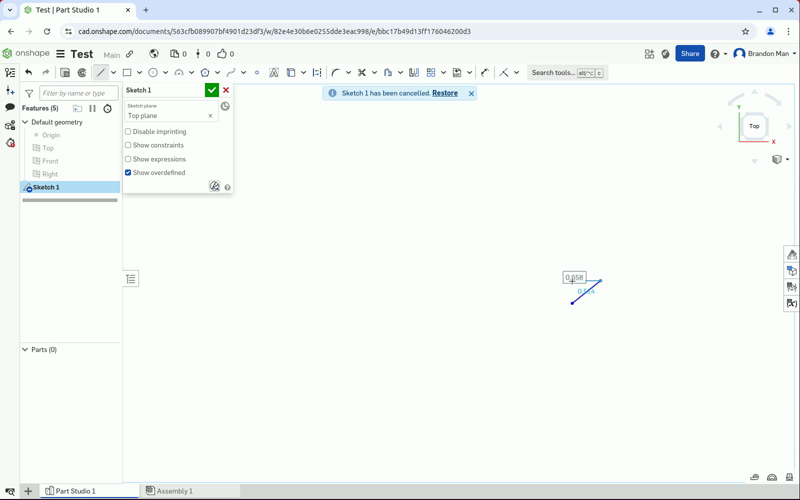
click(572, 280)
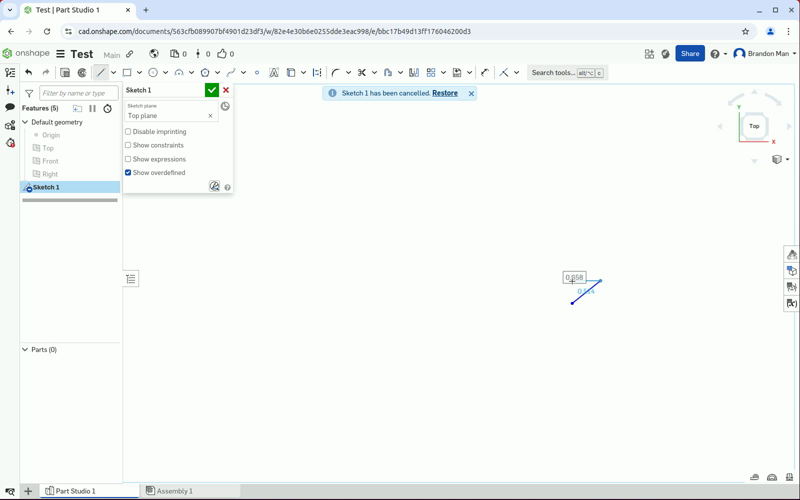
scroll(-6)
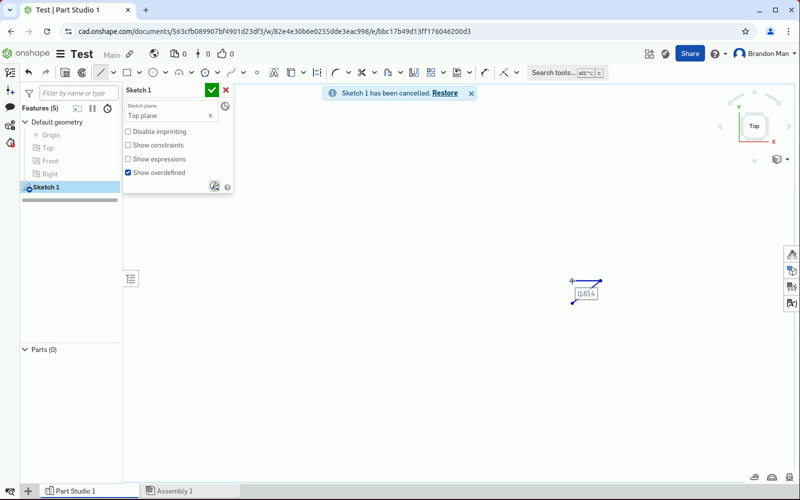
scroll(-6)
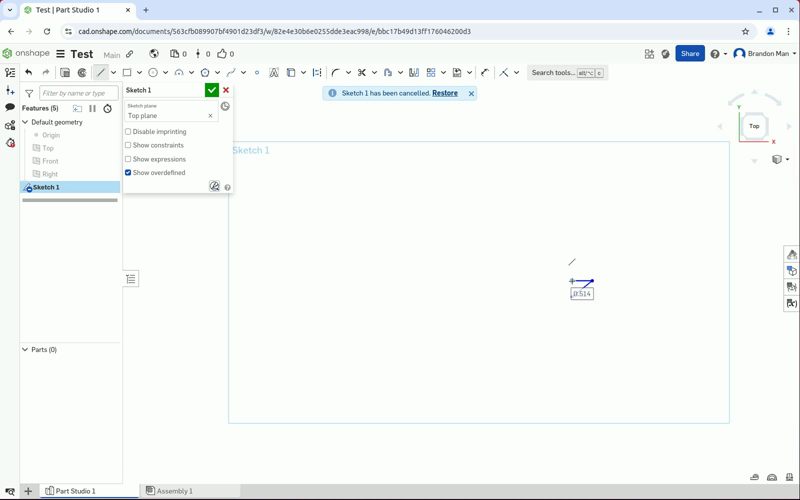
scroll(-6)
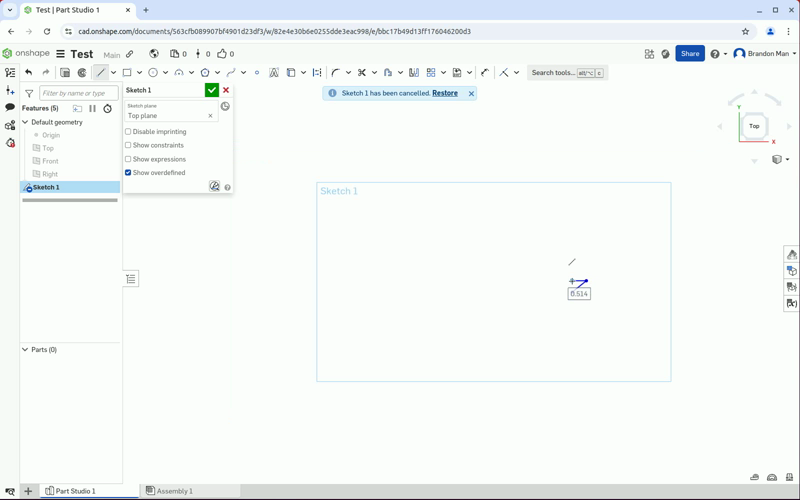
scroll(-6)
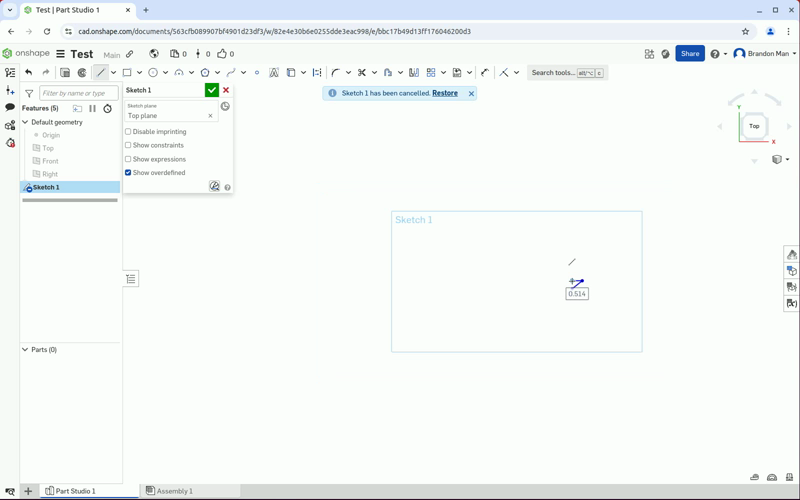
scroll(-6)
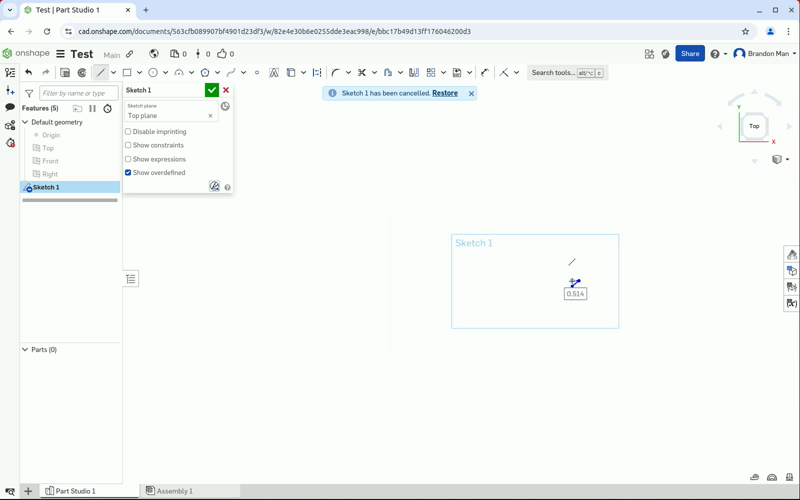
scroll(-6)
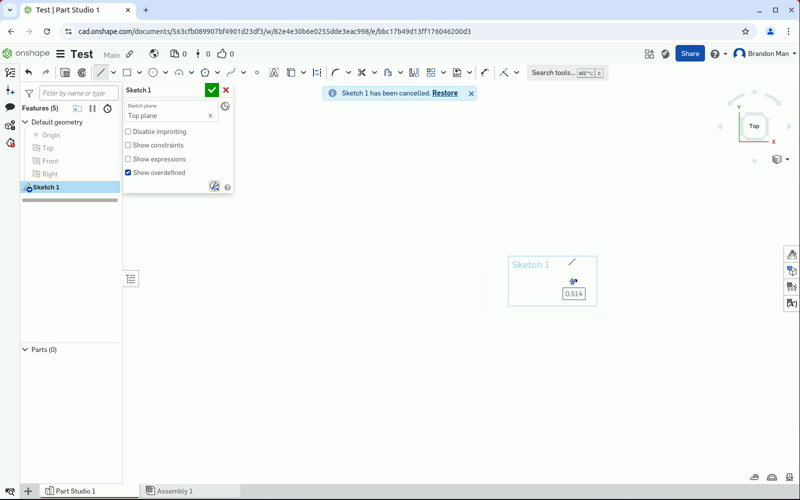
scroll(-6)
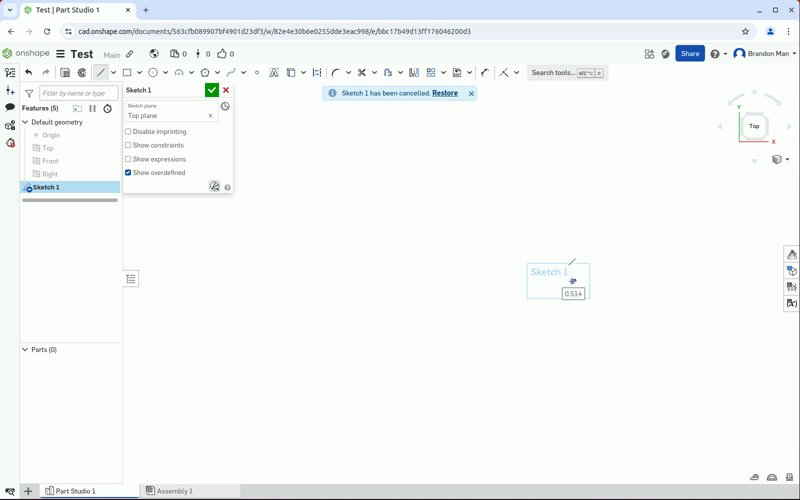
key_up(shift)
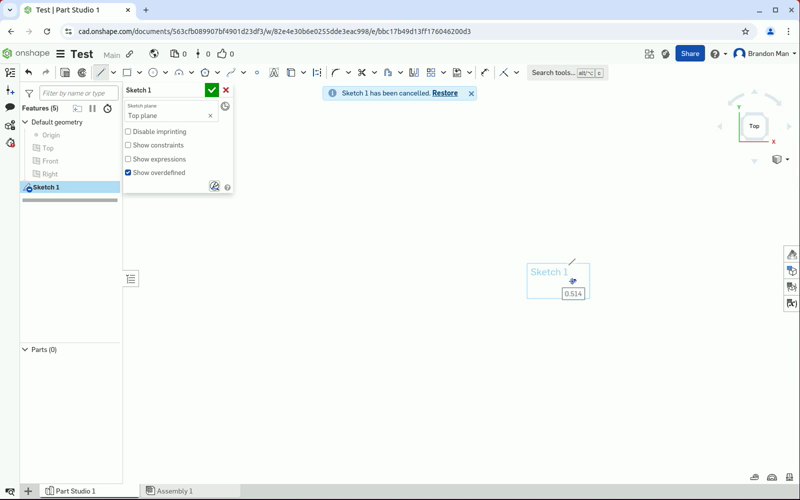
mouse_move(589, 280)
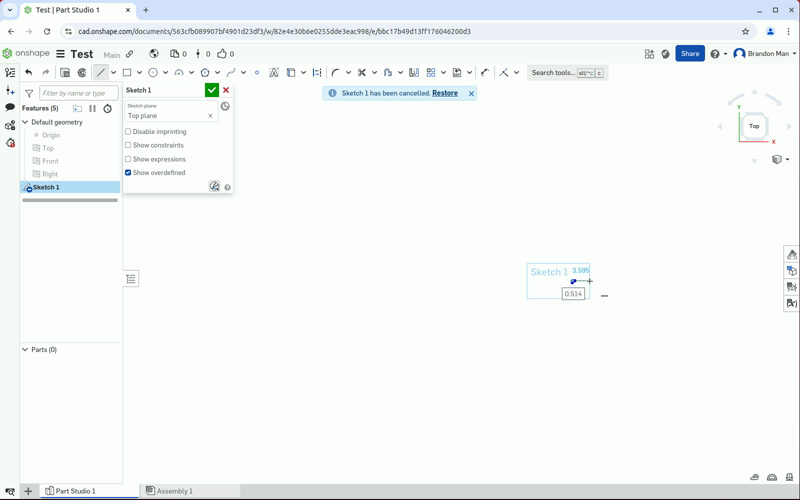
key_down(shift)
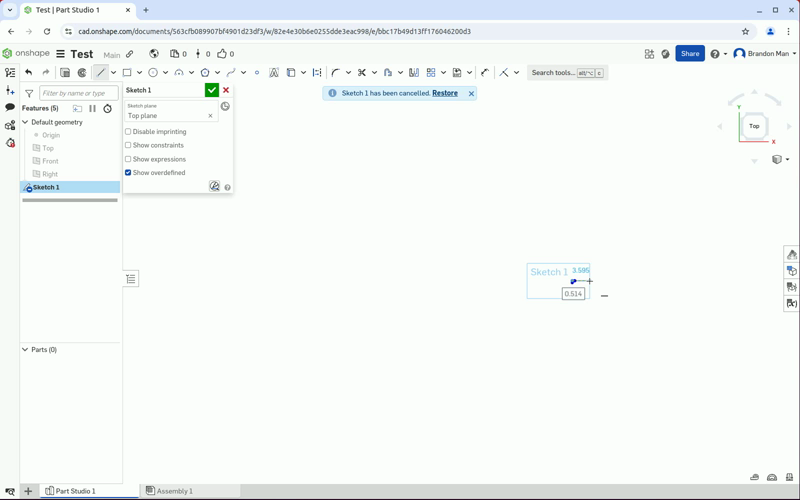
mouse_move(572, 282)
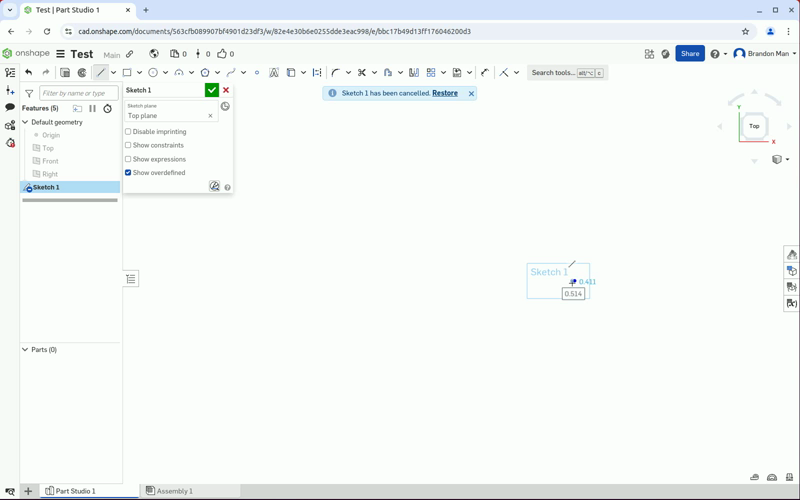
scroll(6)
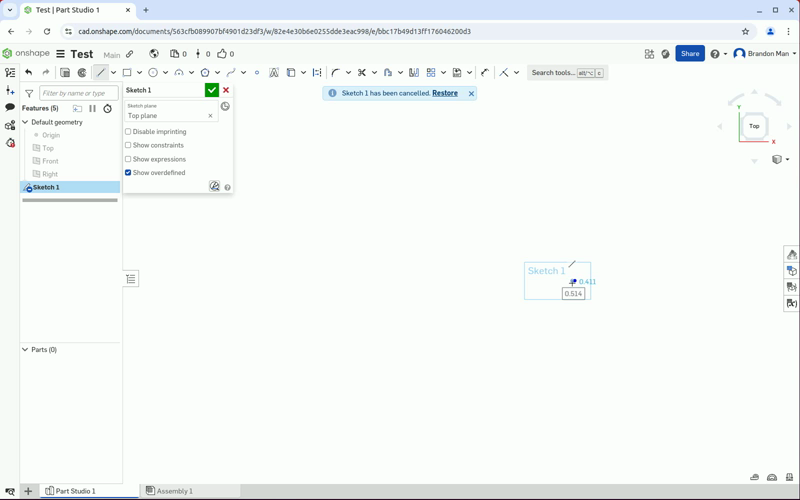
scroll(6)
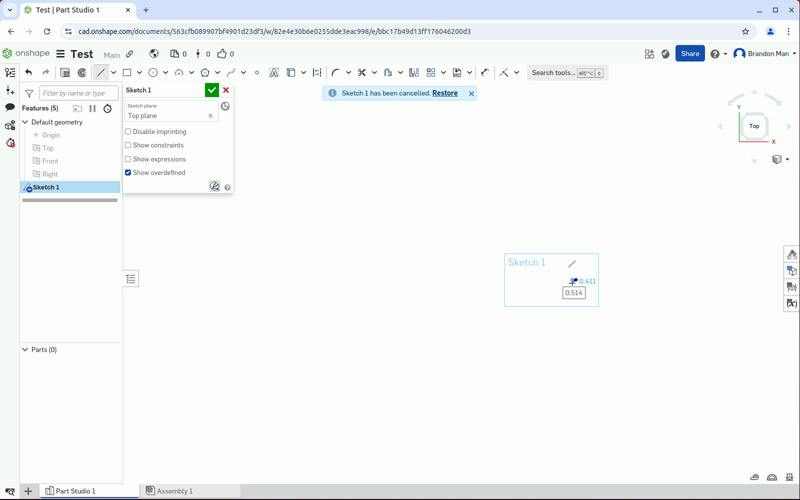
scroll(6)
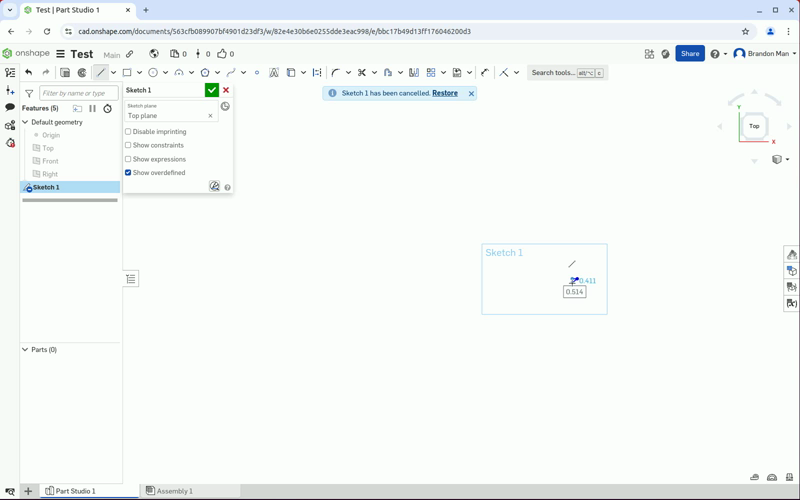
scroll(6)
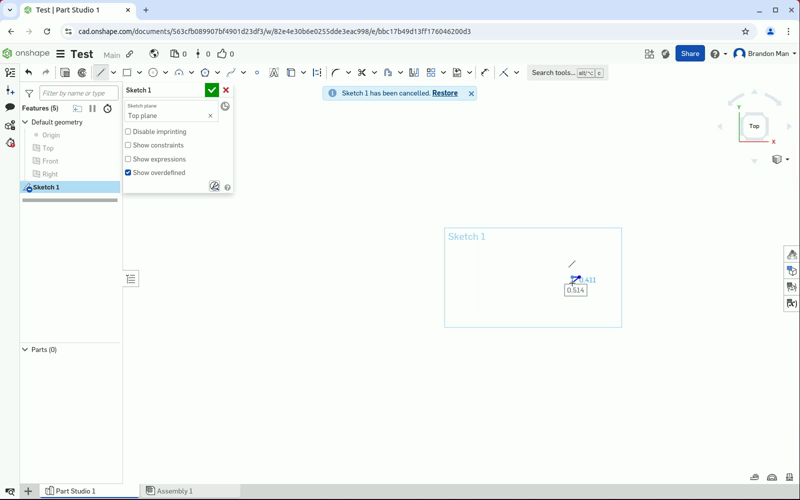
scroll(6)
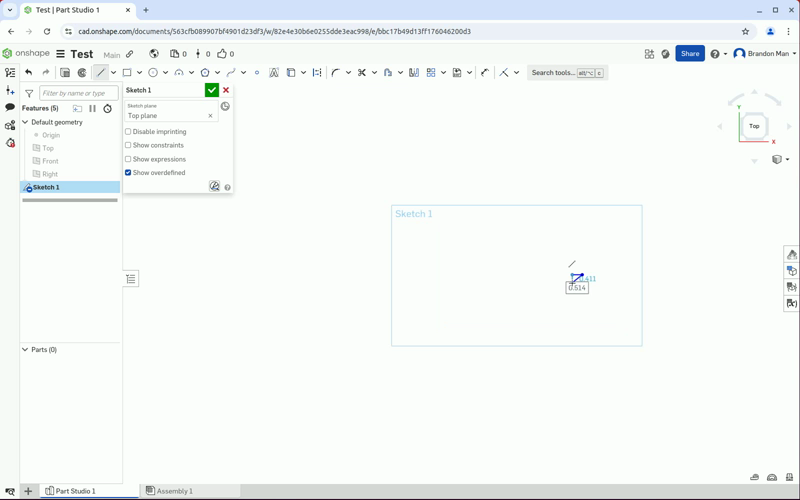
scroll(6)
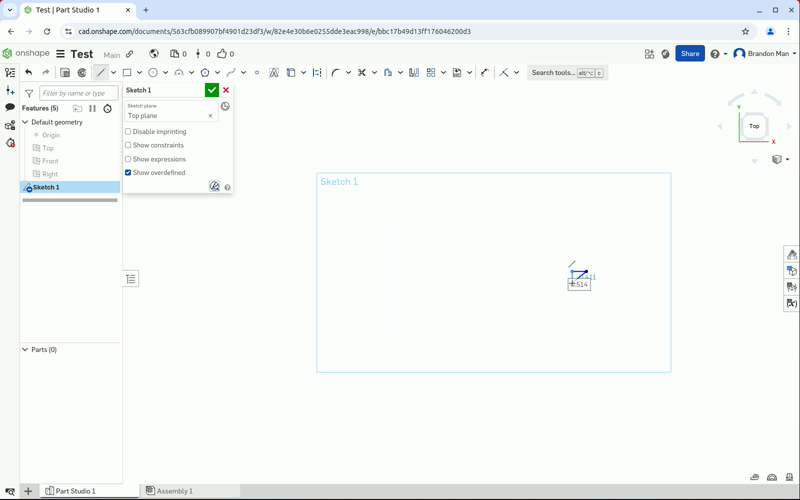
scroll(6)
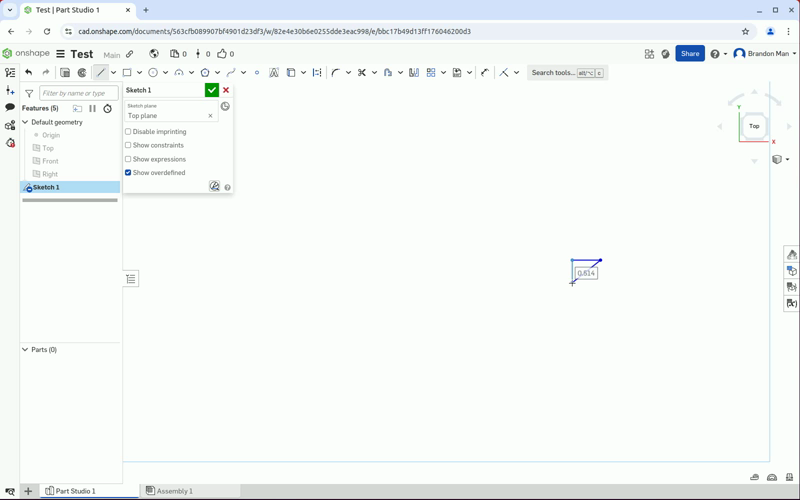
key_up(shift)
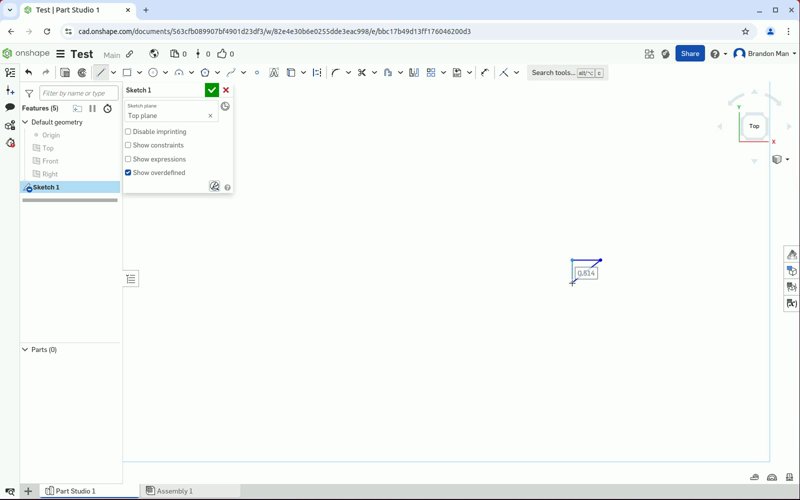
click(572, 282)
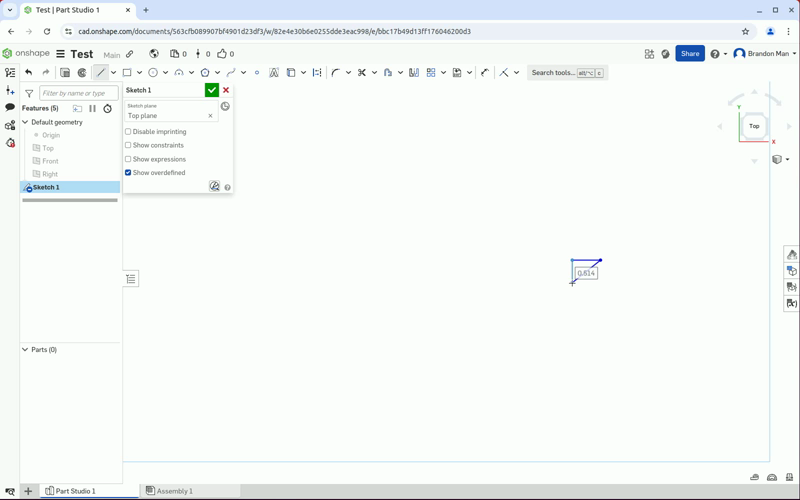
scroll(-6)
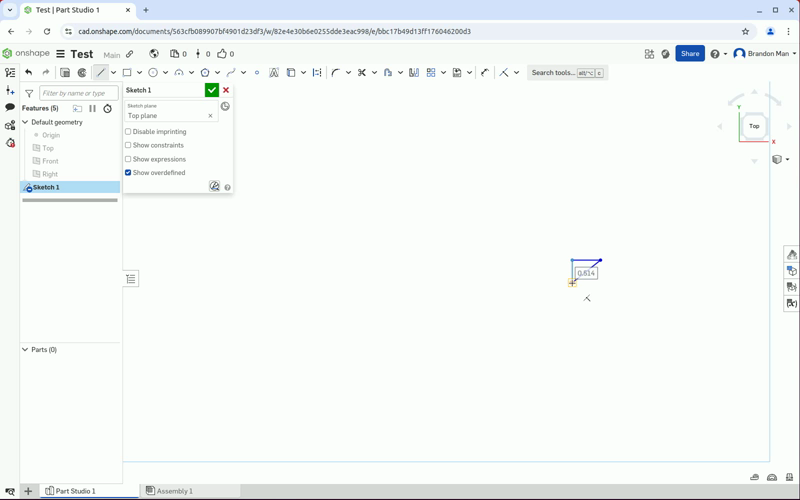
scroll(-6)
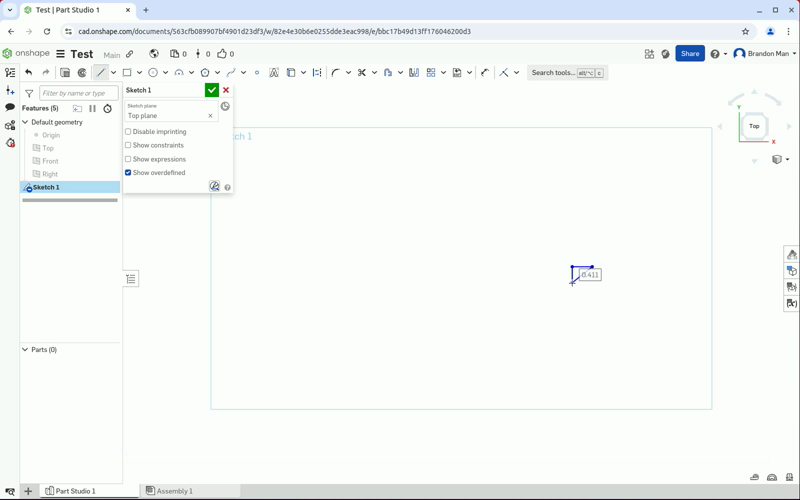
scroll(-6)
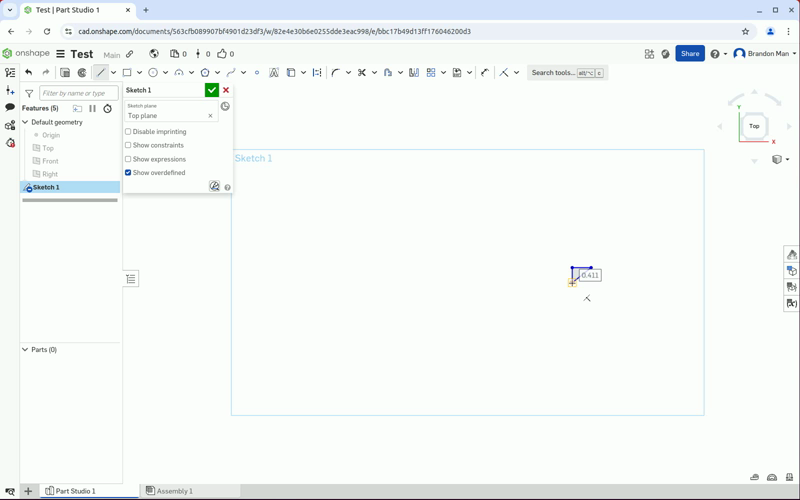
scroll(-6)
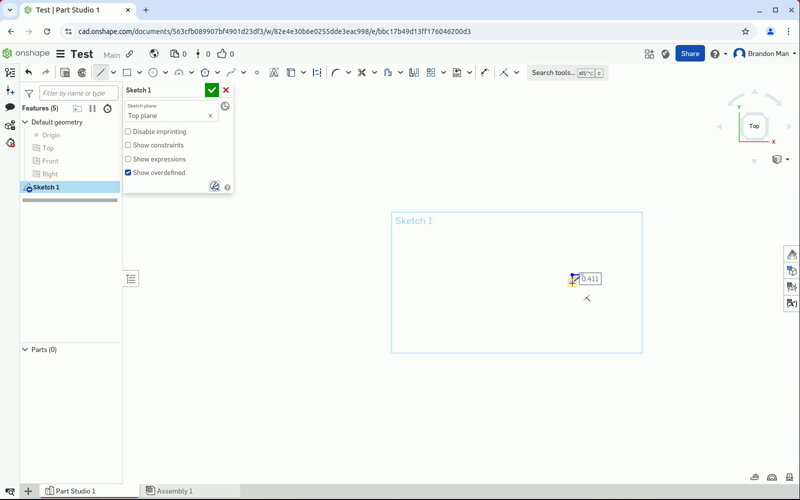
scroll(-6)
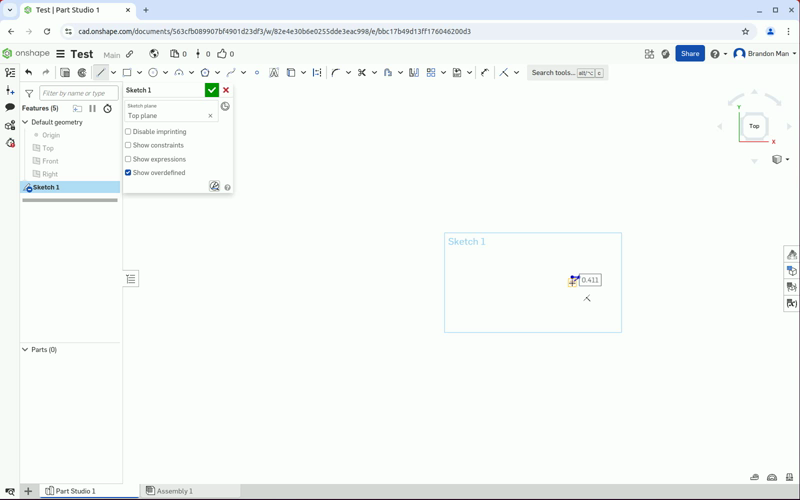
scroll(-6)
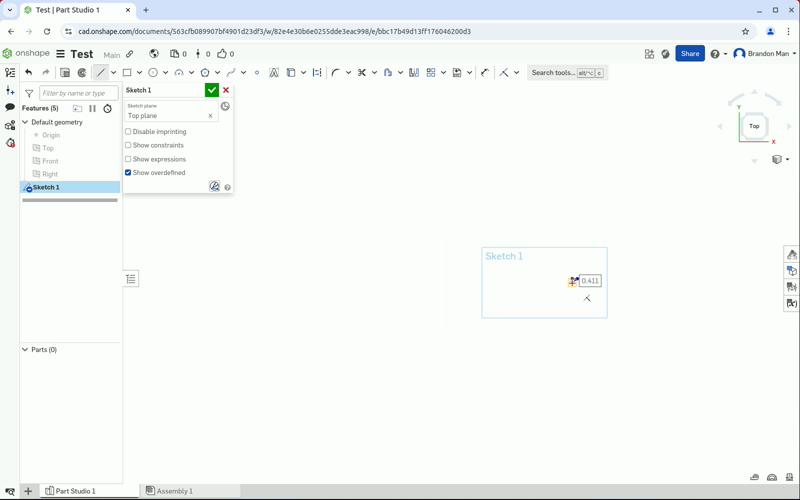
scroll(-6)
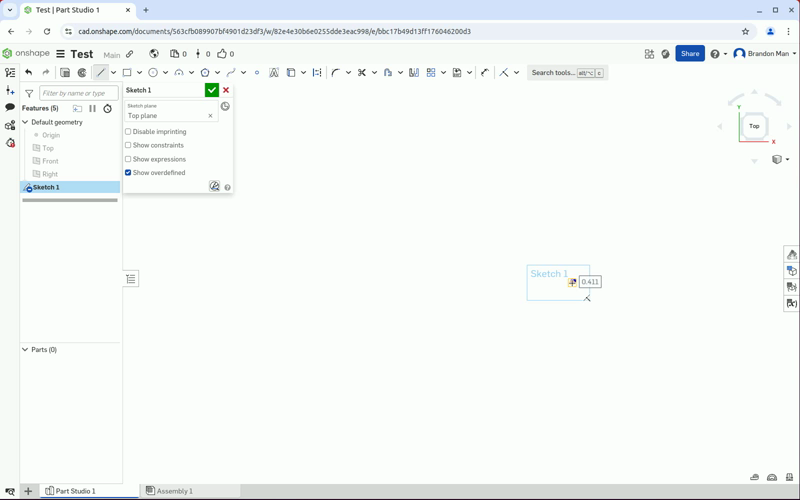
key(esc)
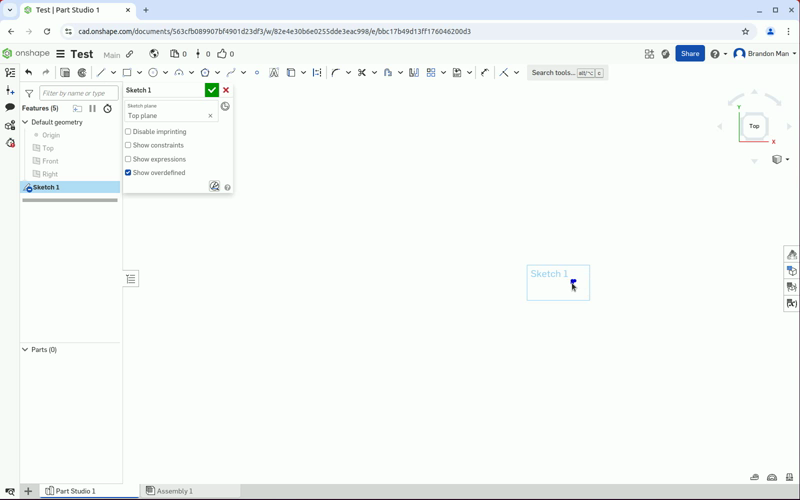
mouse_move(572, 282)
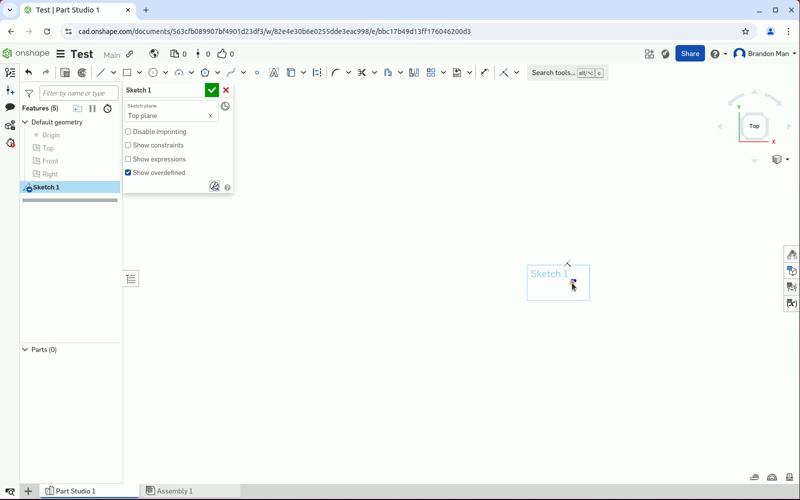
scroll(6)
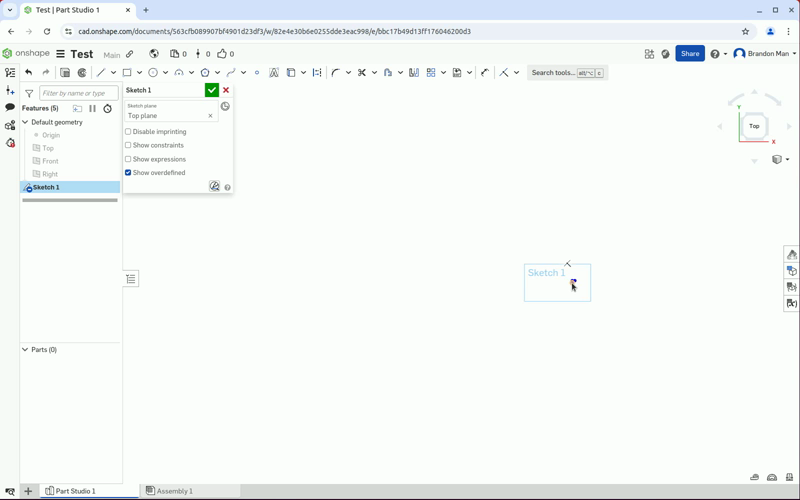
scroll(6)
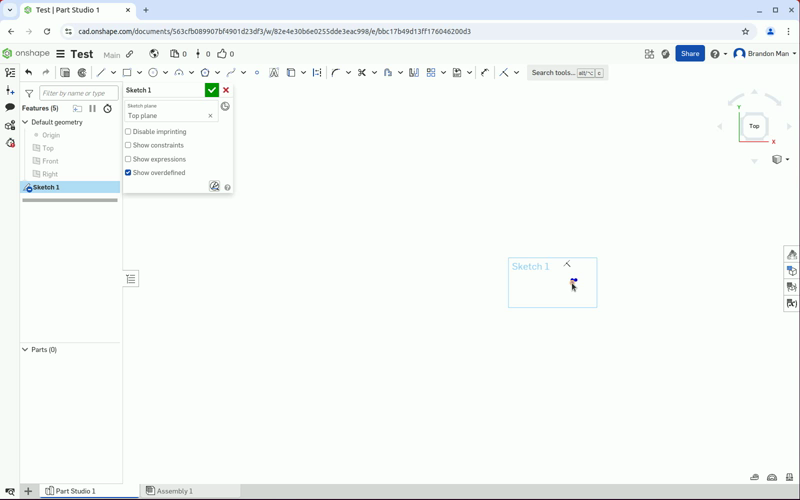
scroll(6)
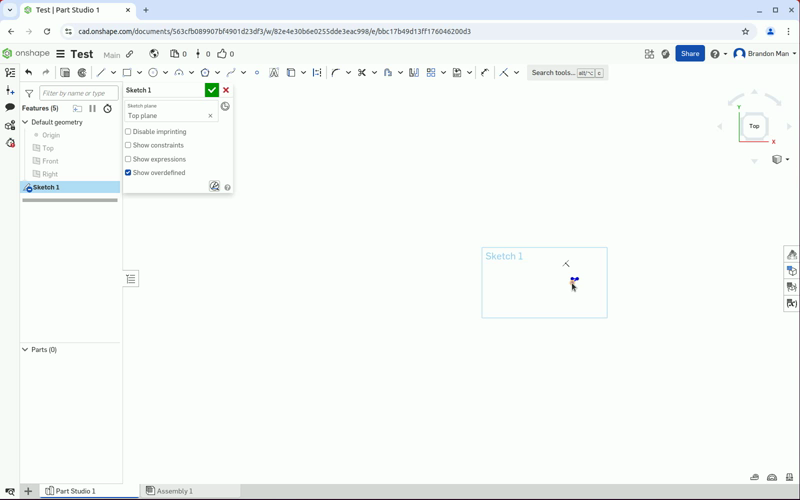
scroll(6)
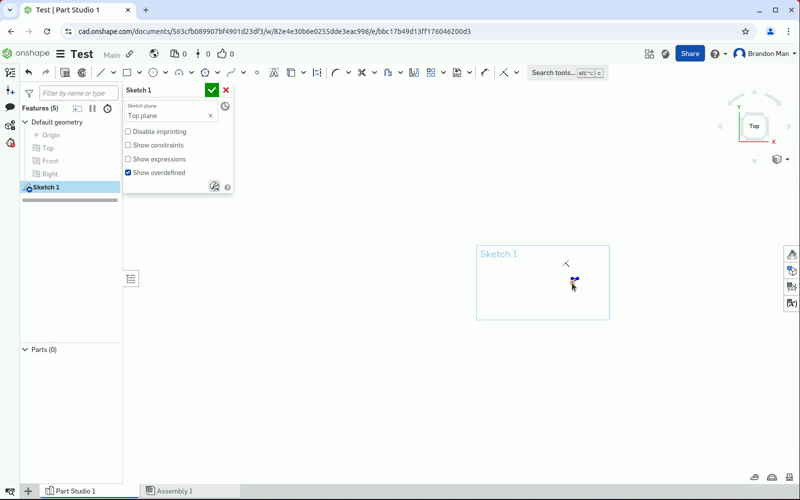
scroll(6)
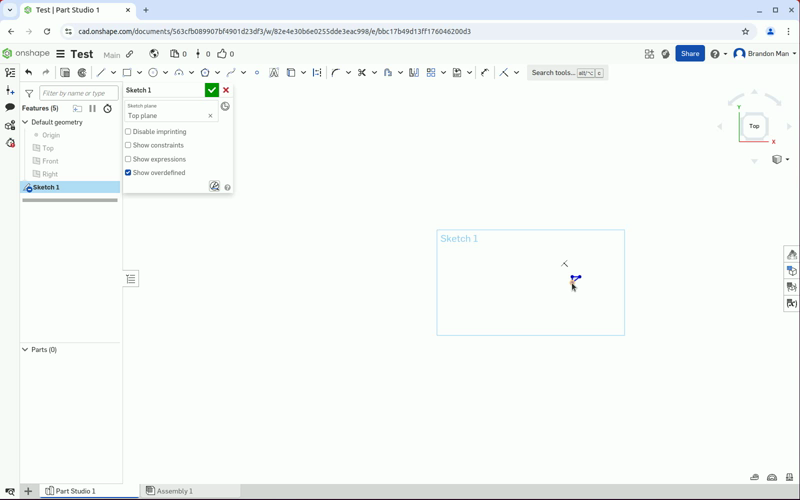
scroll(6)
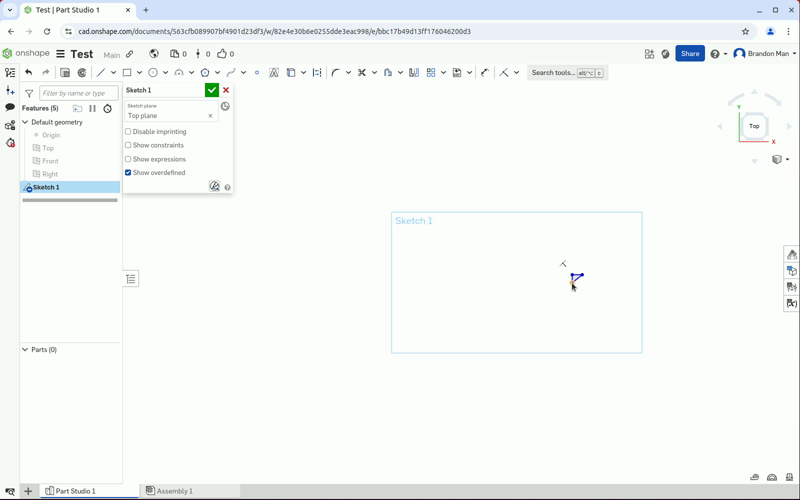
scroll(6)
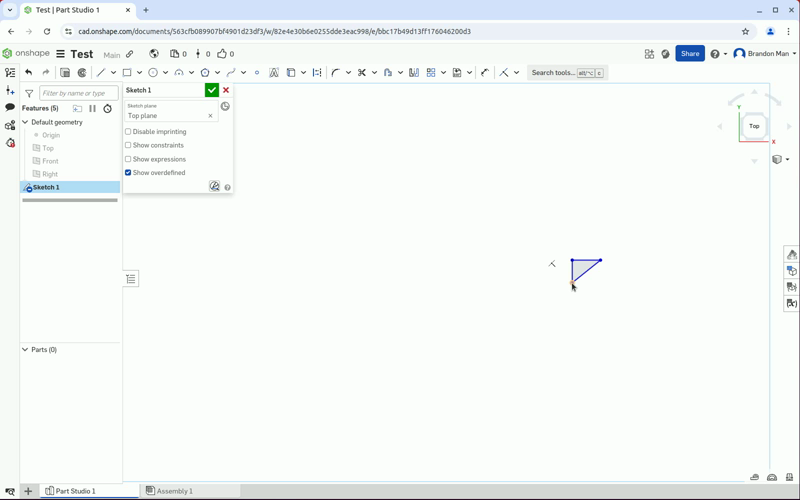
click(572, 282)
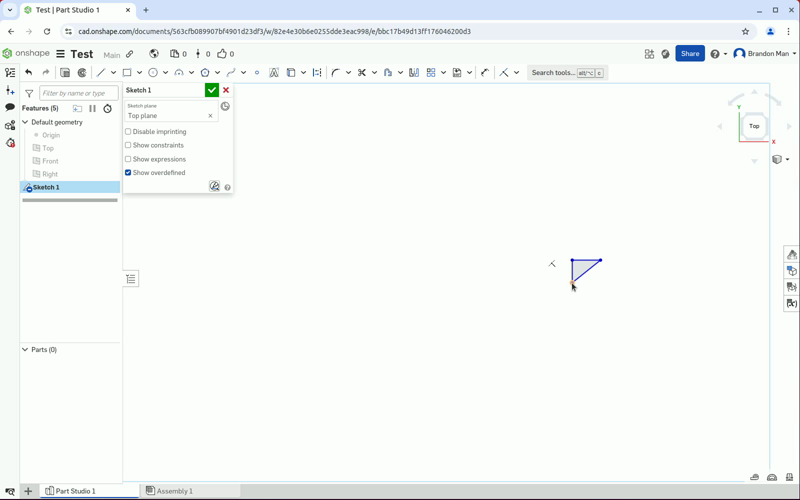
scroll(-6)
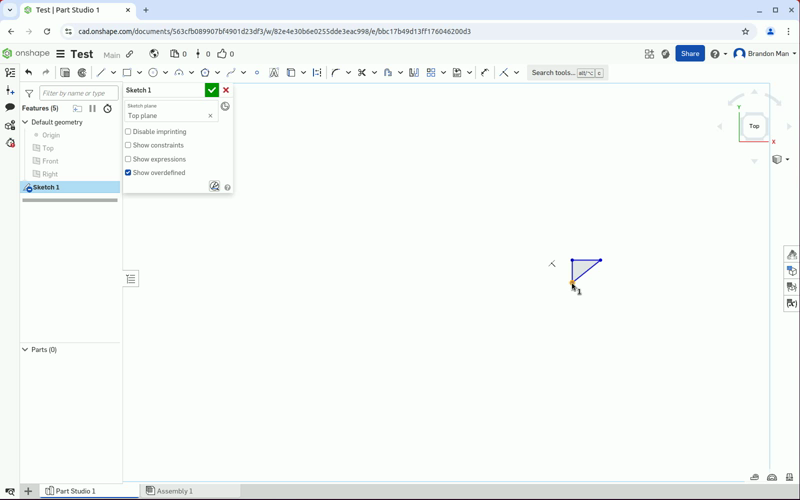
scroll(-6)
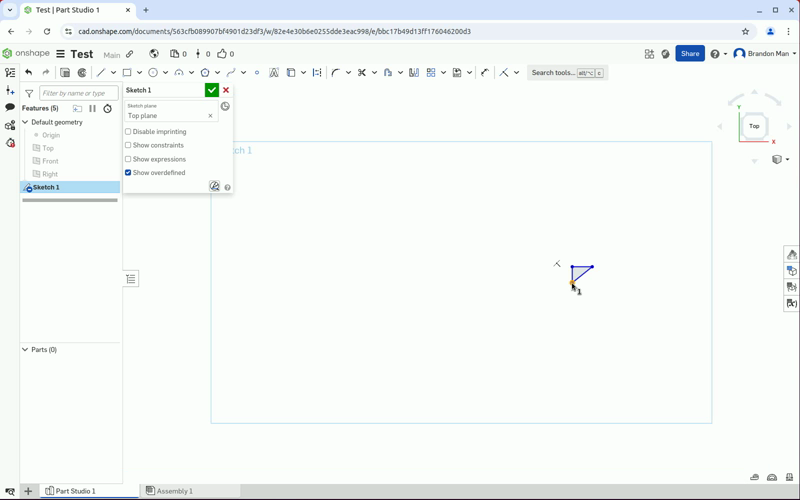
scroll(-6)
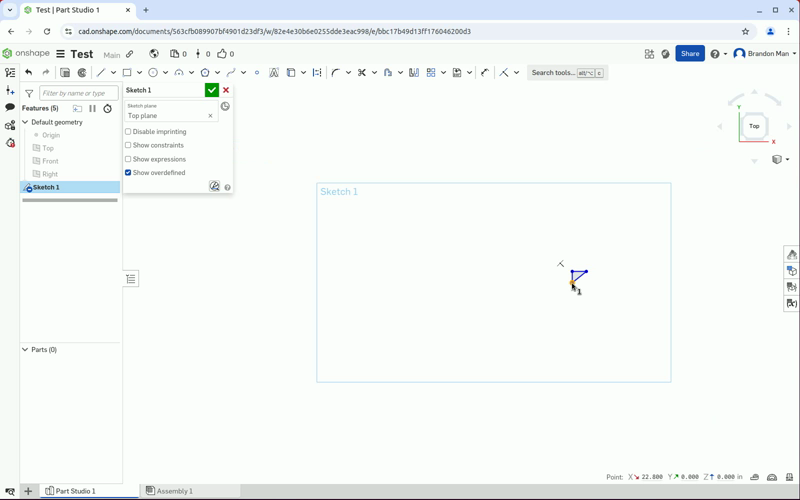
scroll(-6)
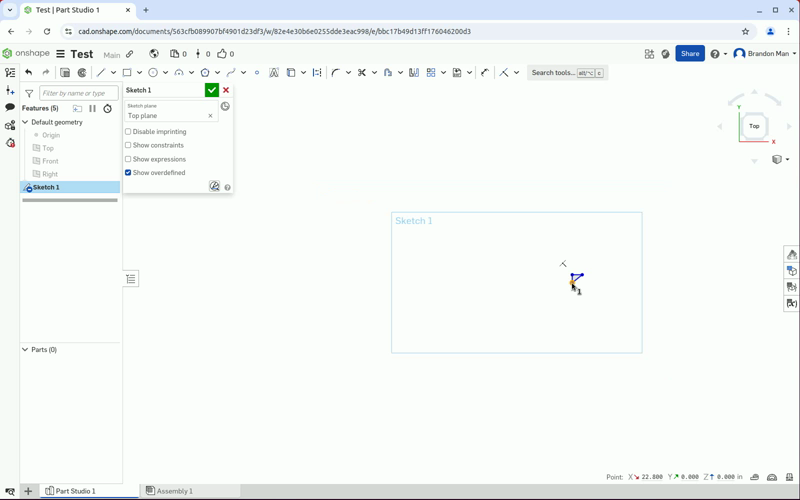
scroll(-6)
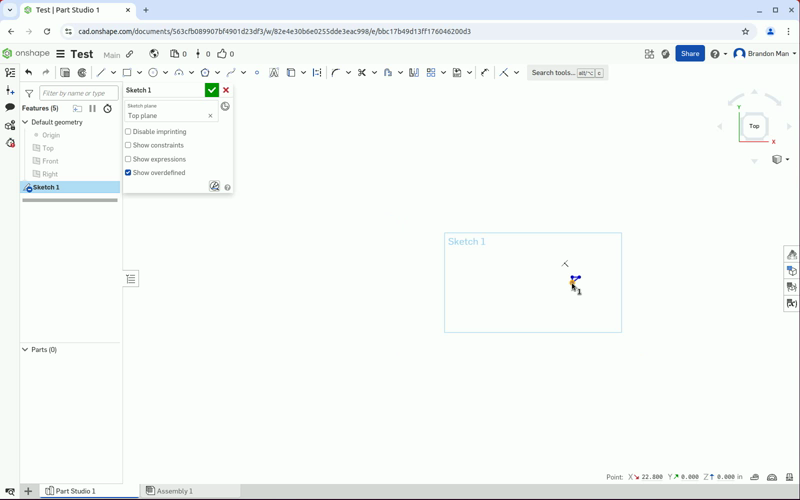
scroll(-6)
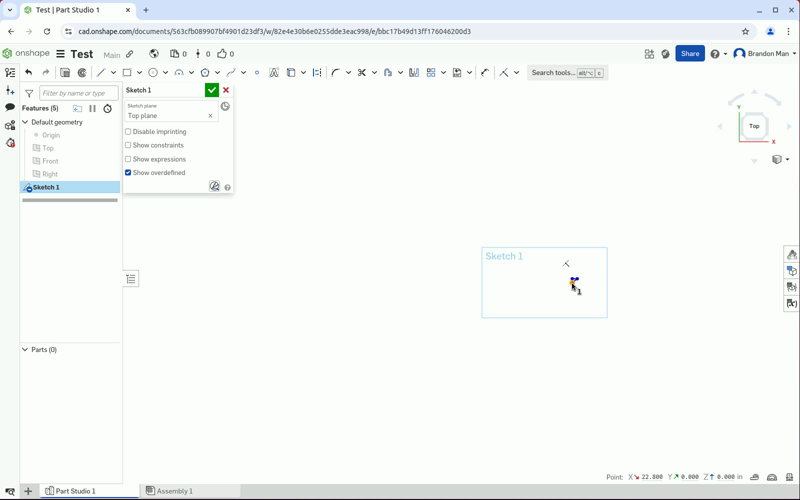
scroll(-6)
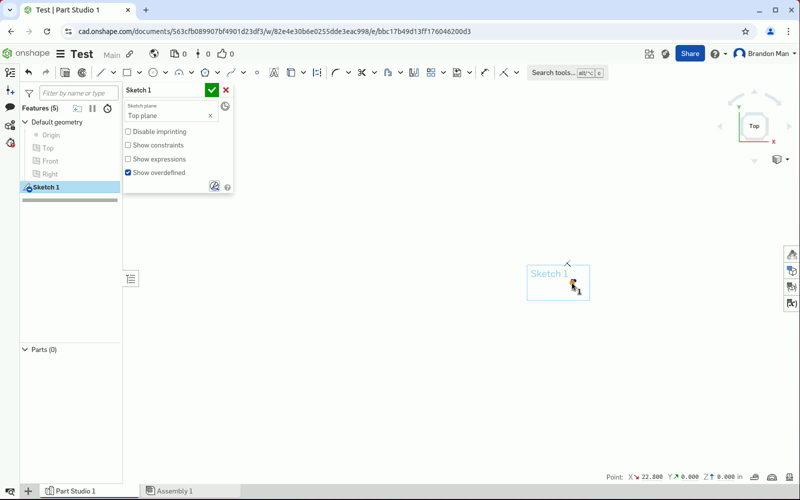
mouse_move(73, 352)
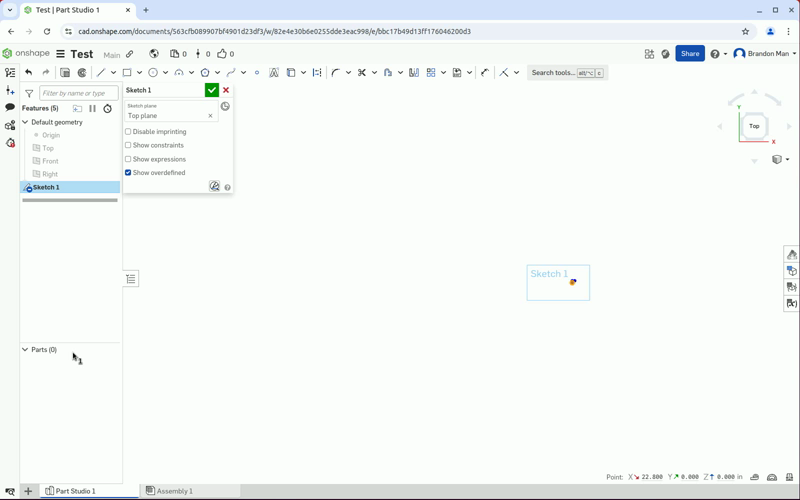
key(shift+y)
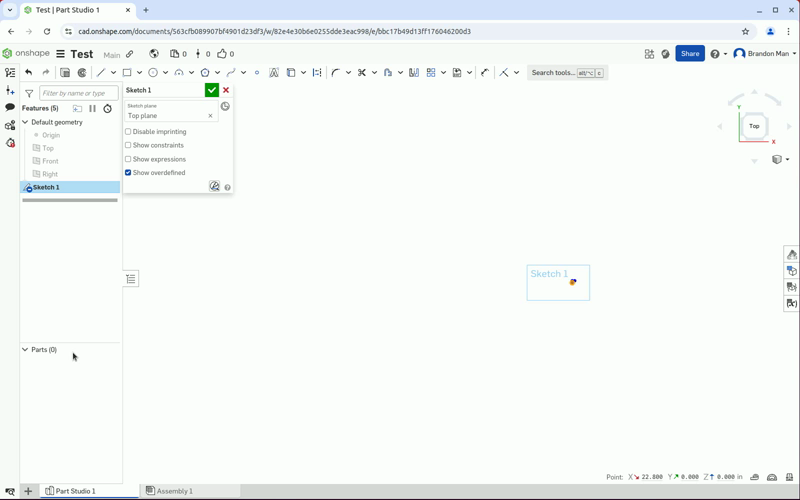
key(shift+e)
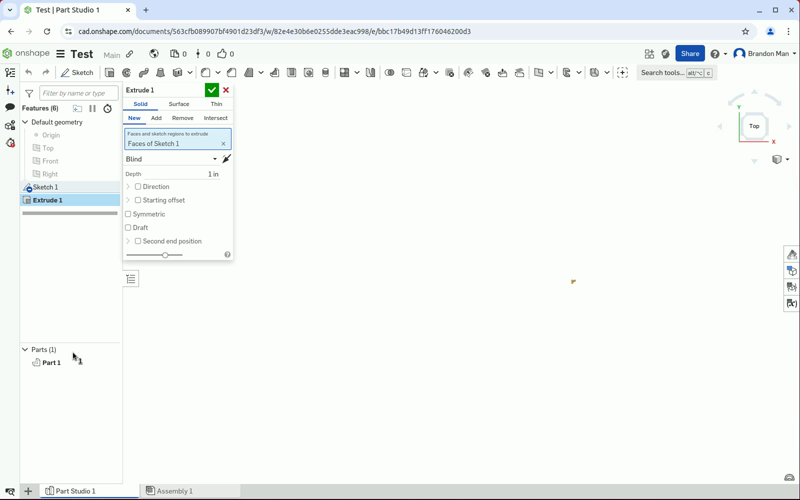
mouse_move(143, 106)
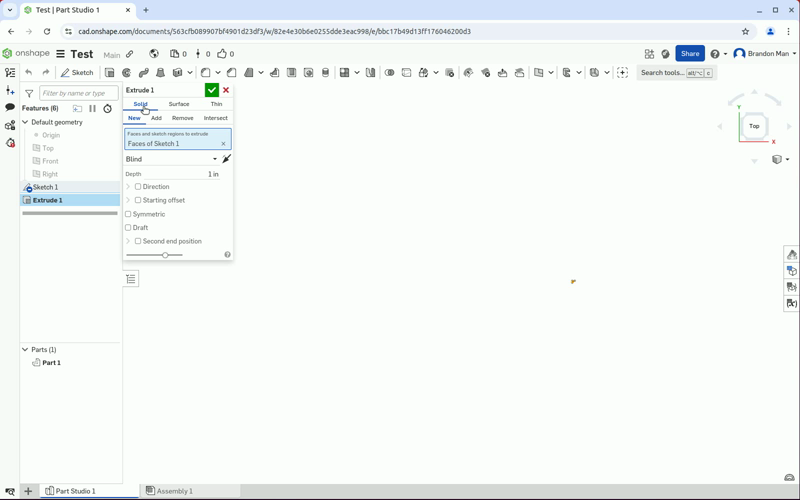
click(143, 106)
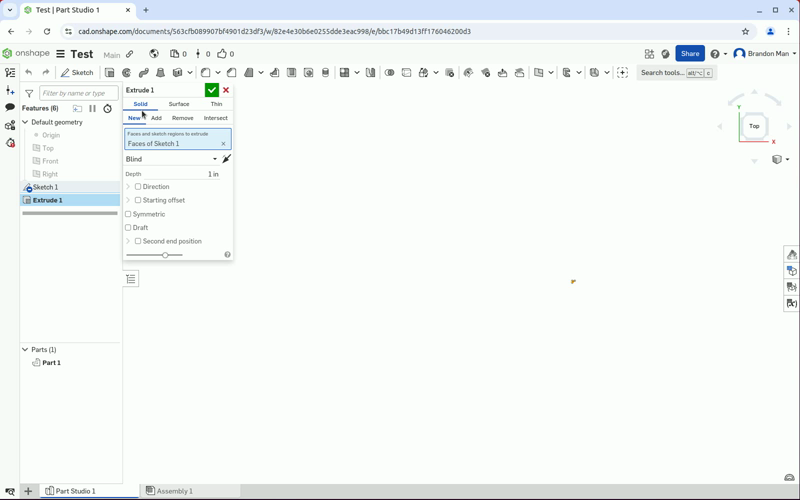
mouse_move(137, 120)
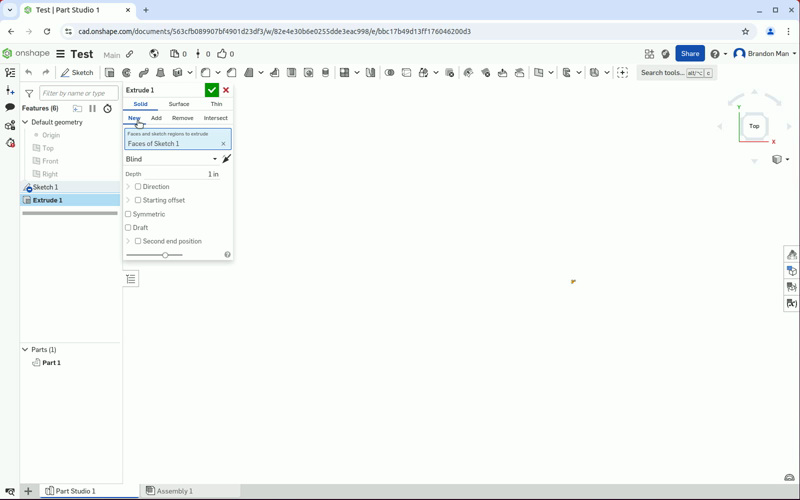
click(137, 120)
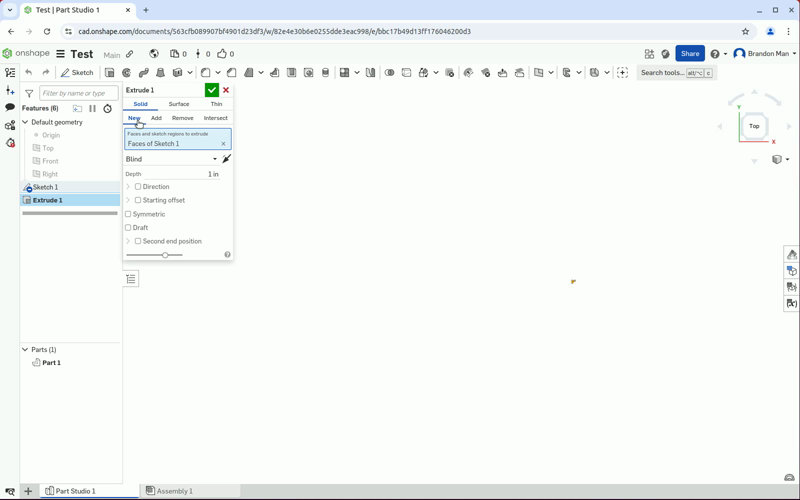
key(tab, 4)
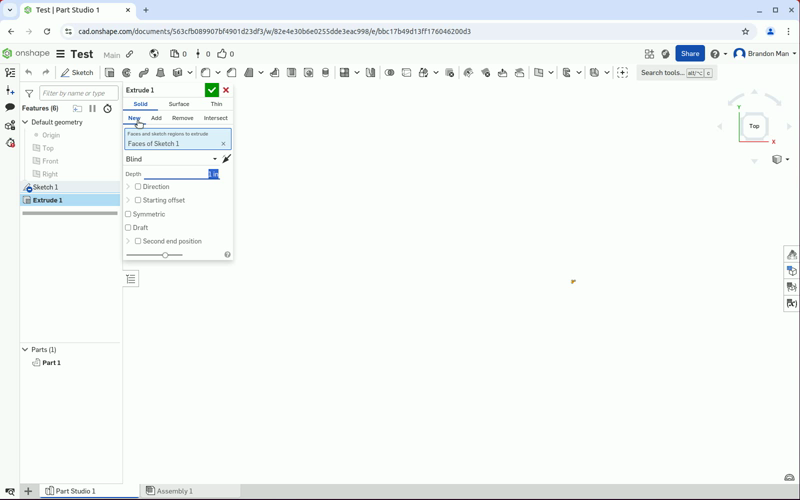
text(1.926)
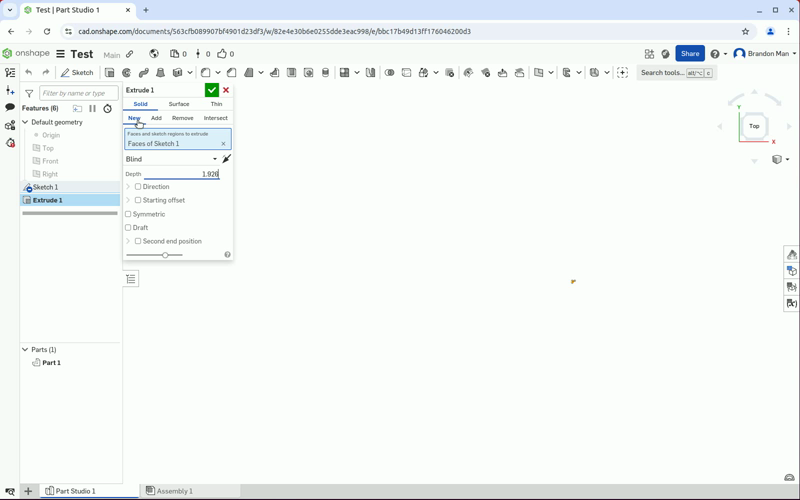
key(enter)
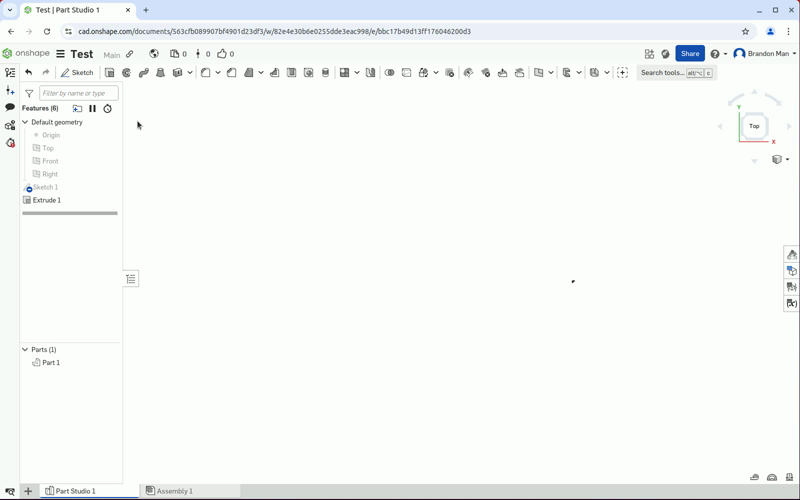
key(shift+h)
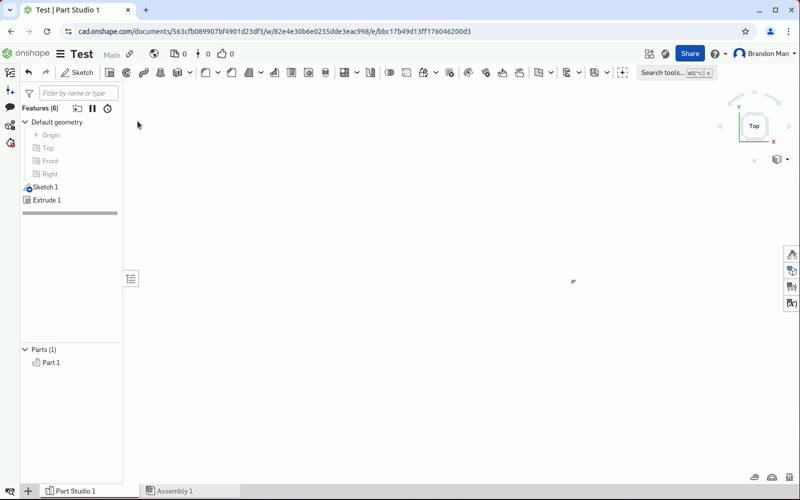
key(shift+h)
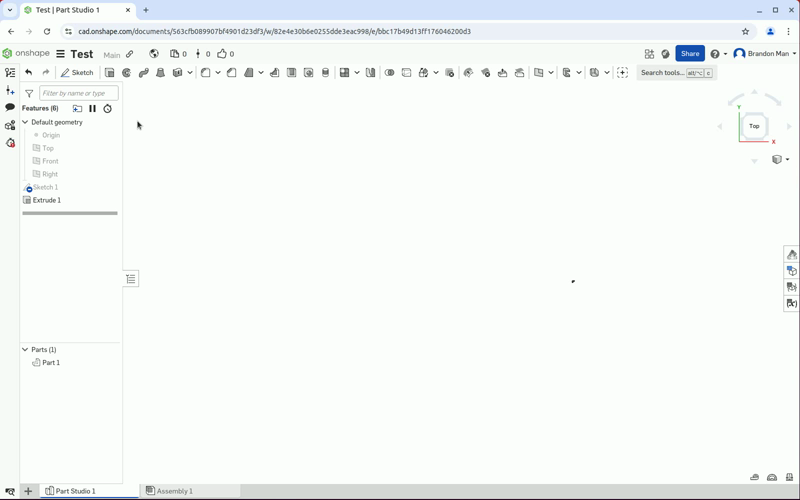
mouse_move(73, 189)
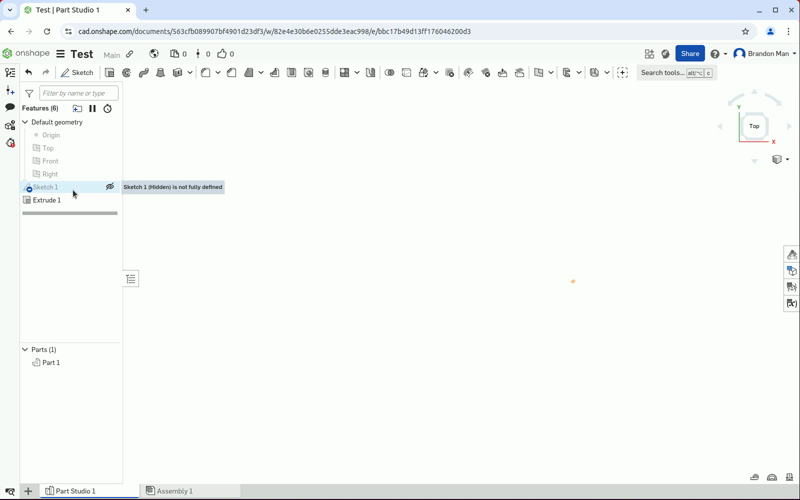
click(73, 189)
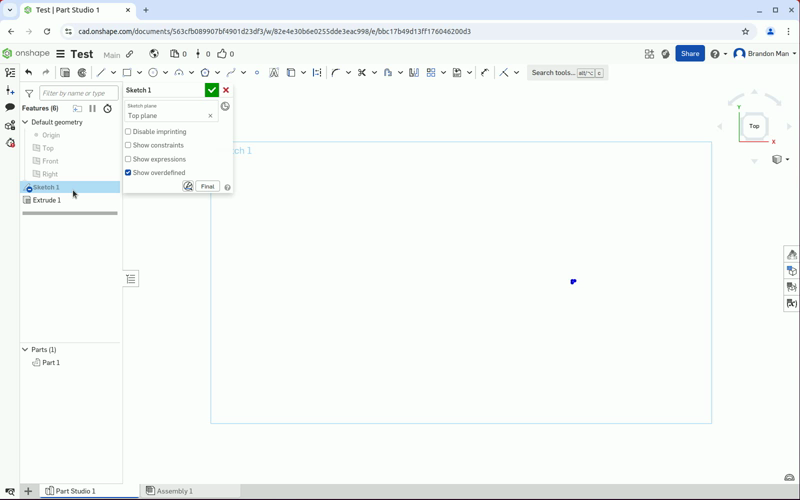
mouse_move(229, 92)
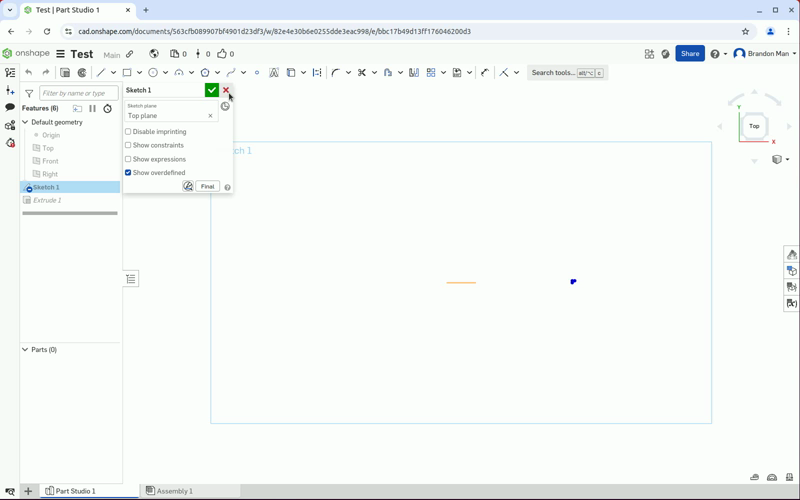
click(229, 92)
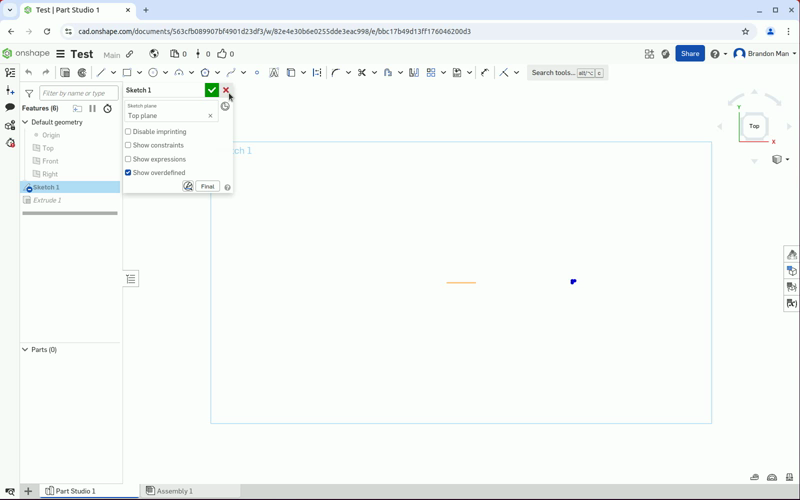
key(shift+s)
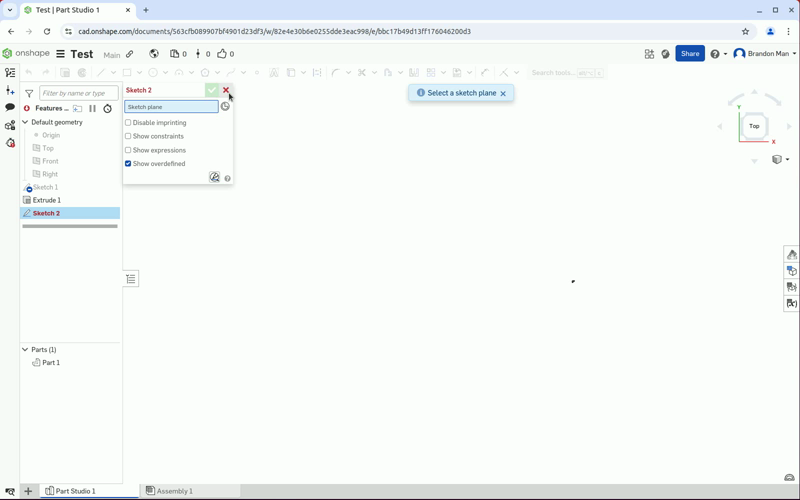
mouse_move(73, 150)
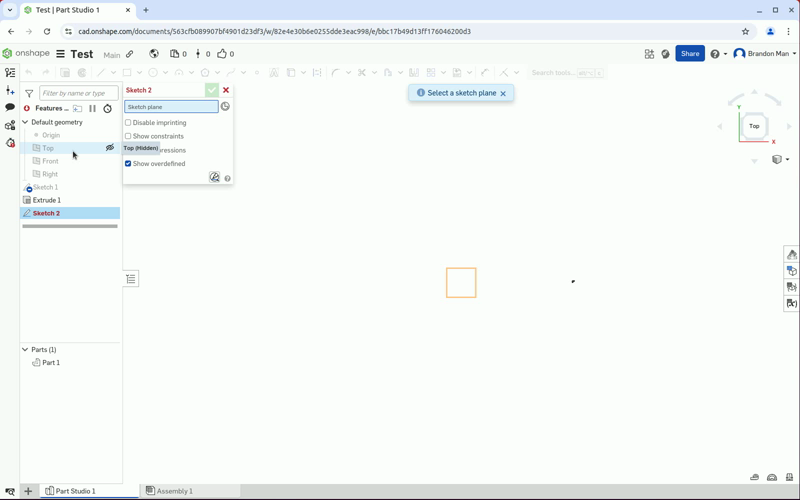
click(73, 150)
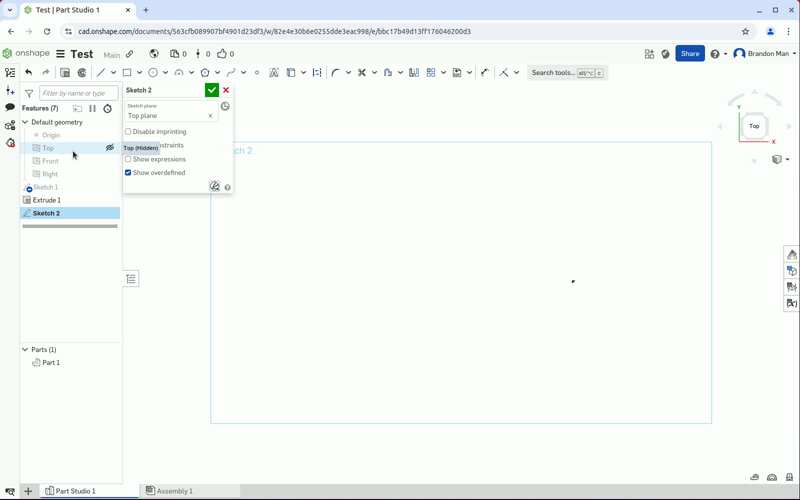
mouse_move(73, 352)
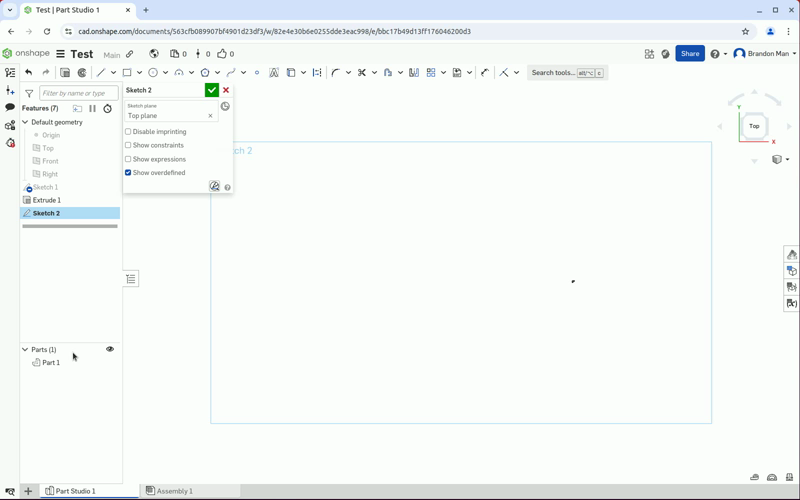
key(y)
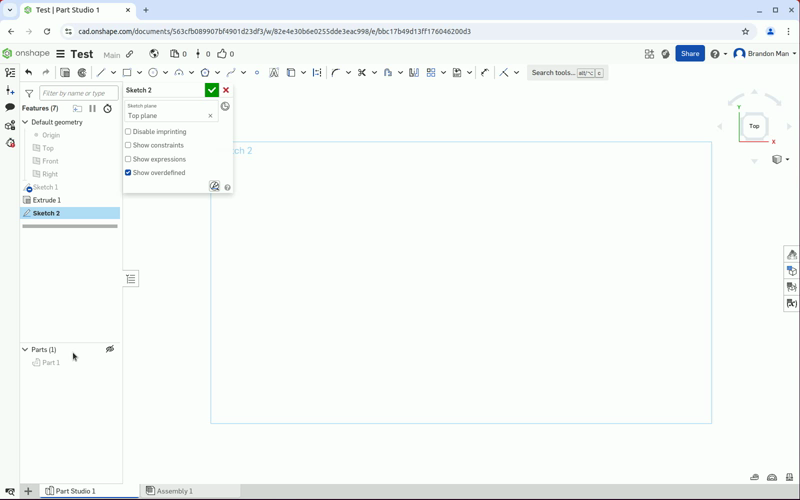
key(l)
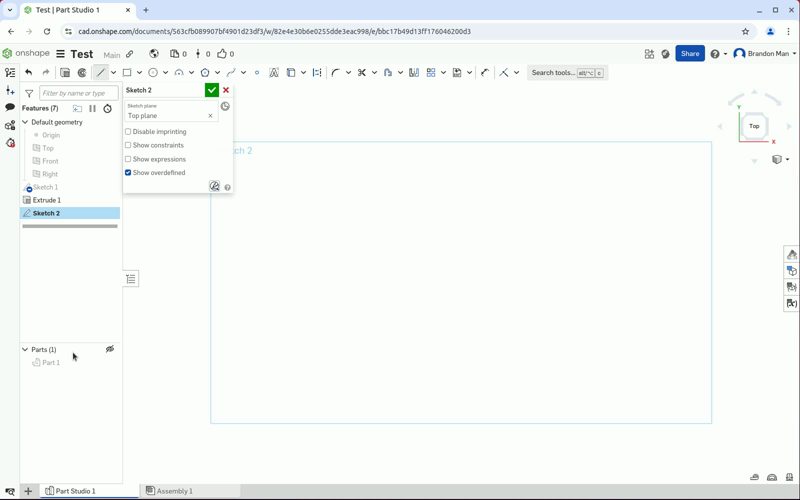
key_down(shift)
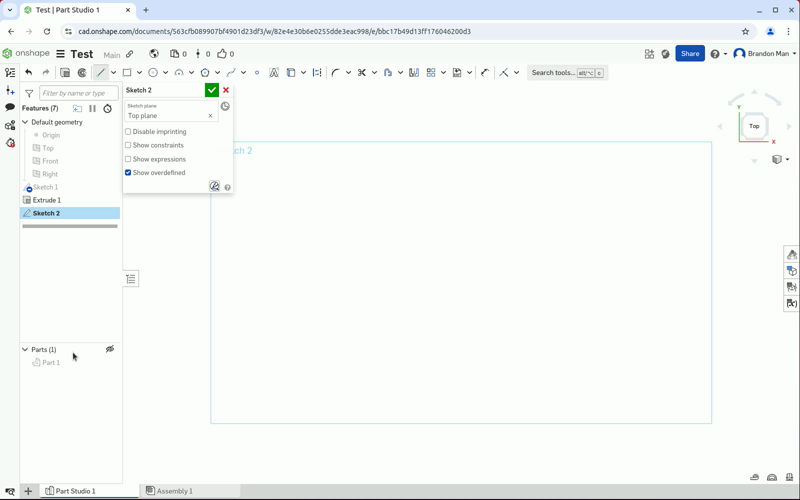
mouse_move(460, 282)
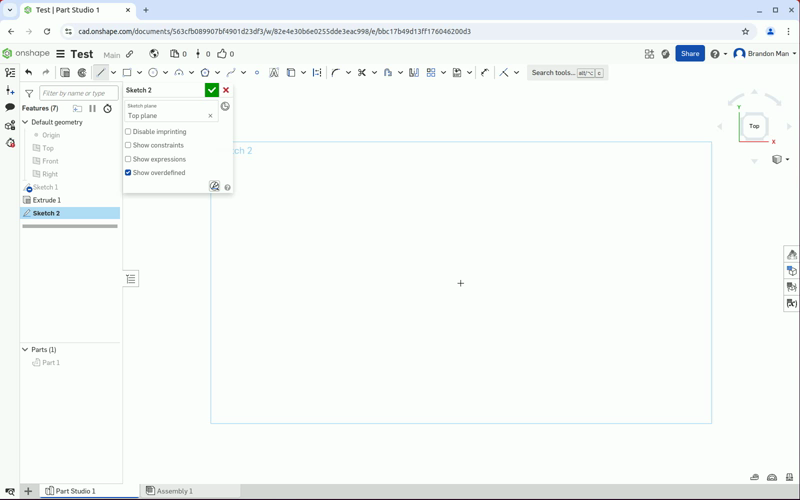
click(460, 282)
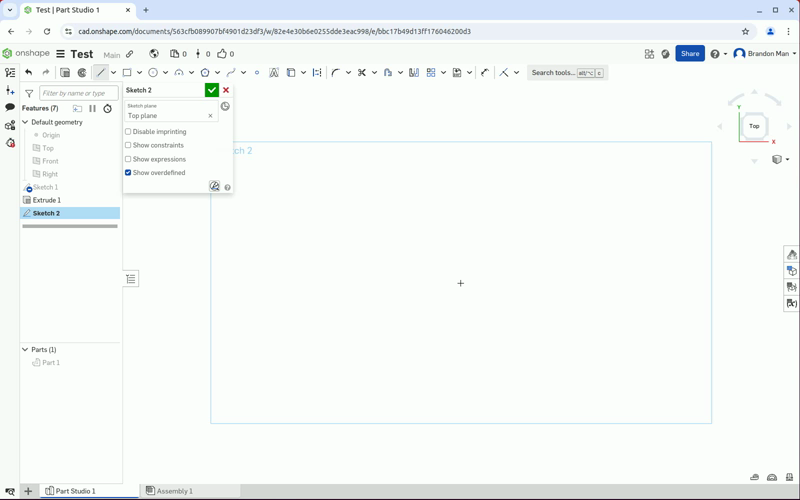
key_up(shift)
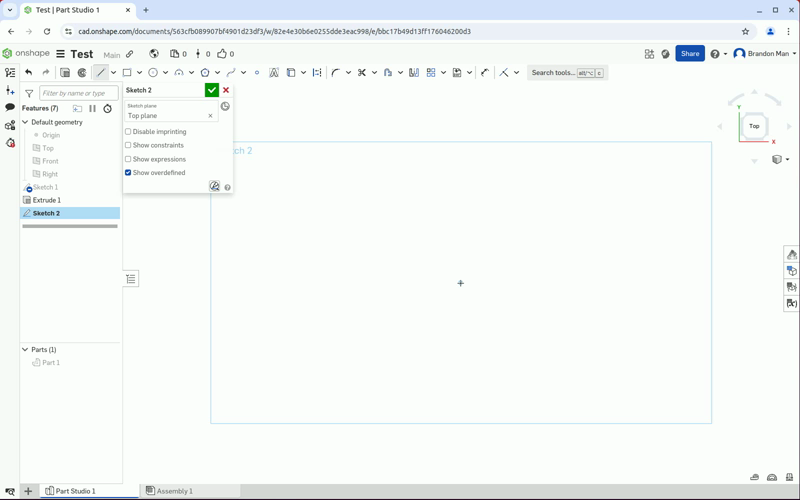
key_down(shift)
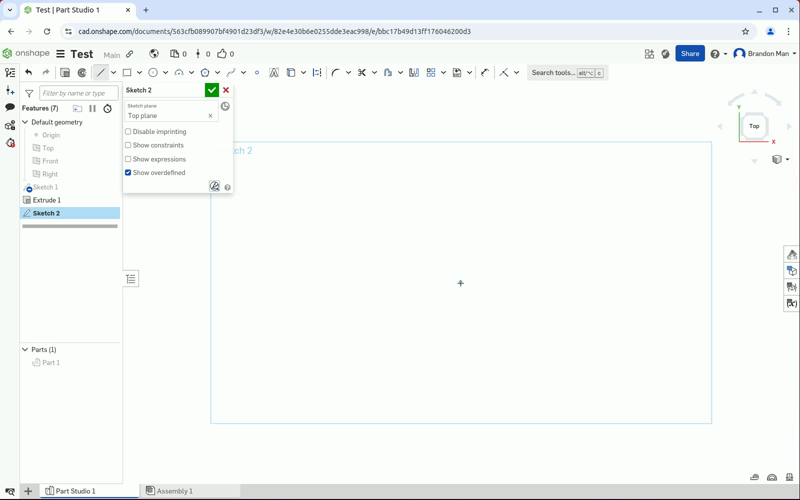
mouse_move(572, 282)
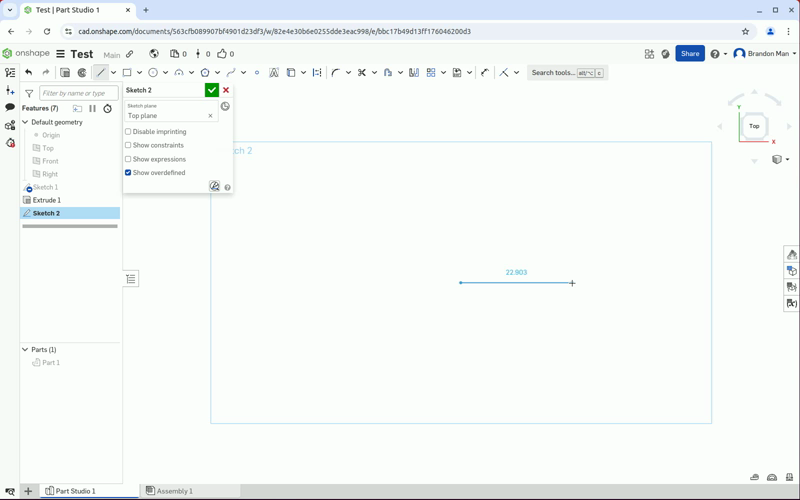
click(572, 282)
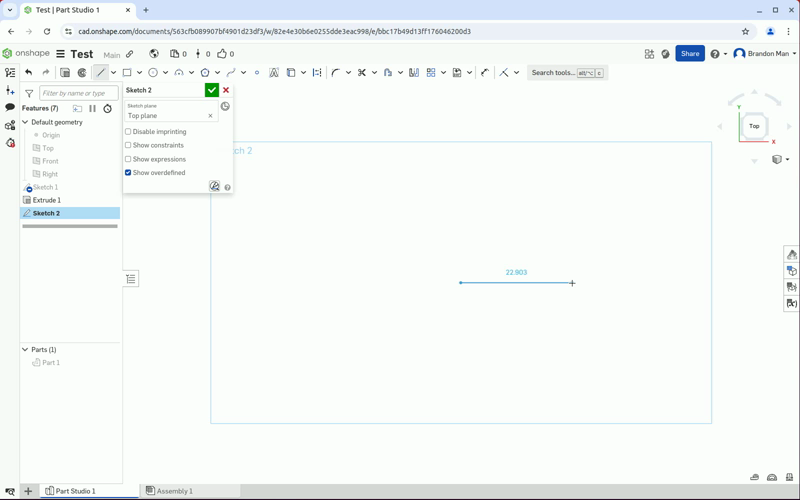
key_up(shift)
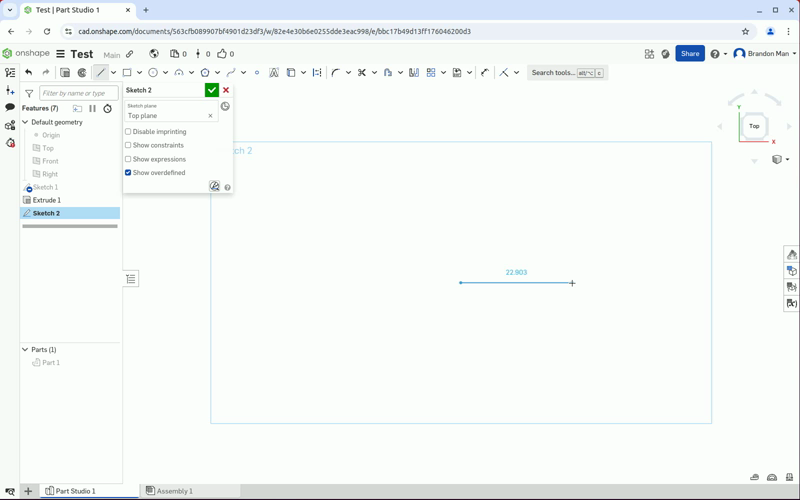
key_down(shift)
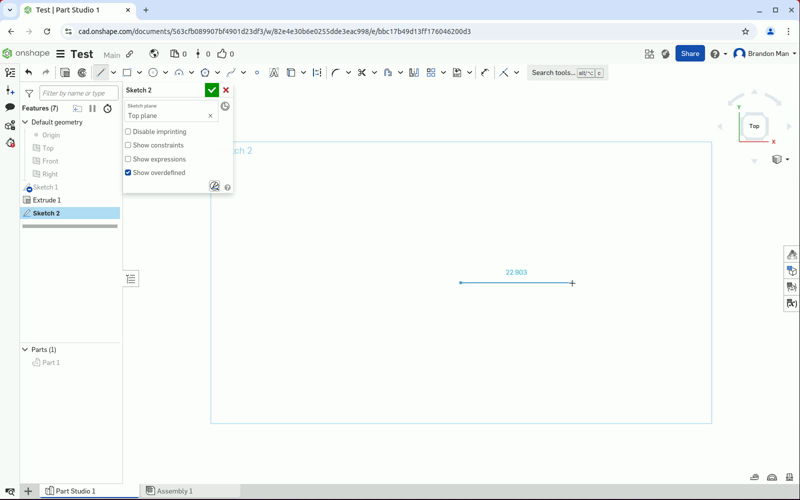
mouse_move(589, 282)
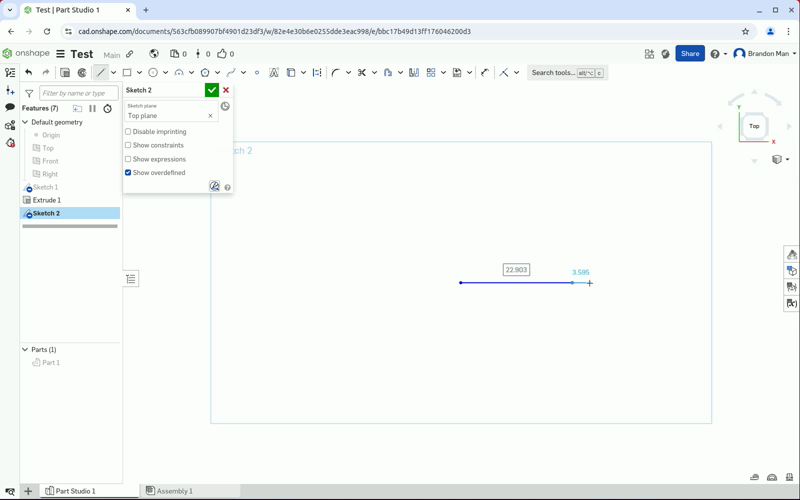
mouse_move(572, 281)
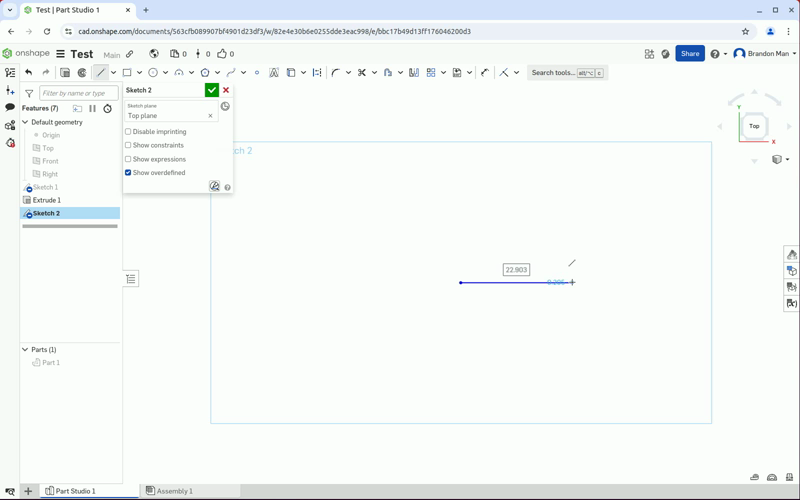
scroll(6)
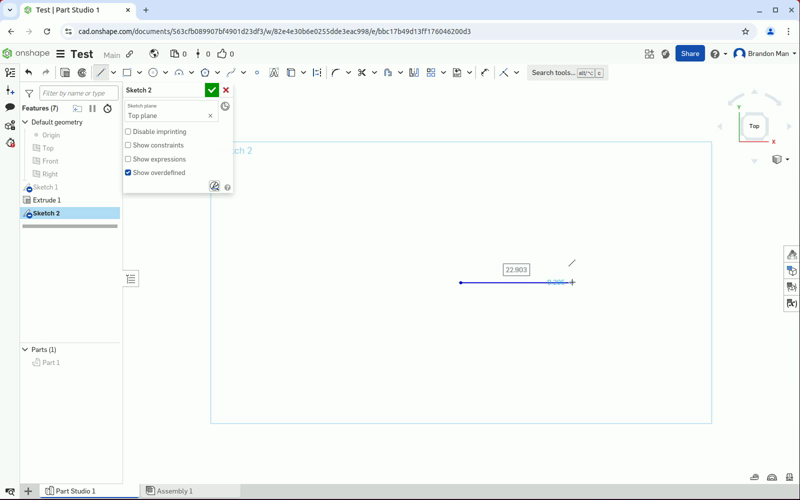
scroll(6)
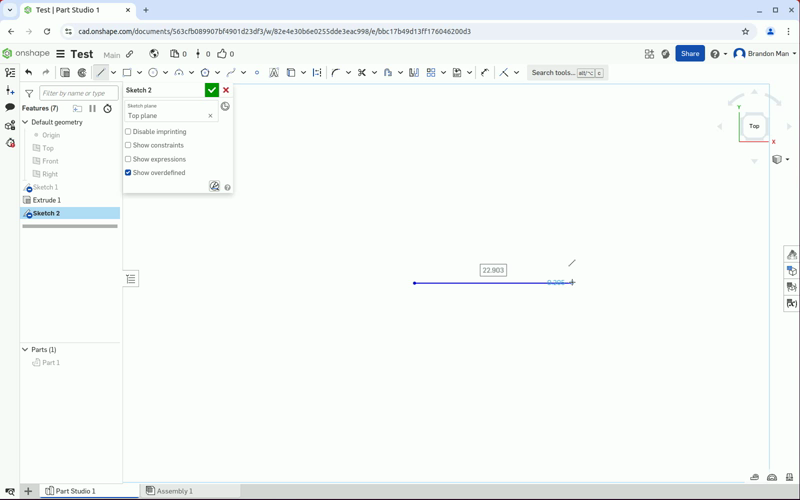
scroll(6)
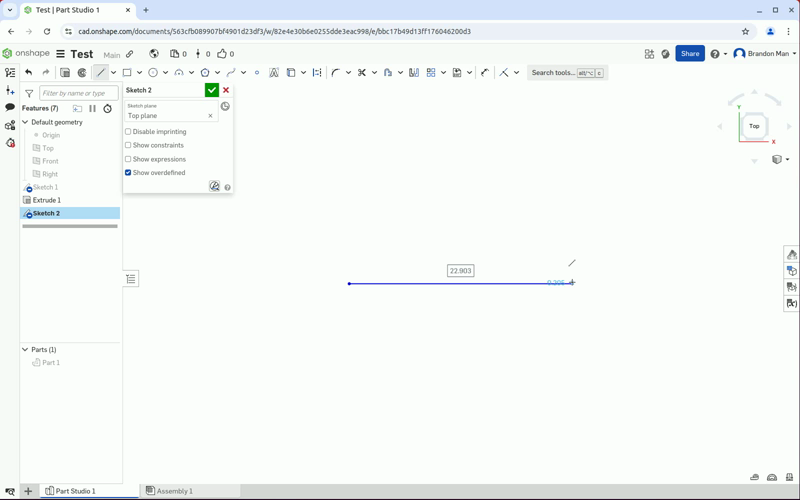
scroll(6)
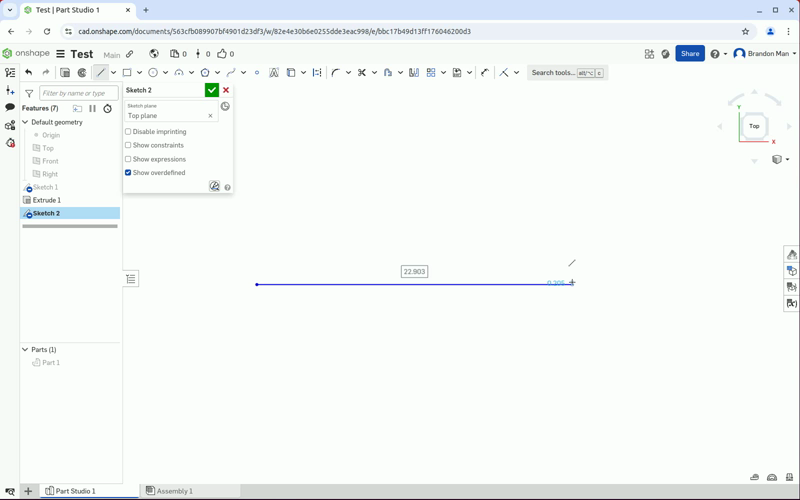
scroll(6)
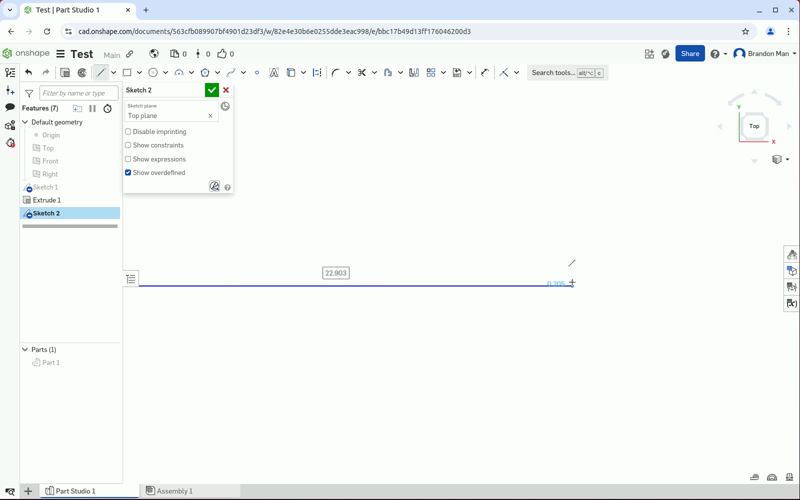
scroll(6)
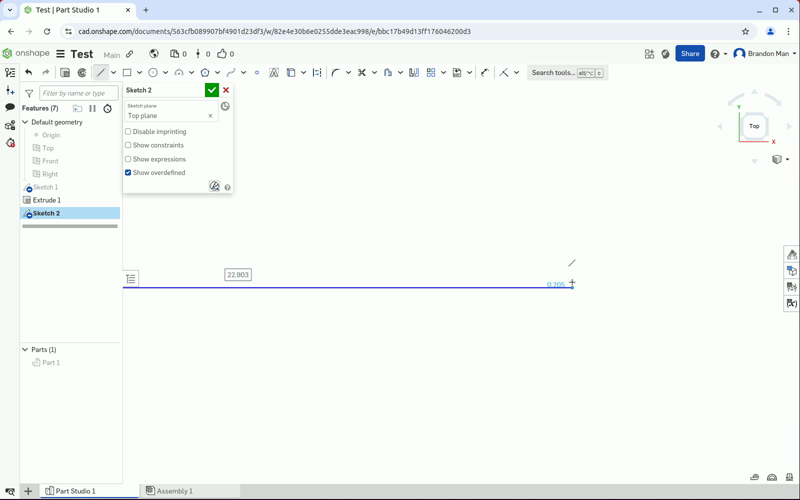
scroll(6)
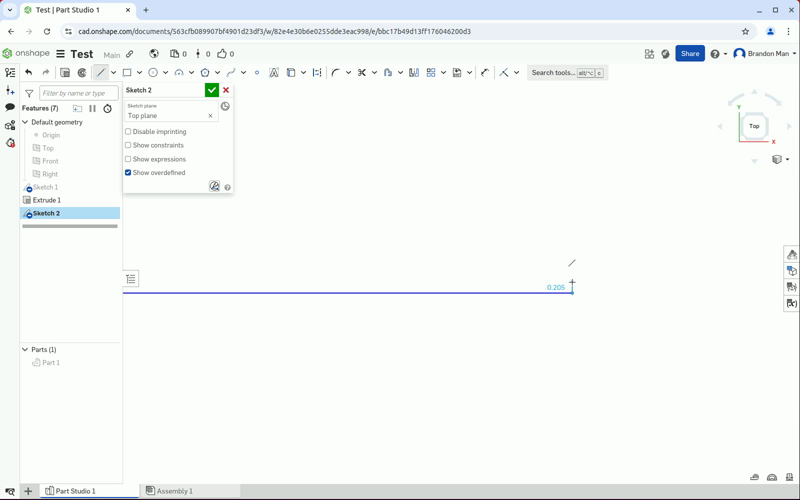
click(572, 281)
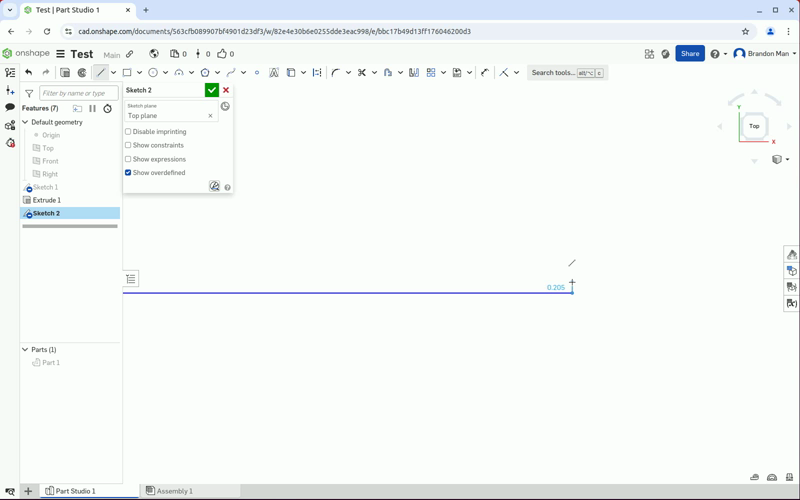
scroll(-6)
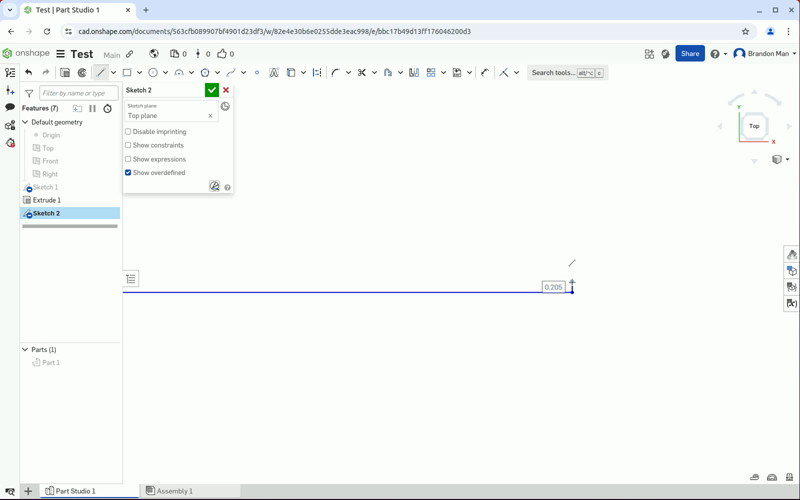
scroll(-6)
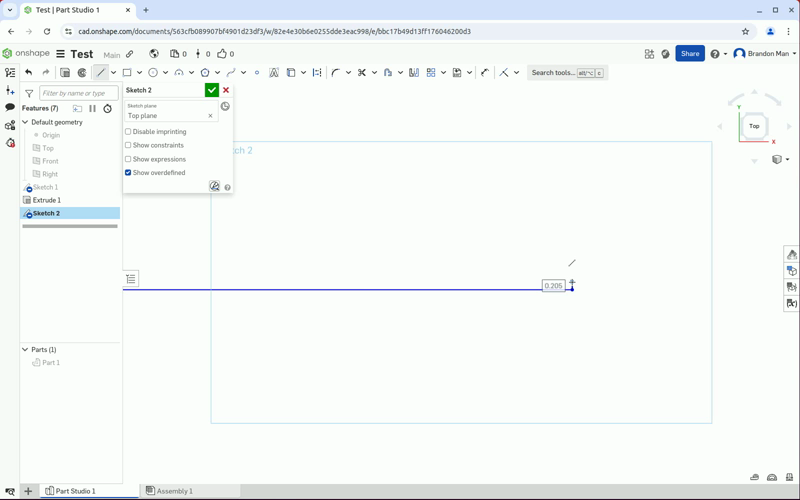
scroll(-6)
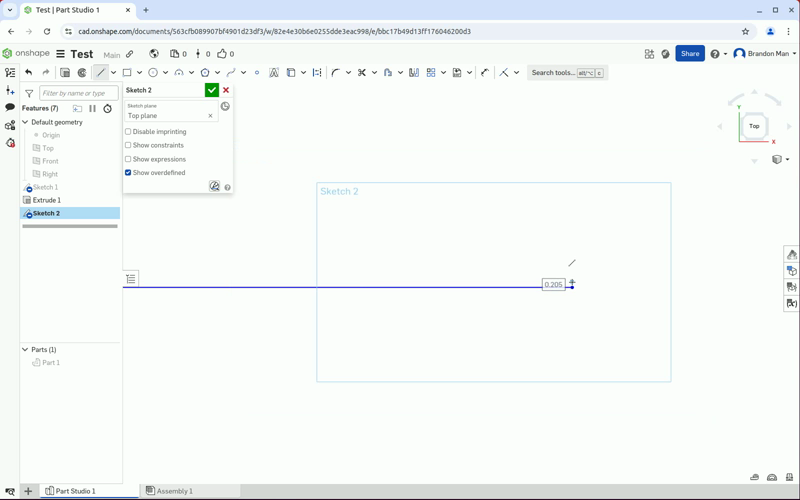
scroll(-6)
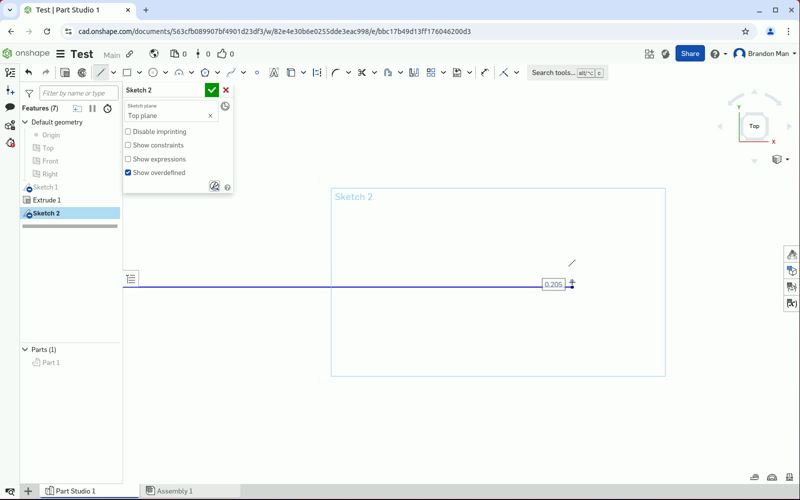
scroll(-6)
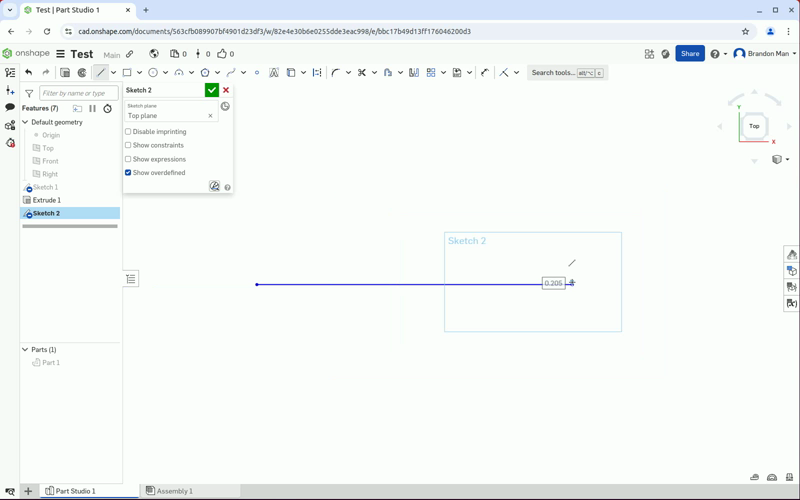
scroll(-6)
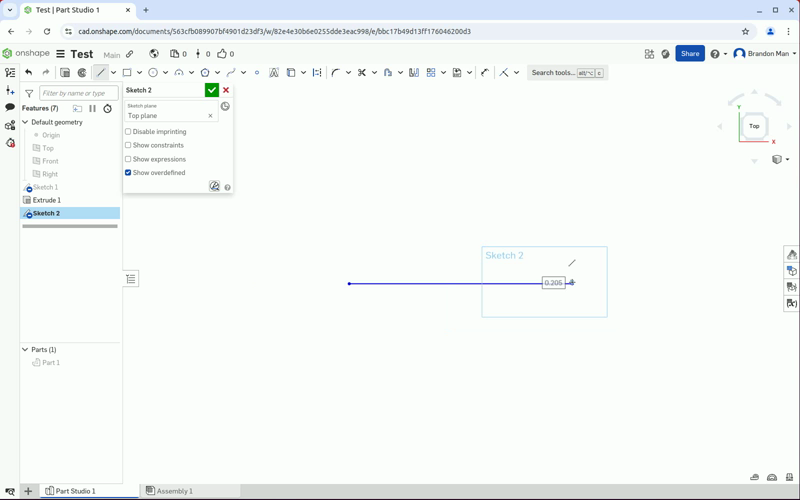
scroll(-6)
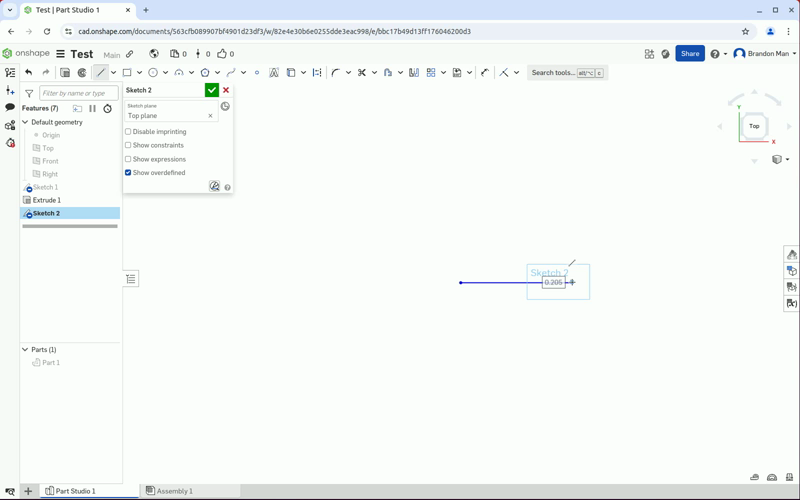
key_up(shift)
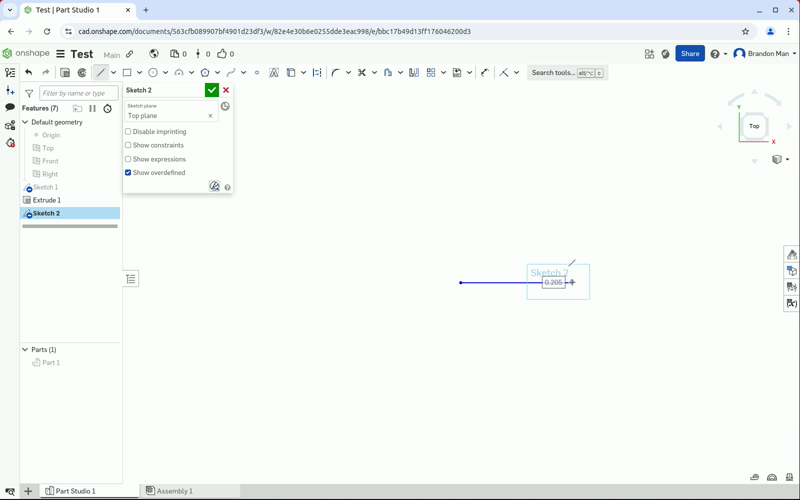
key_down(shift)
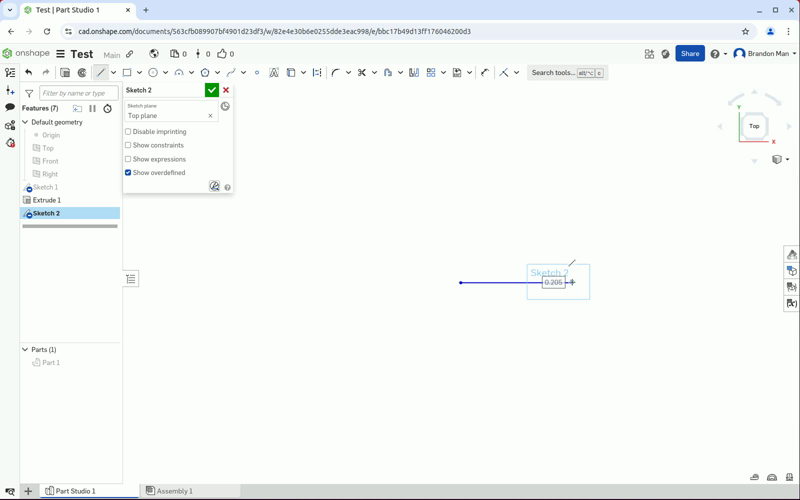
mouse_move(460, 281)
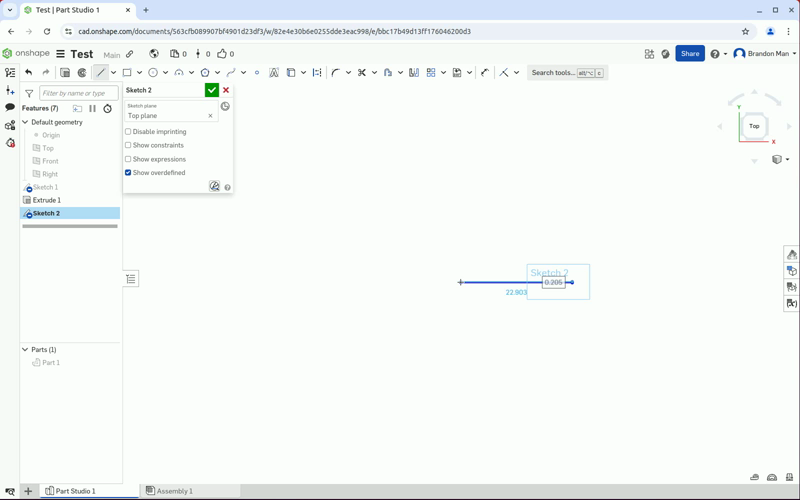
scroll(6)
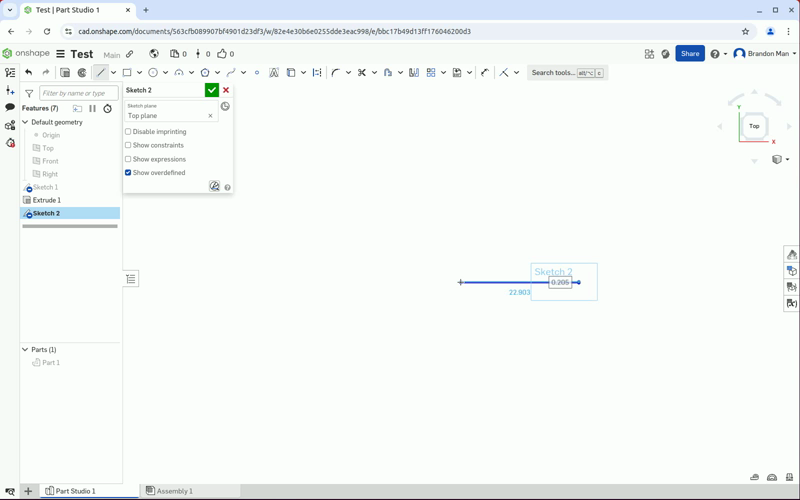
scroll(6)
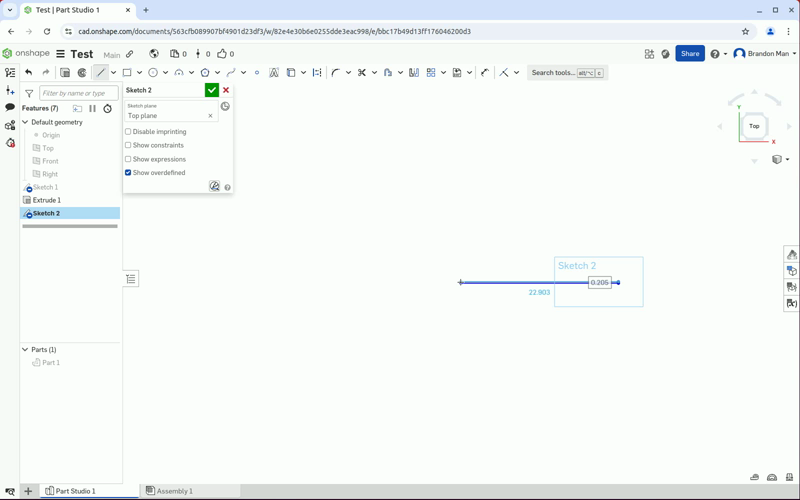
scroll(6)
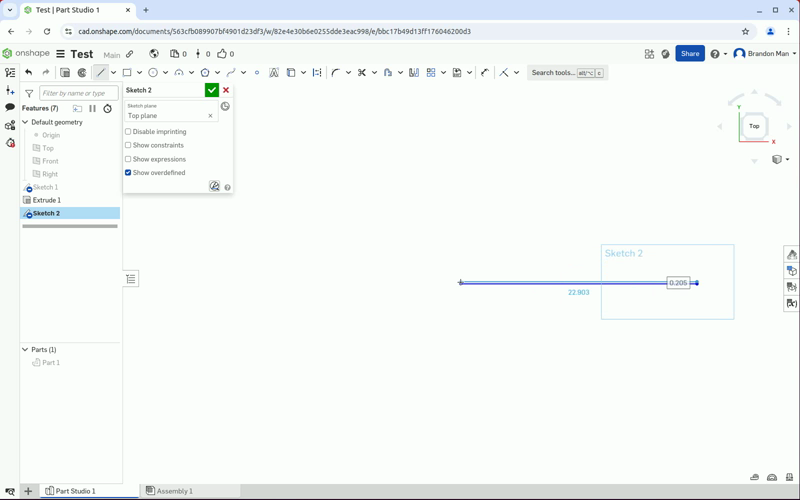
scroll(6)
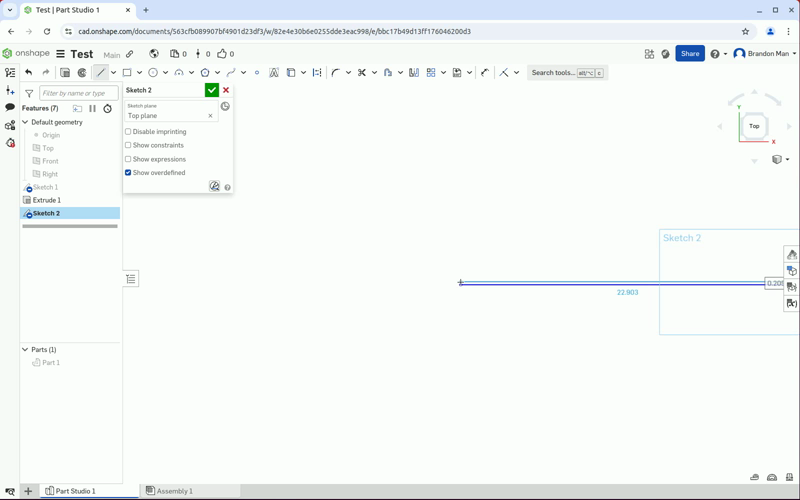
scroll(6)
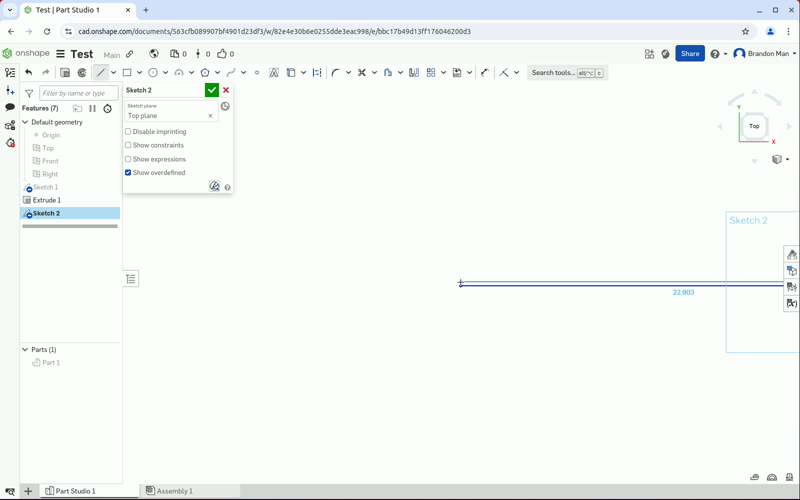
scroll(6)
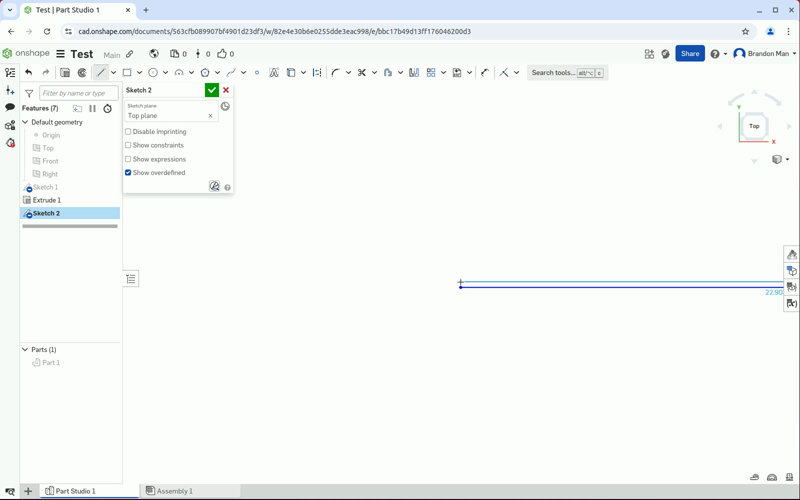
scroll(6)
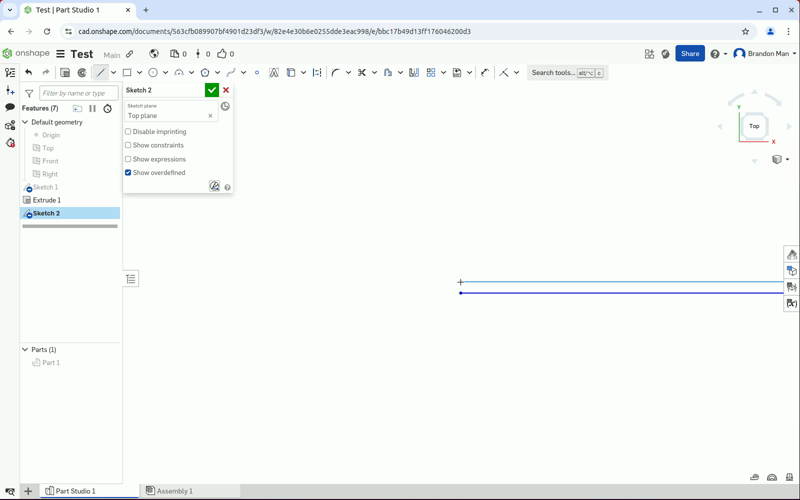
click(460, 281)
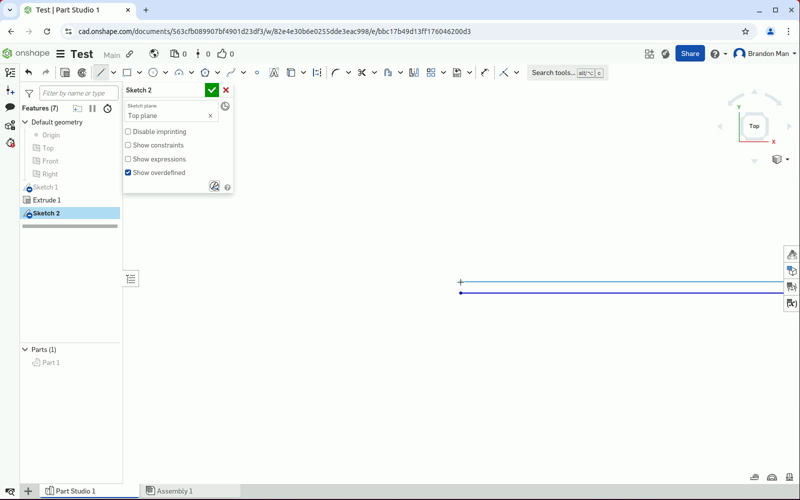
scroll(-6)
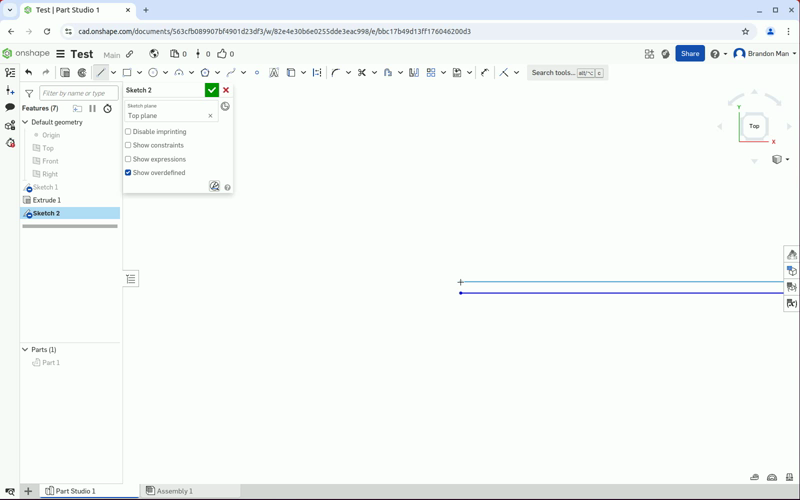
scroll(-6)
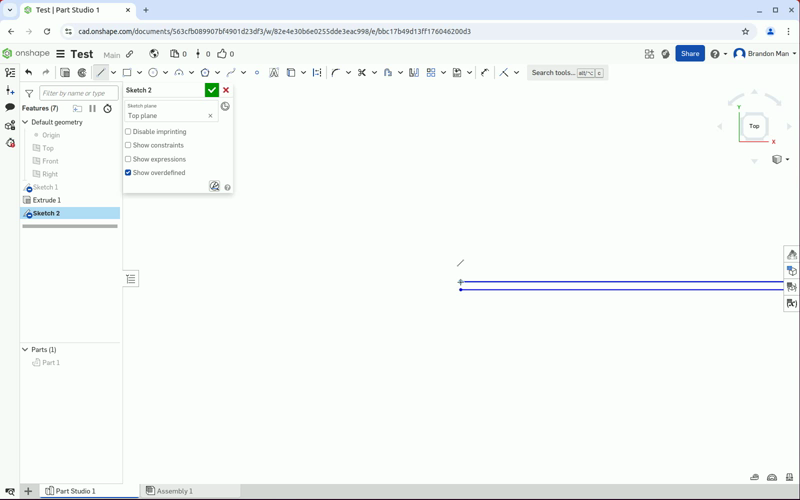
scroll(-6)
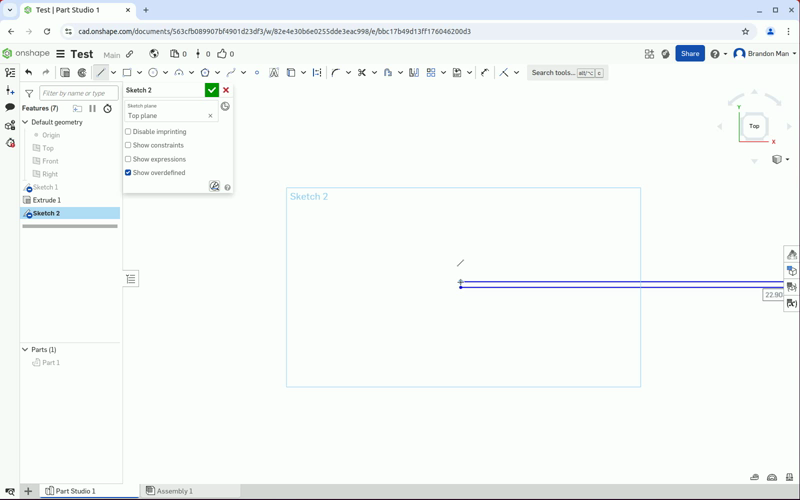
scroll(-6)
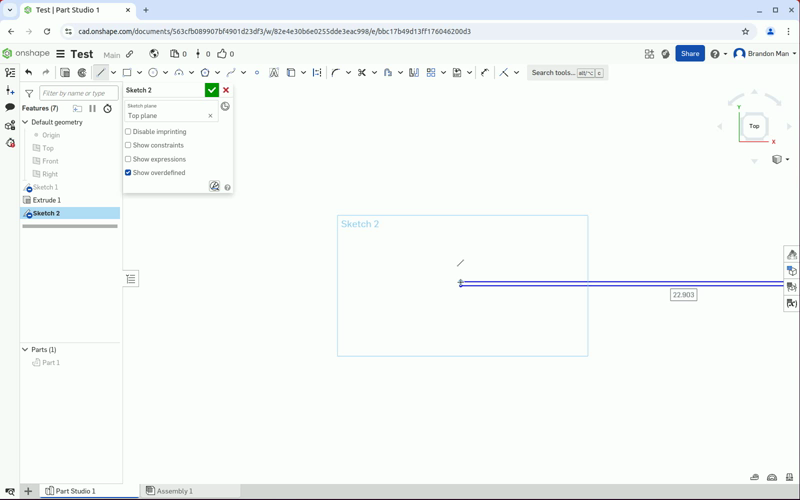
scroll(-6)
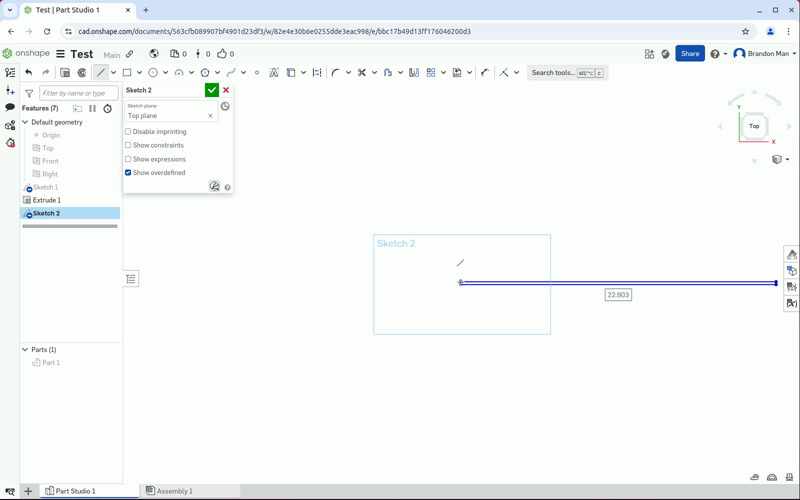
scroll(-6)
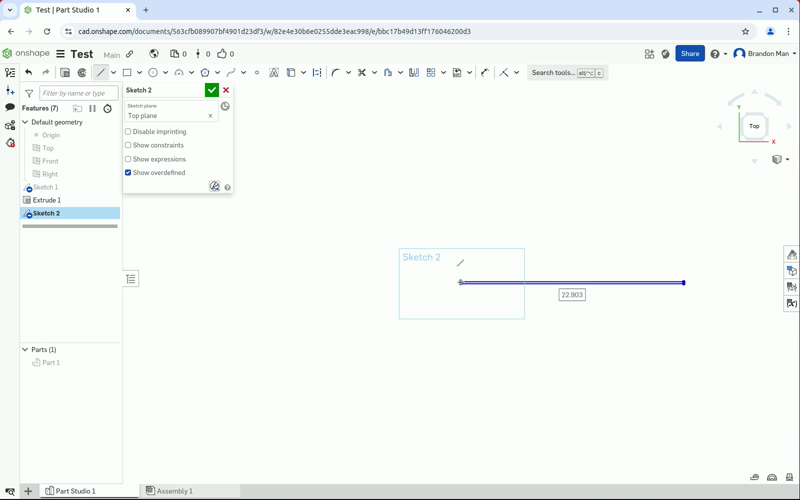
scroll(-6)
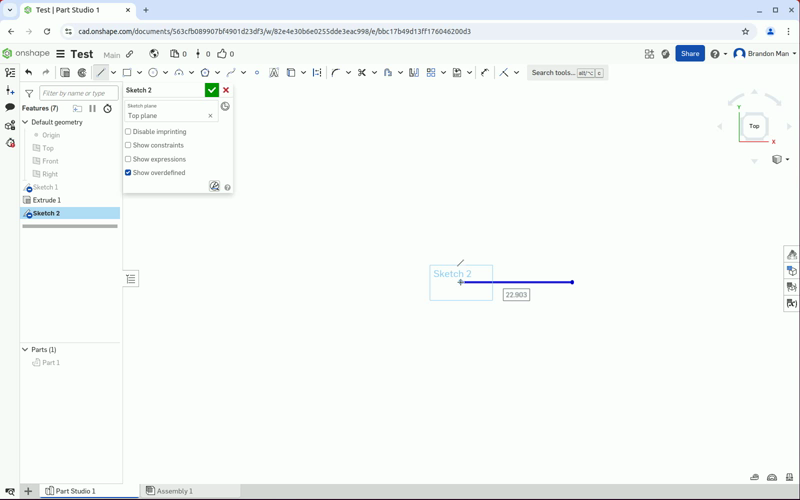
key_up(shift)
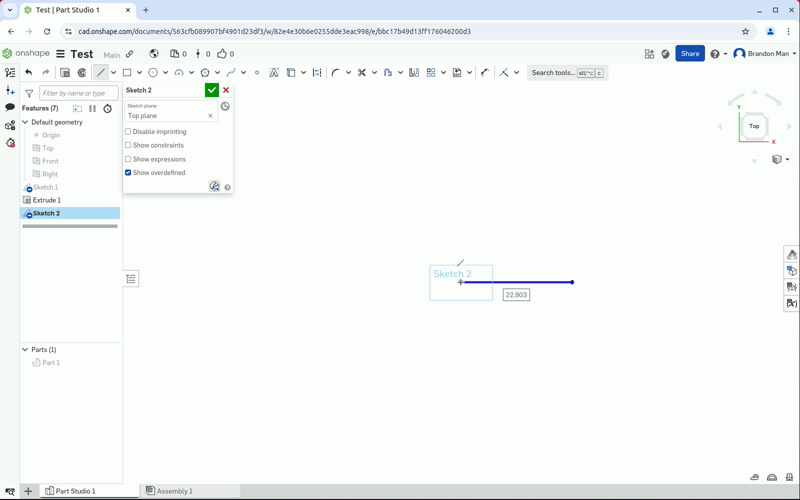
mouse_move(490, 281)
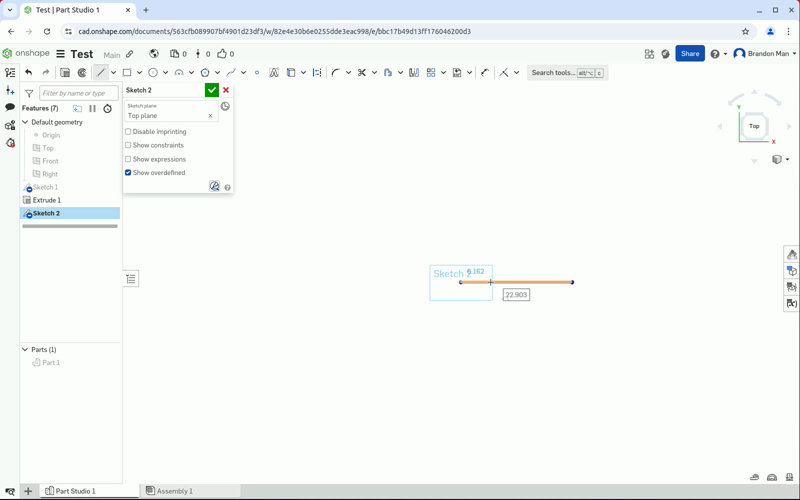
key_down(shift)
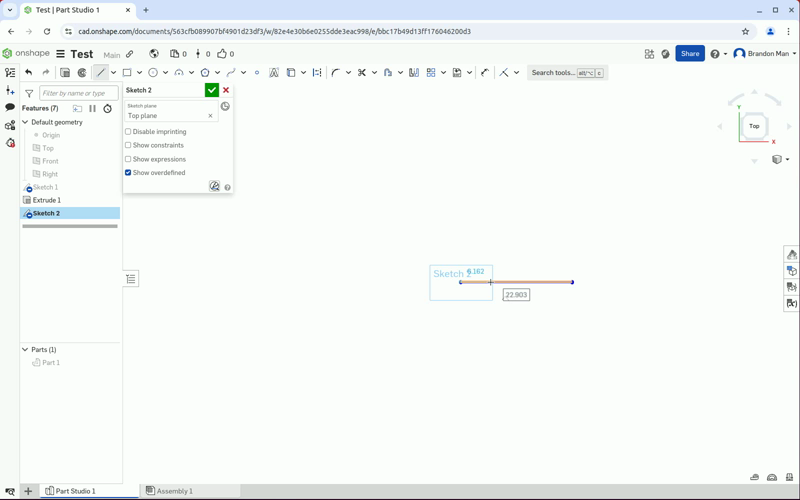
mouse_move(460, 282)
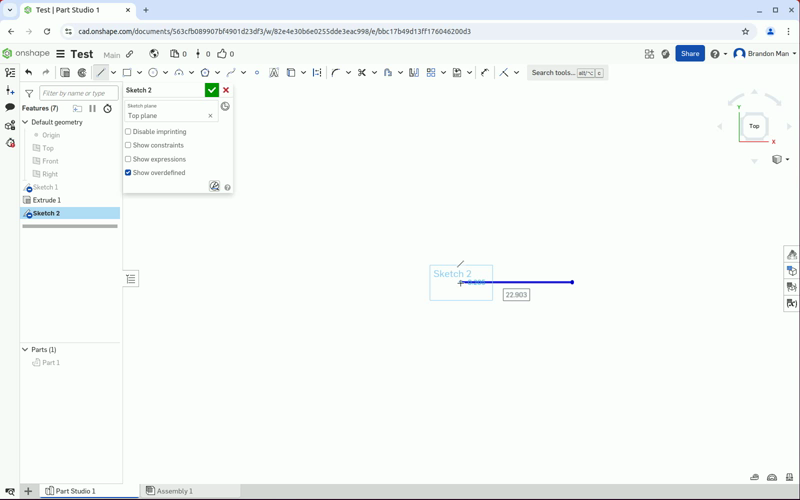
scroll(6)
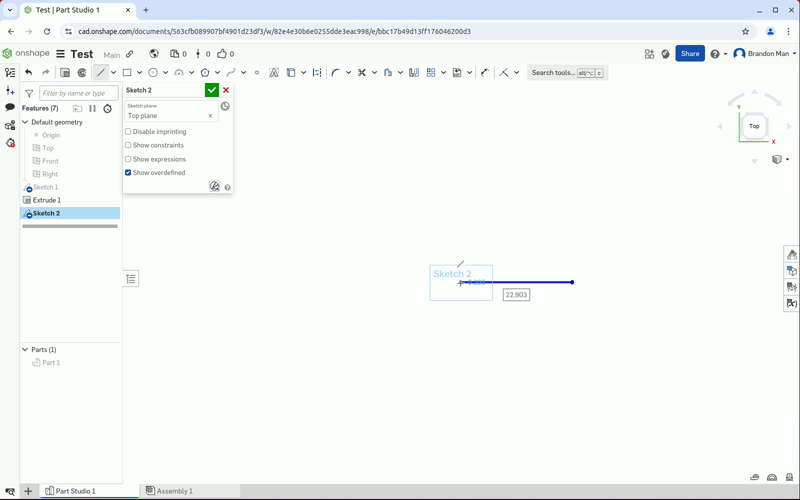
scroll(6)
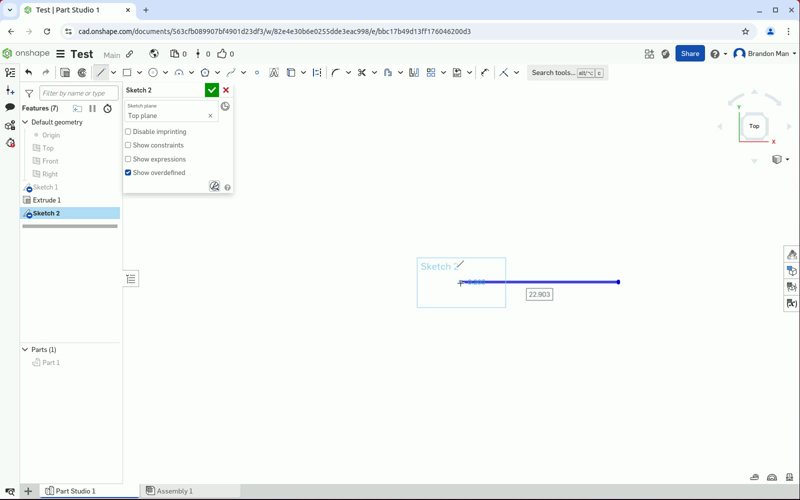
scroll(6)
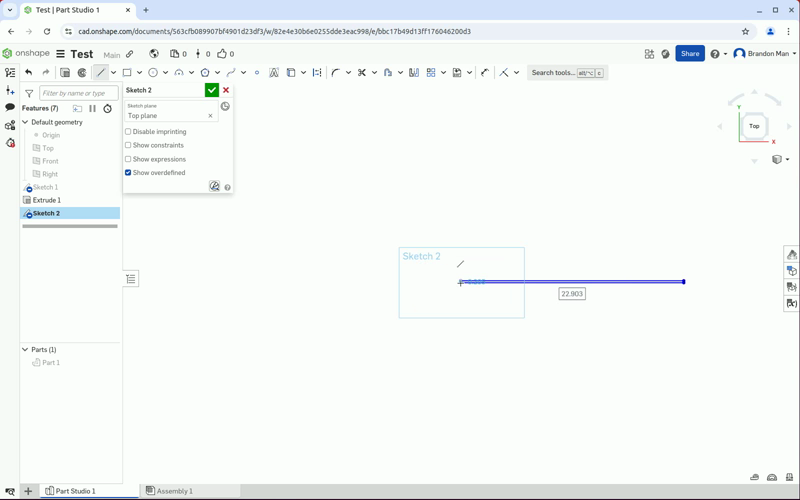
scroll(6)
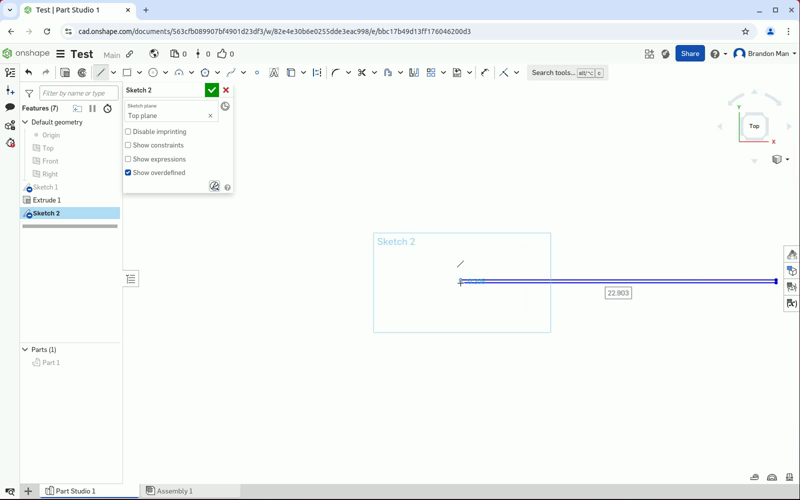
scroll(6)
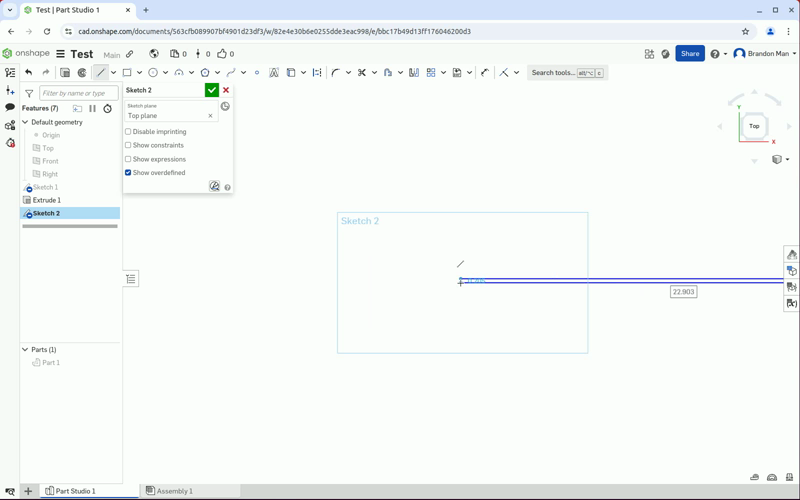
scroll(6)
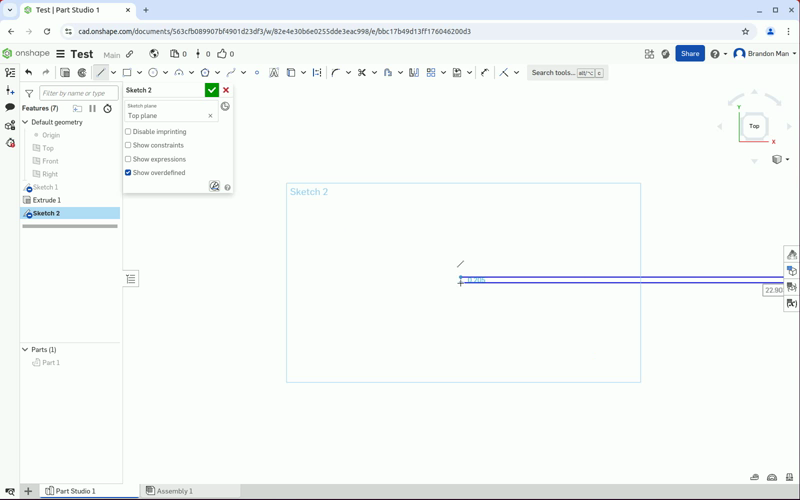
scroll(6)
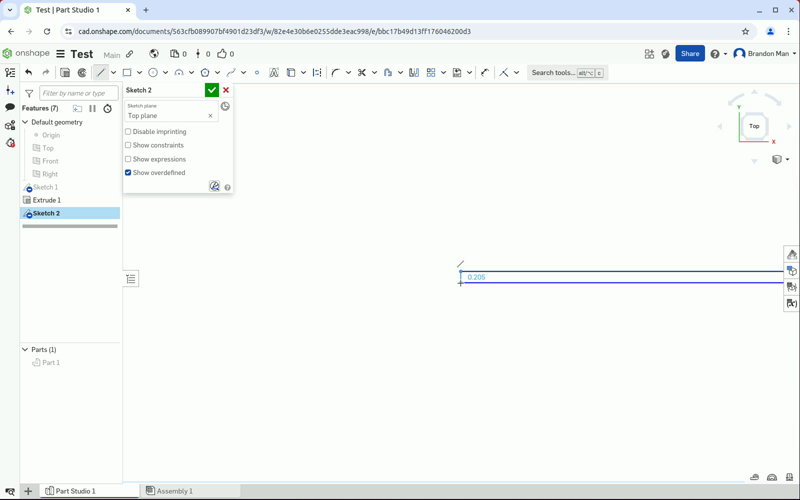
key_up(shift)
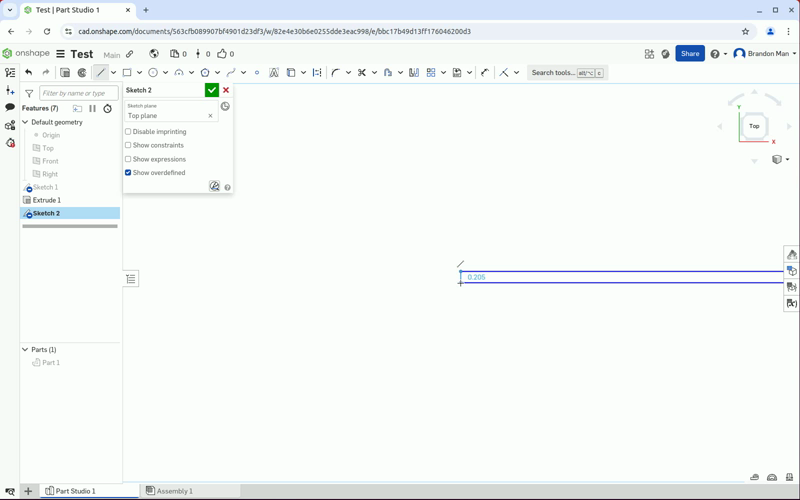
click(460, 282)
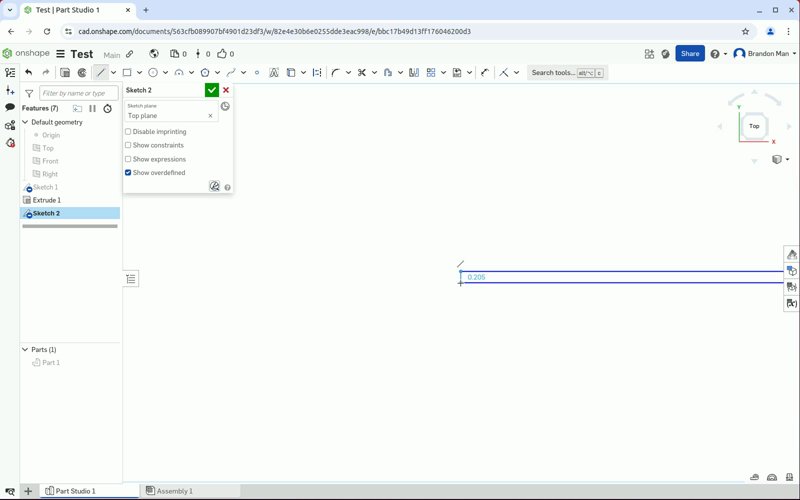
scroll(-6)
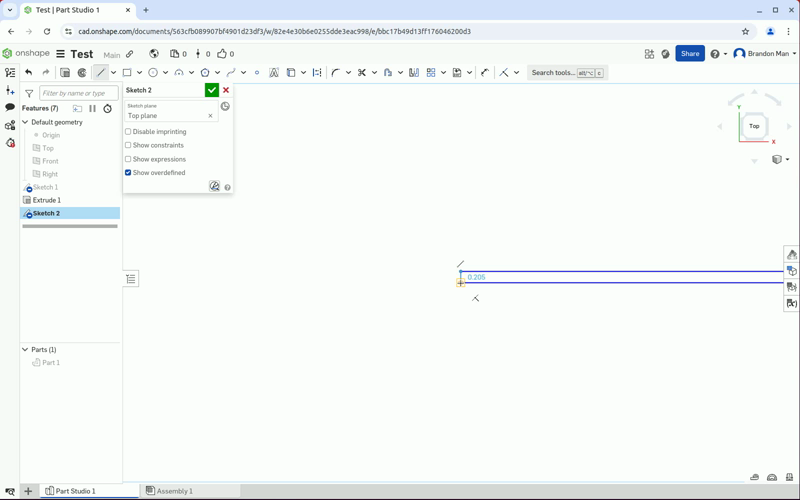
scroll(-6)
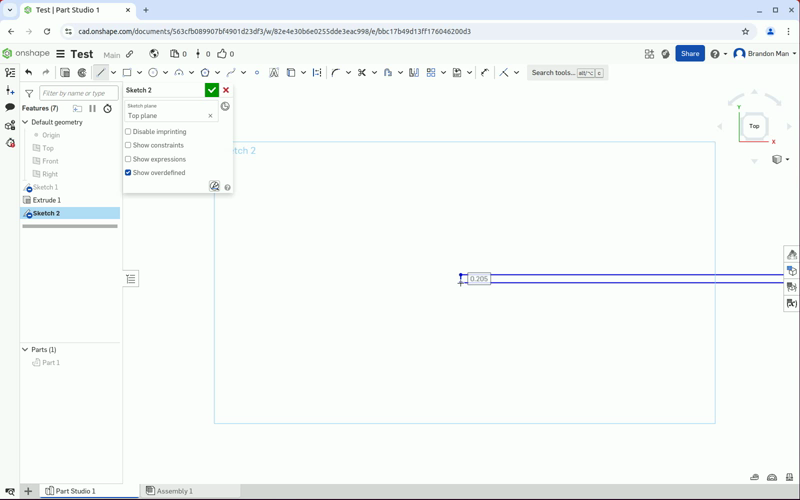
scroll(-6)
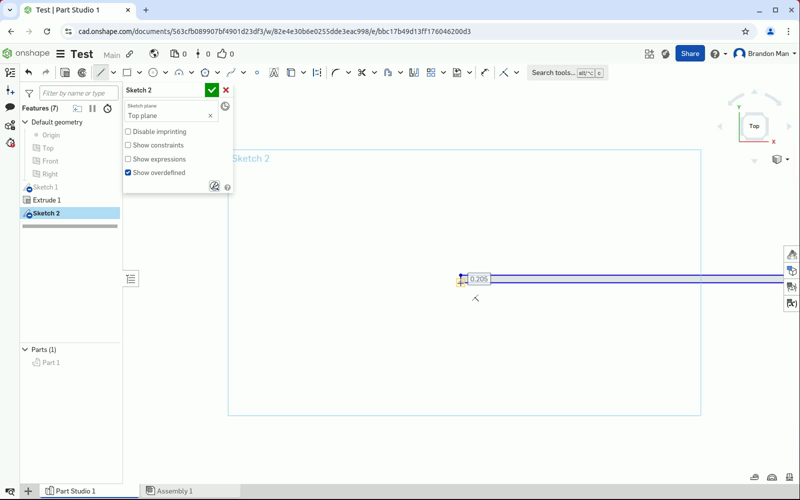
scroll(-6)
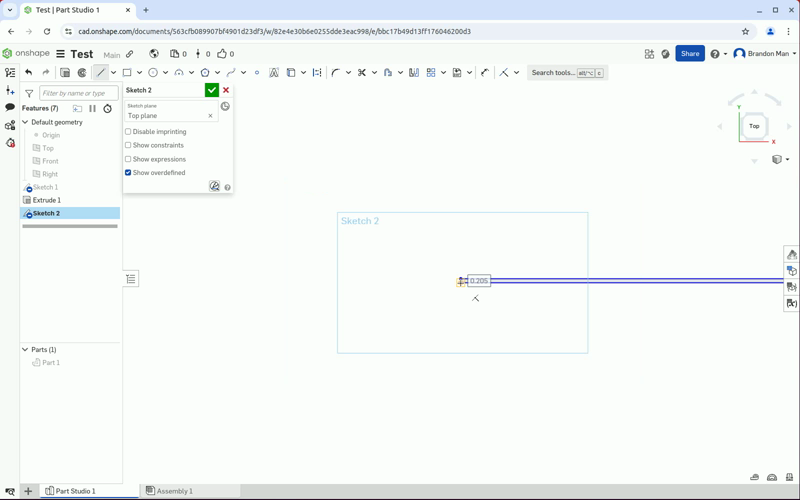
scroll(-6)
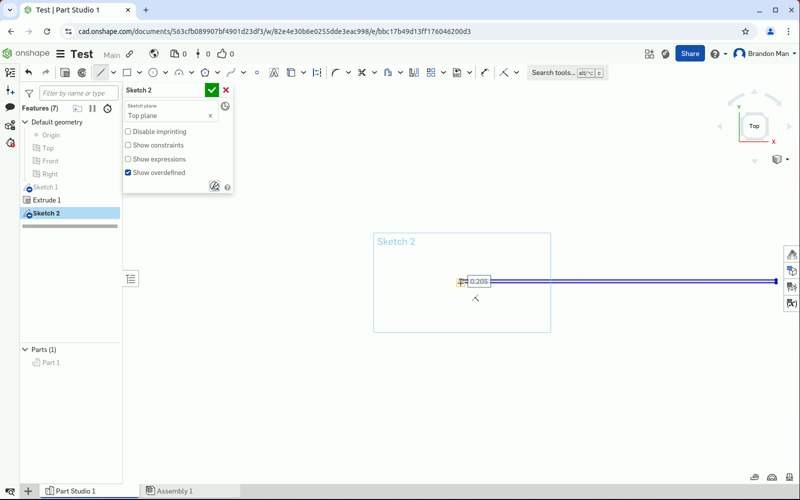
scroll(-6)
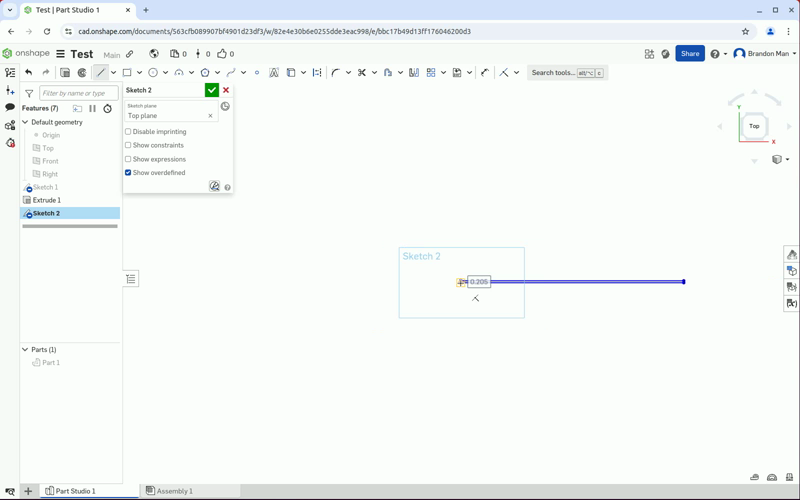
scroll(-6)
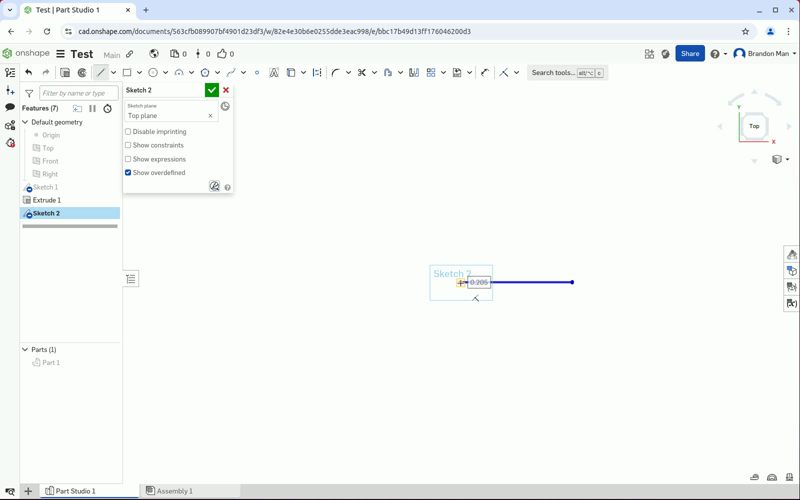
key(esc)
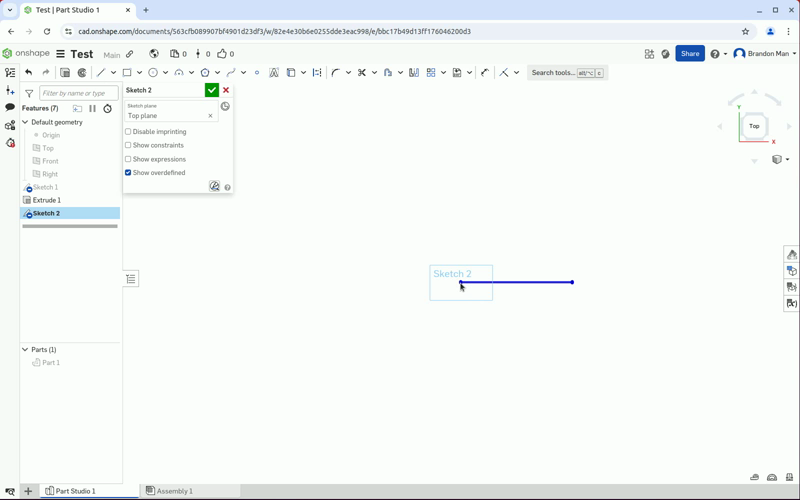
mouse_move(561, 281)
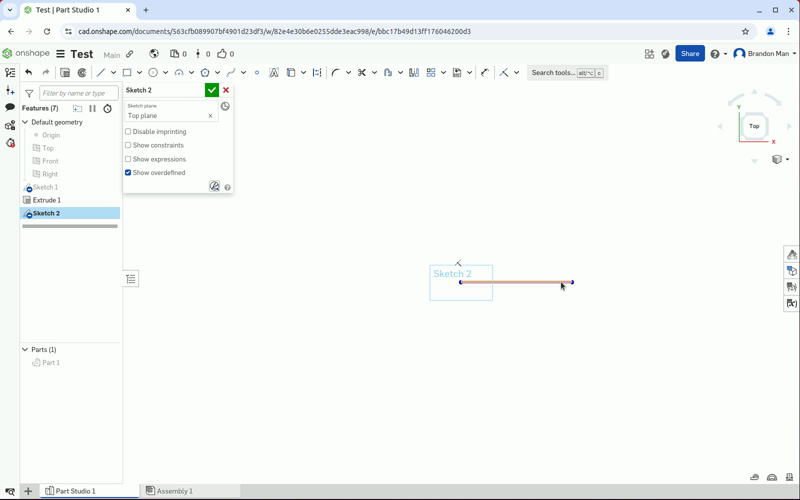
scroll(6)
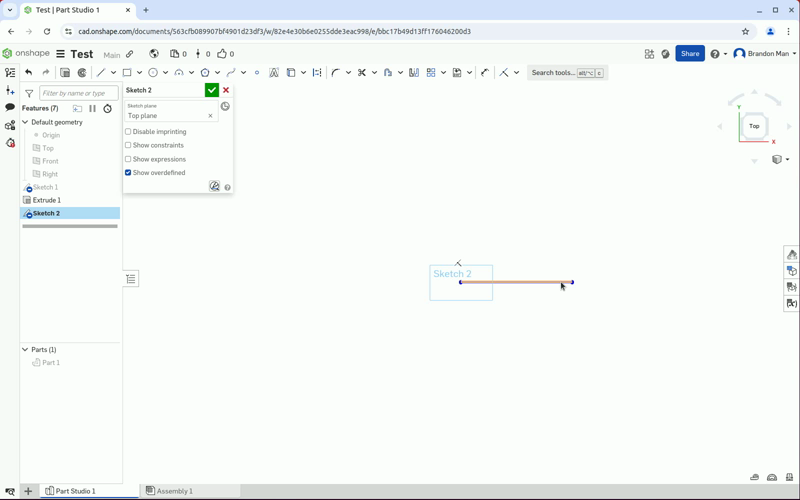
scroll(6)
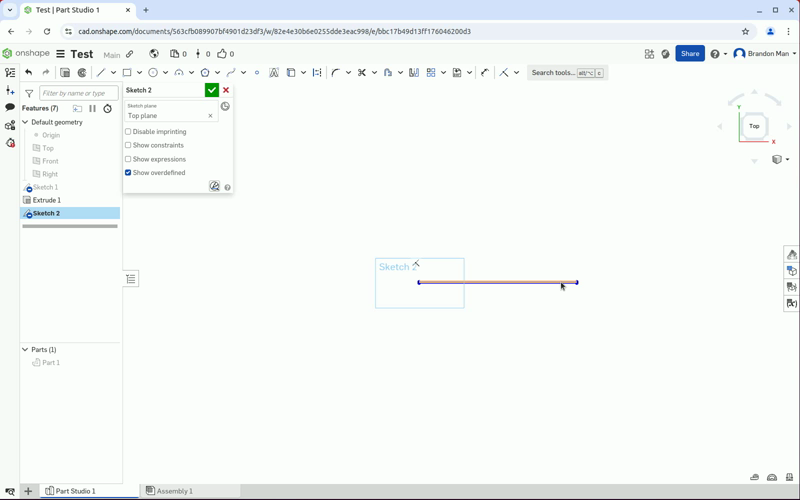
scroll(6)
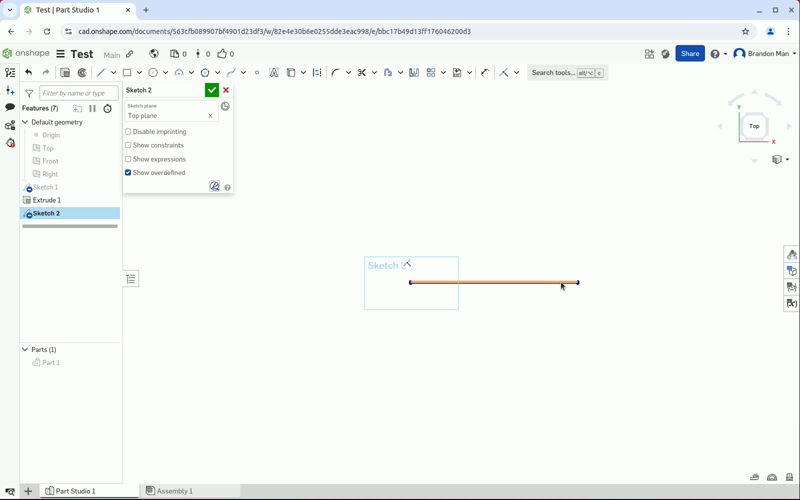
scroll(6)
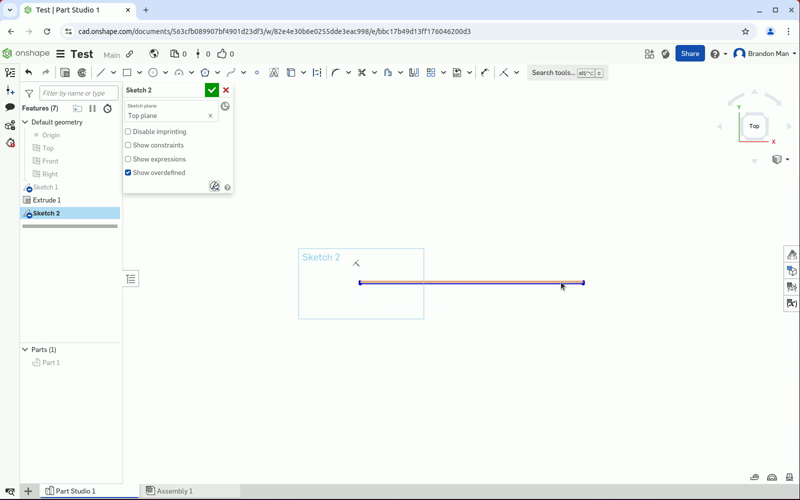
scroll(6)
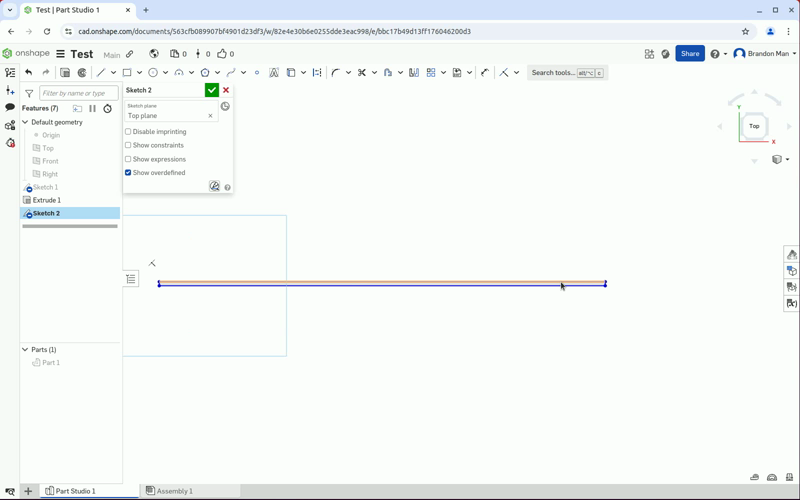
scroll(6)
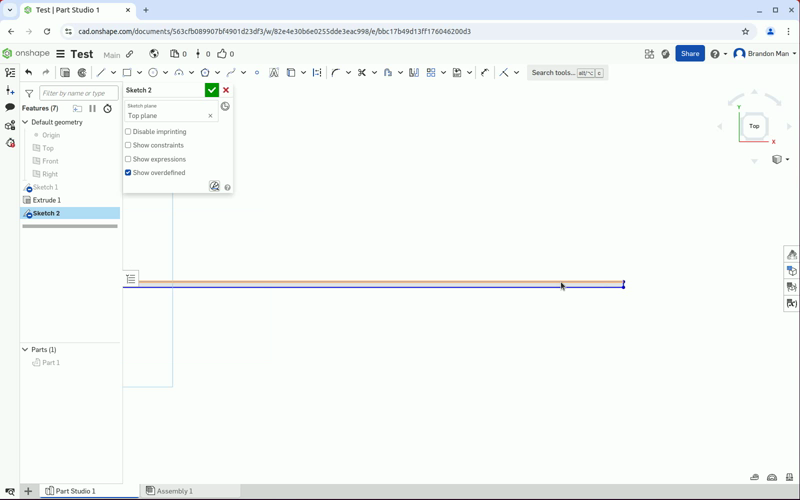
scroll(6)
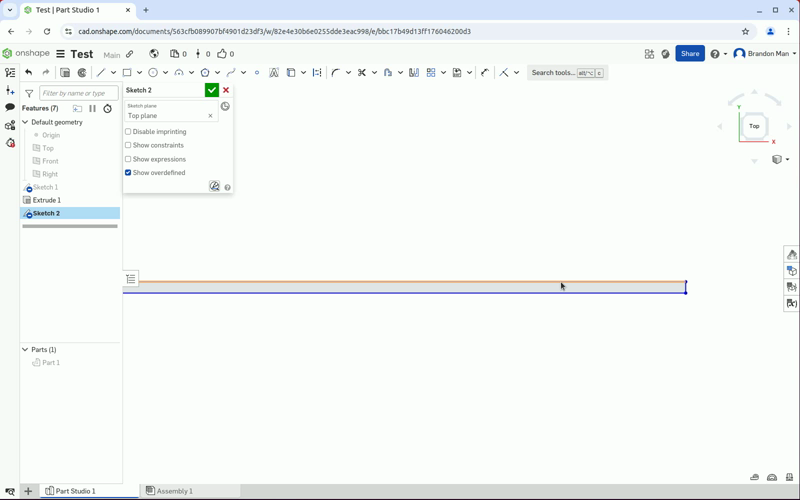
click(561, 281)
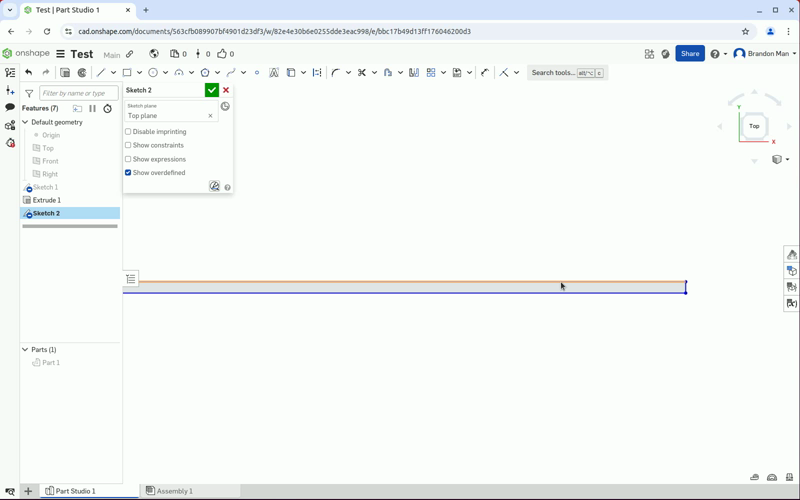
scroll(-6)
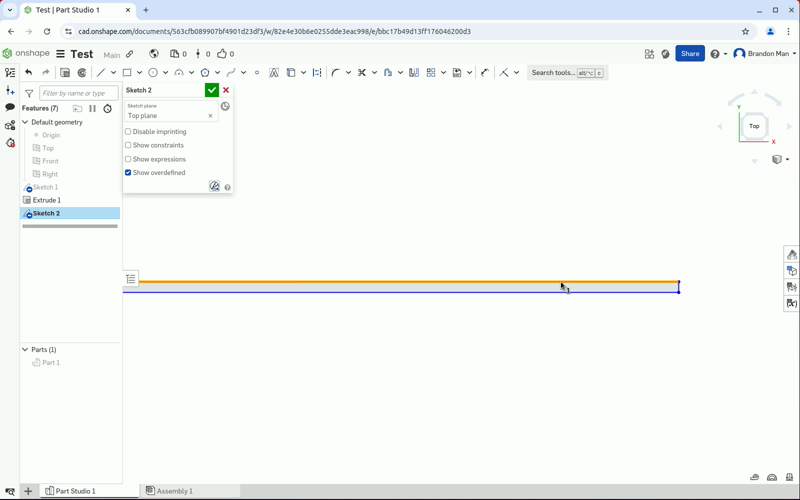
scroll(-6)
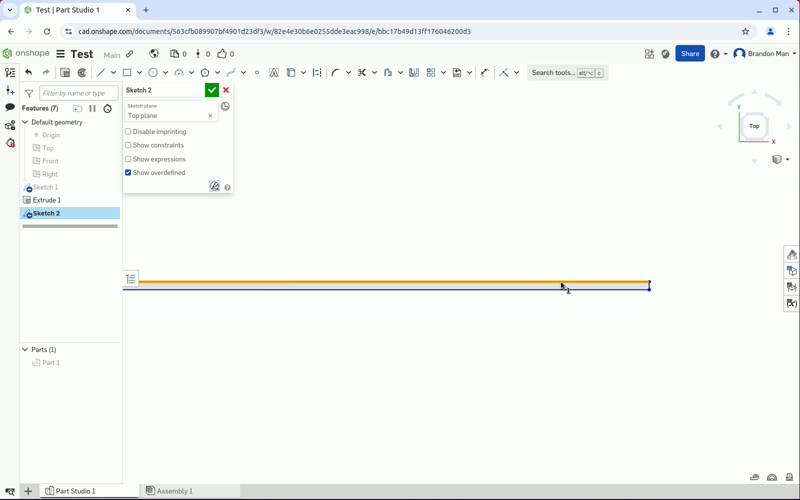
scroll(-6)
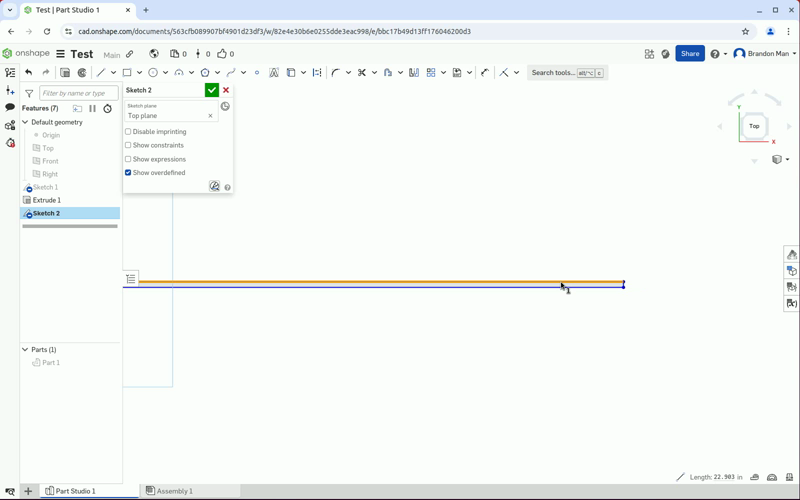
scroll(-6)
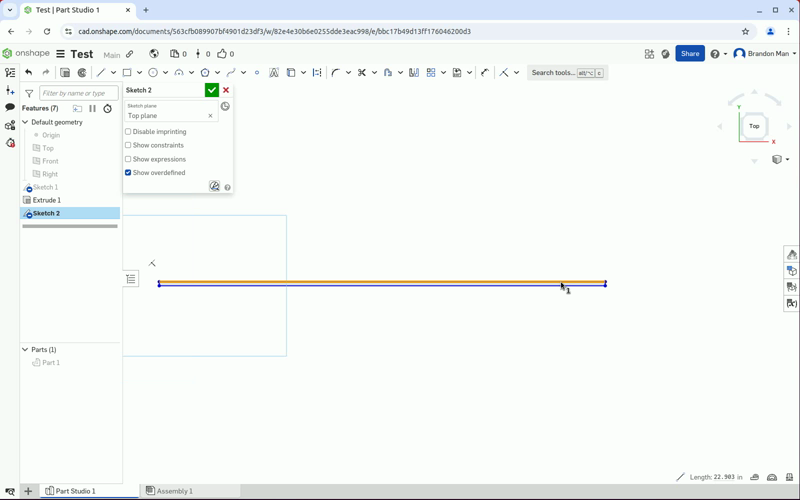
scroll(-6)
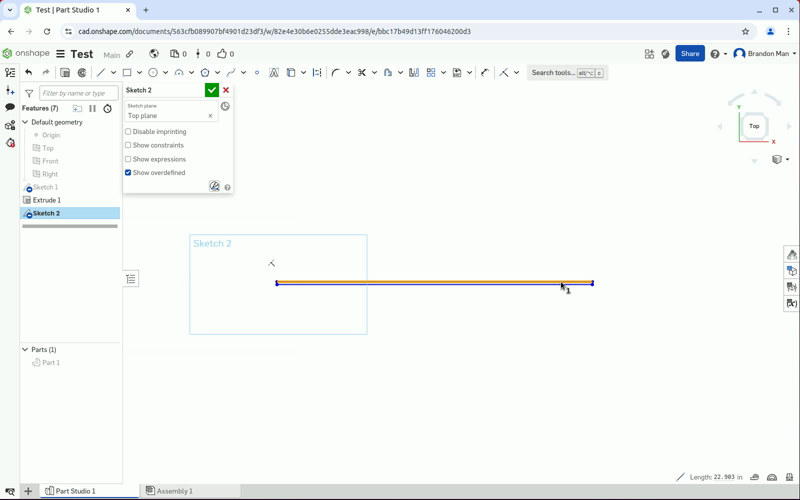
scroll(-6)
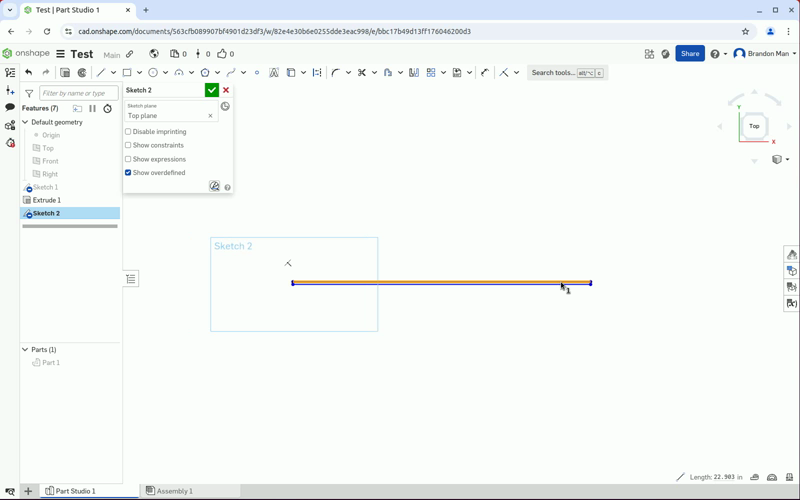
scroll(-6)
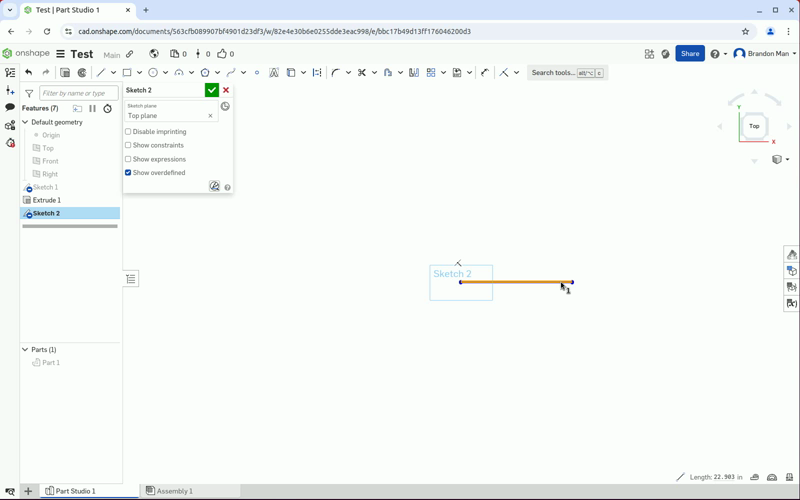
mouse_move(73, 352)
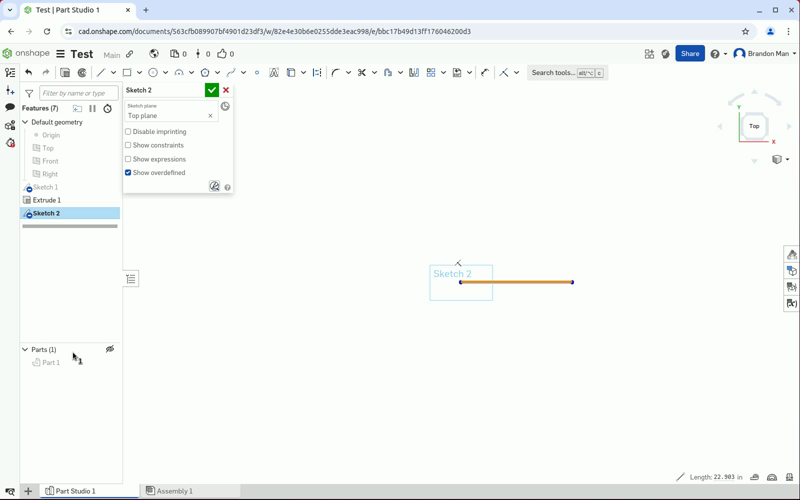
key(shift+y)
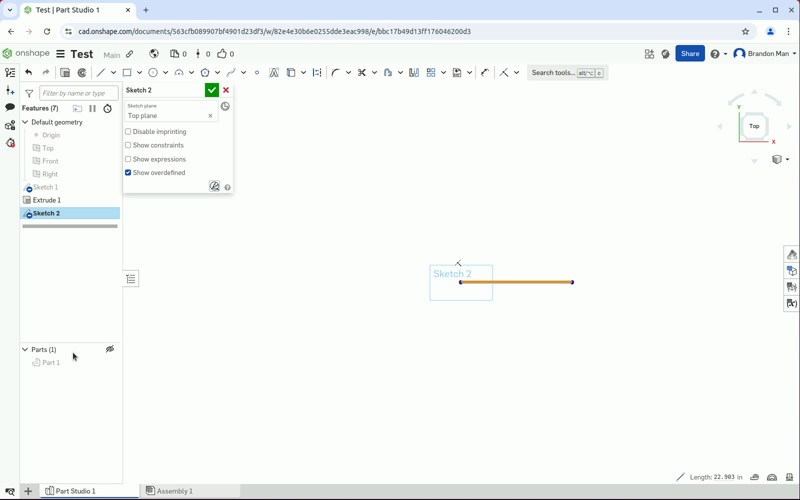
key(shift+e)
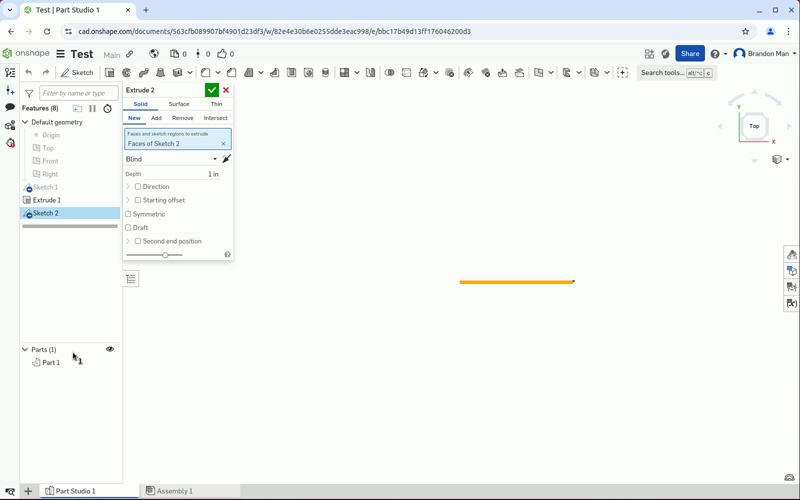
mouse_move(143, 106)
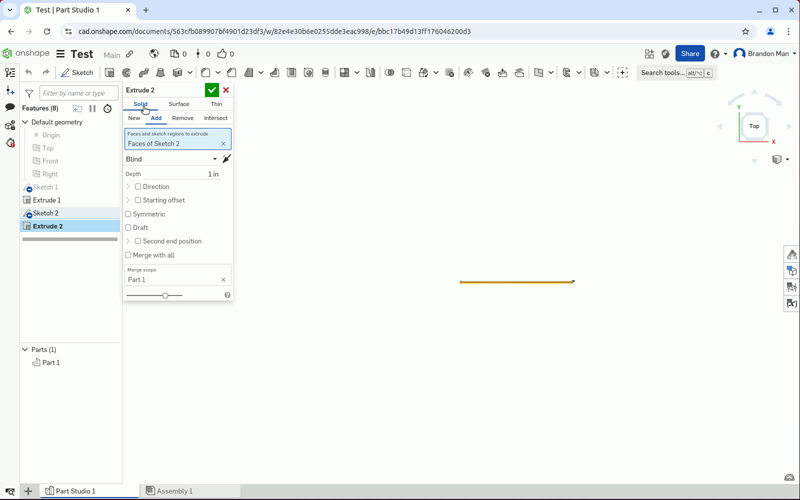
click(143, 106)
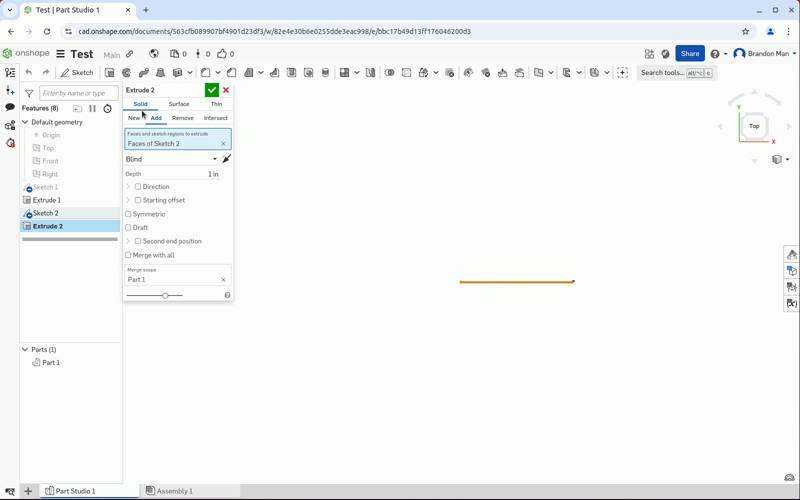
mouse_move(137, 120)
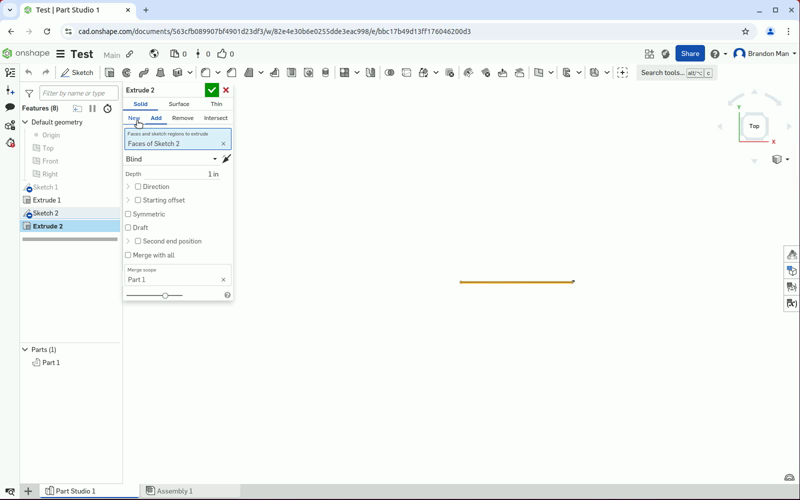
click(137, 120)
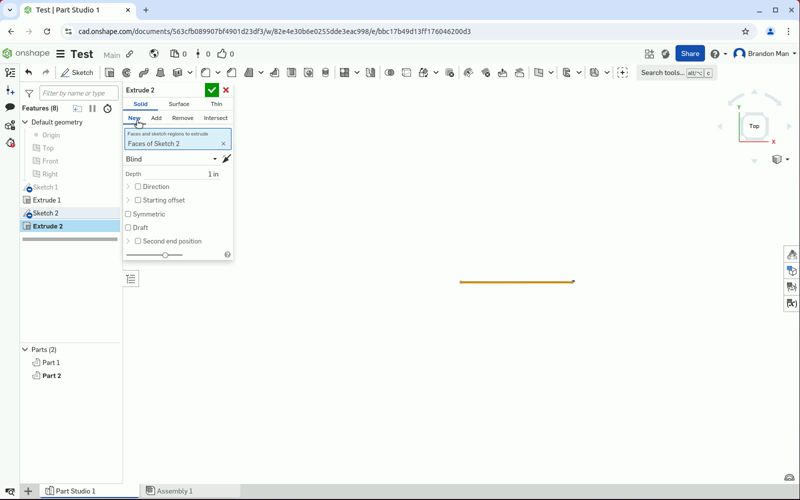
key(tab, 4)
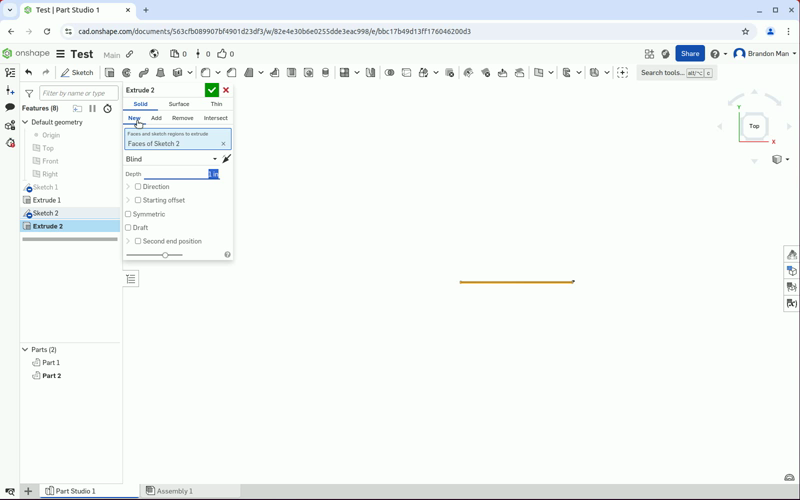
text(1.926)
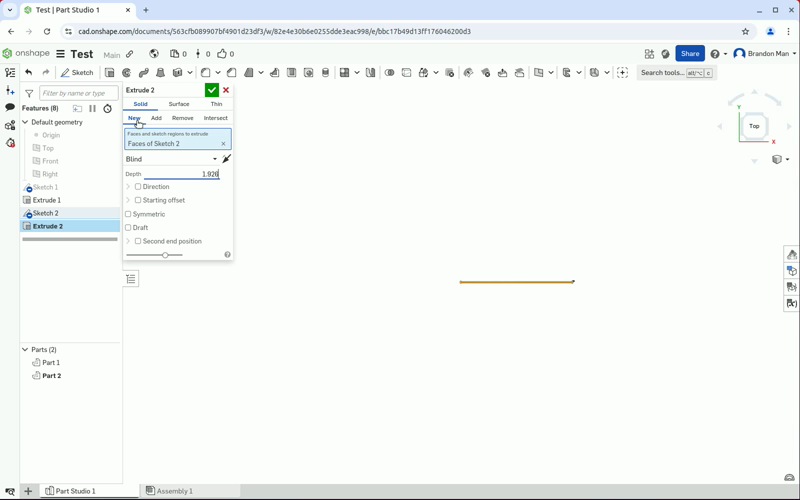
key(enter)
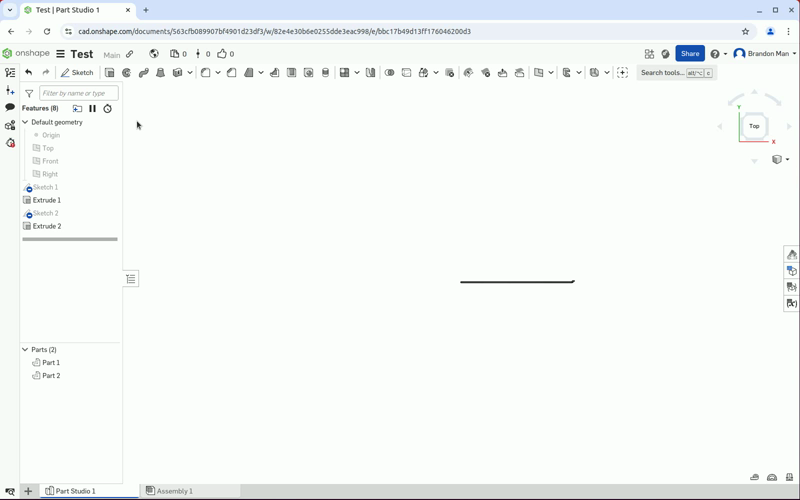
key(shift+h)
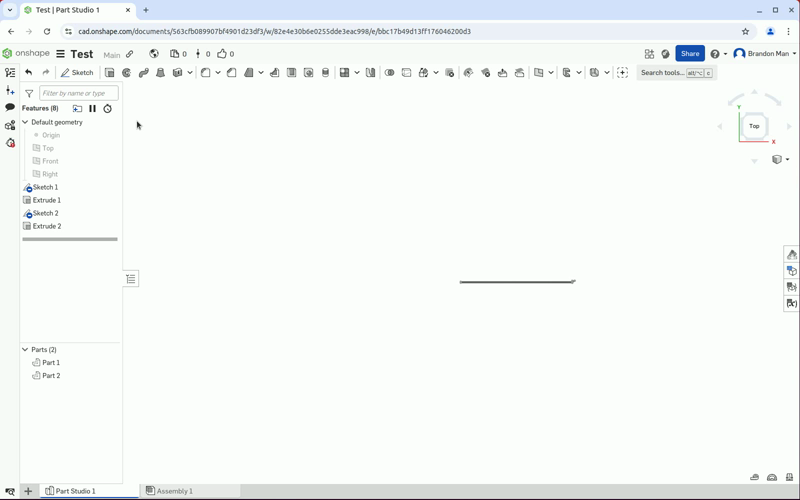
key(shift+h)
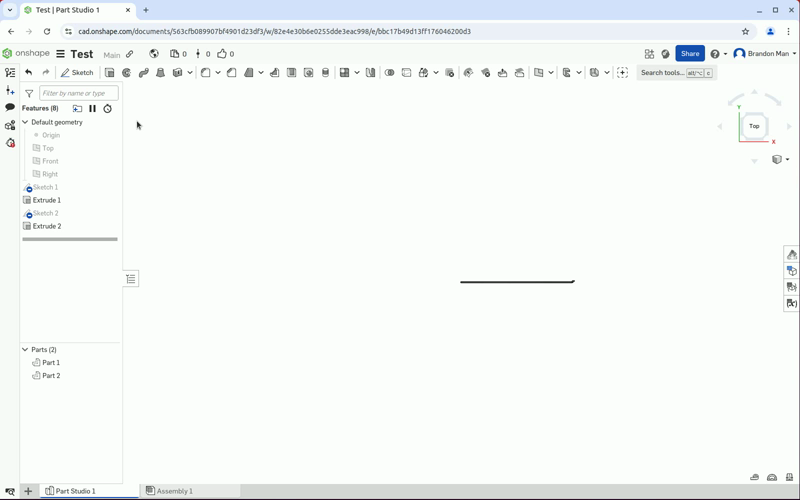
mouse_move(73, 189)
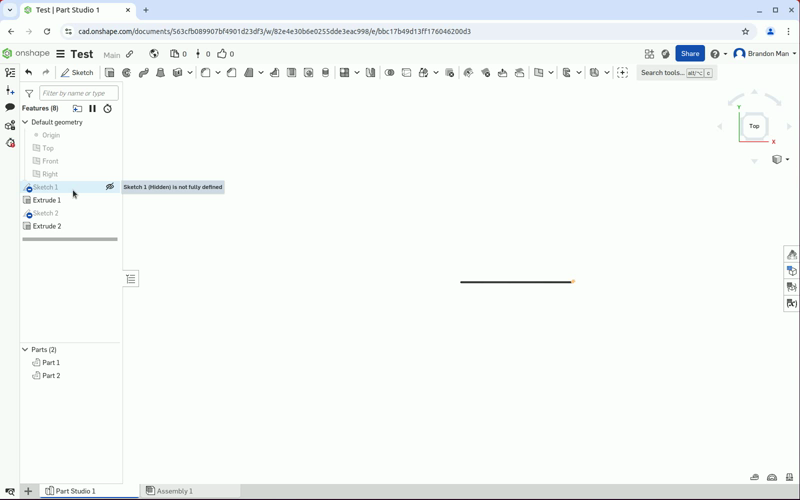
click(73, 189)
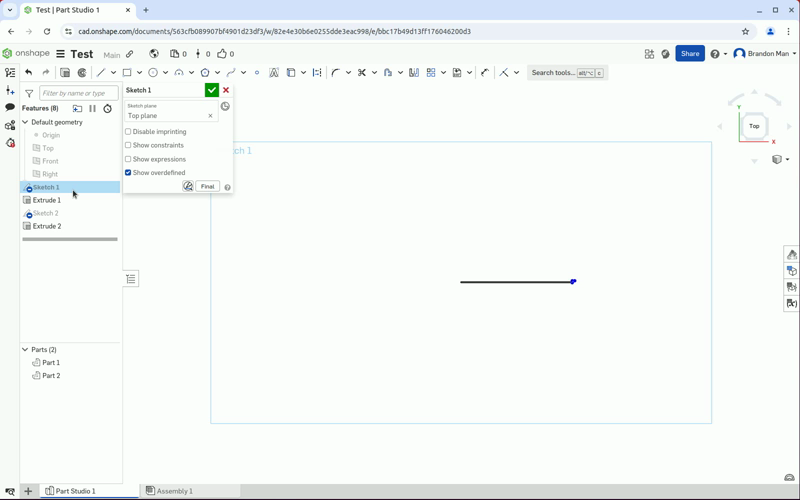
mouse_move(229, 92)
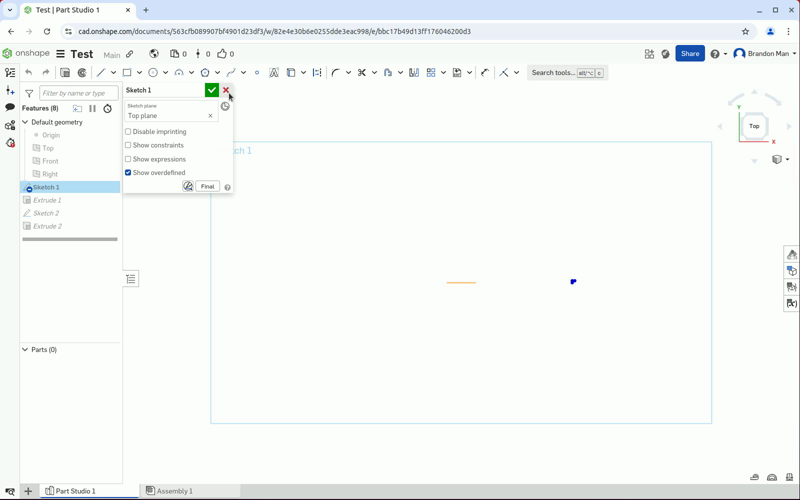
click(229, 92)
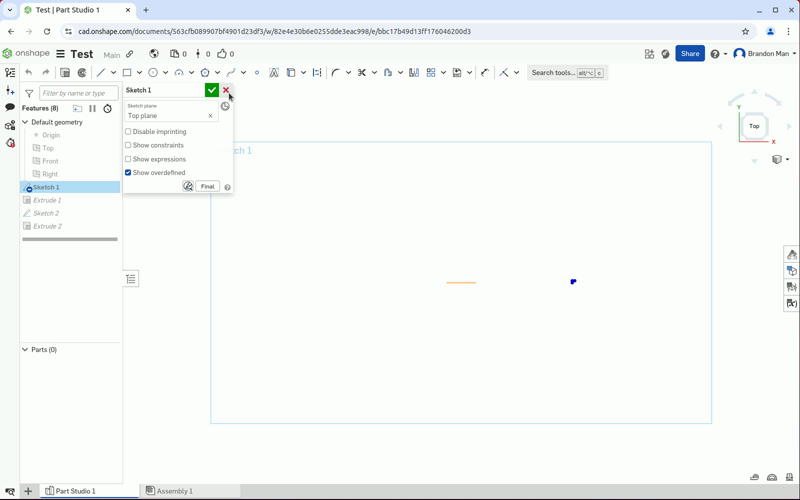
key(shift+s)
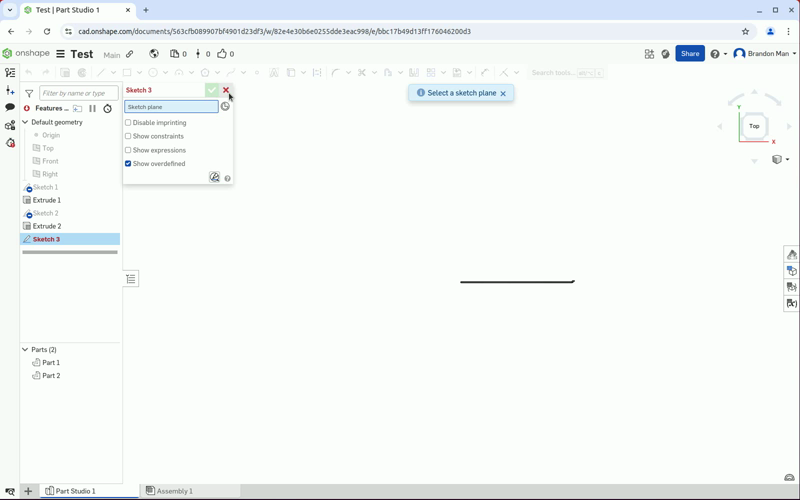
mouse_move(73, 150)
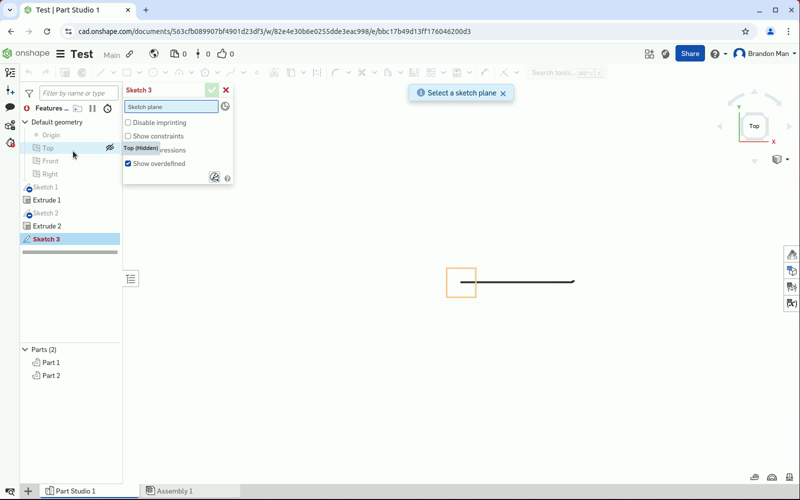
click(73, 150)
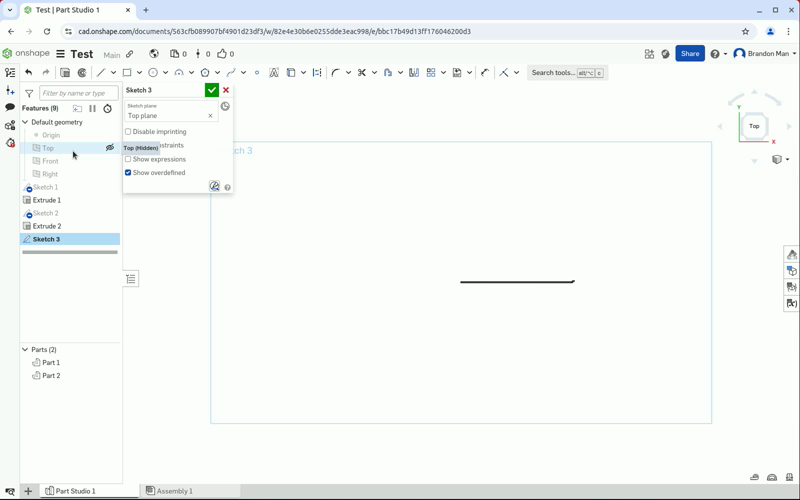
mouse_move(73, 352)
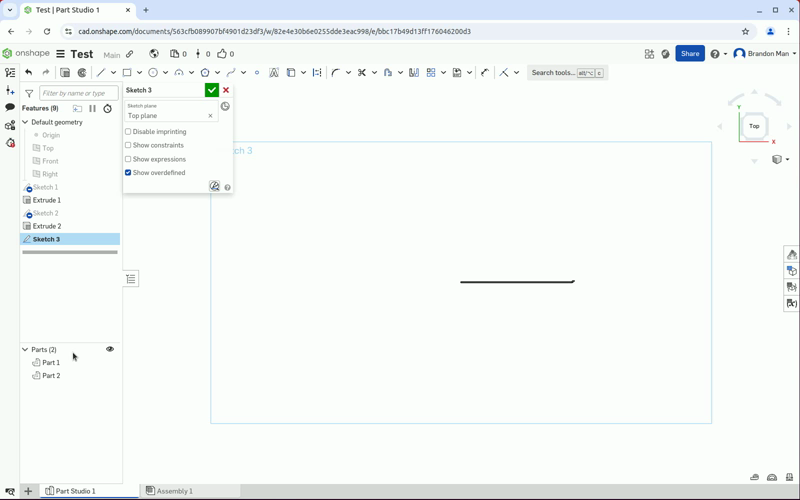
key(y)
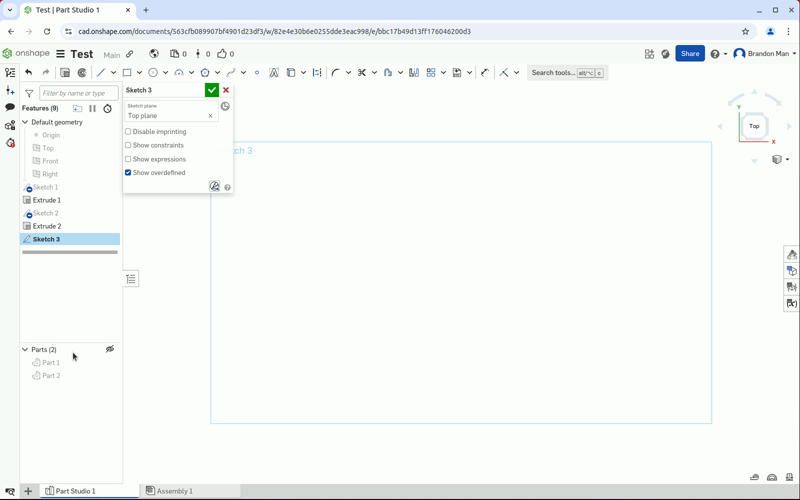
key(l)
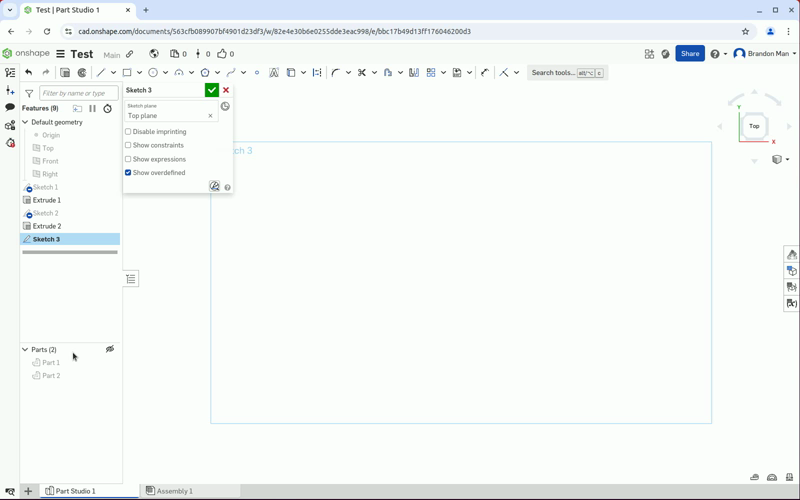
key_down(shift)
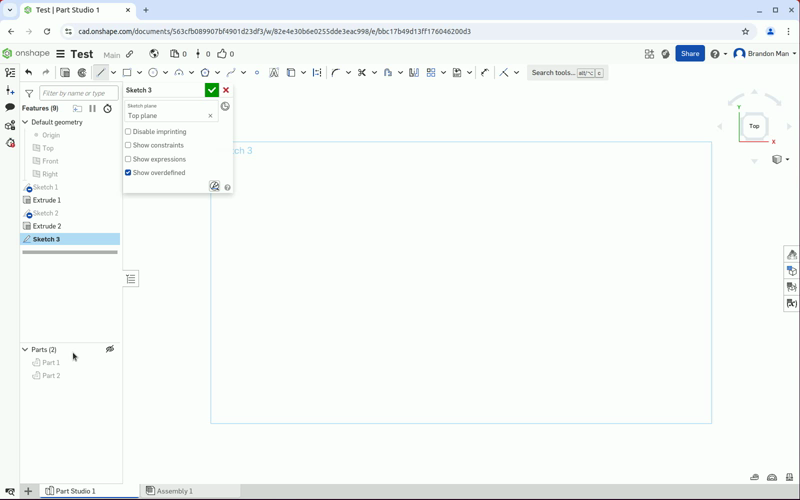
mouse_move(459, 281)
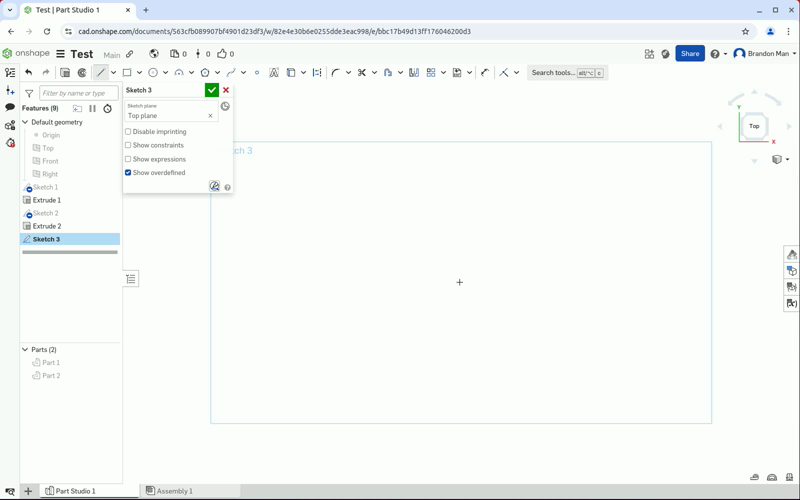
click(459, 281)
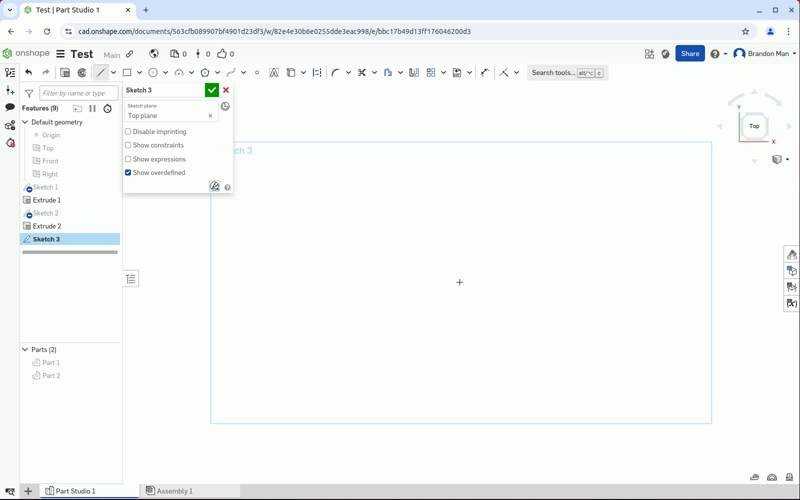
key_up(shift)
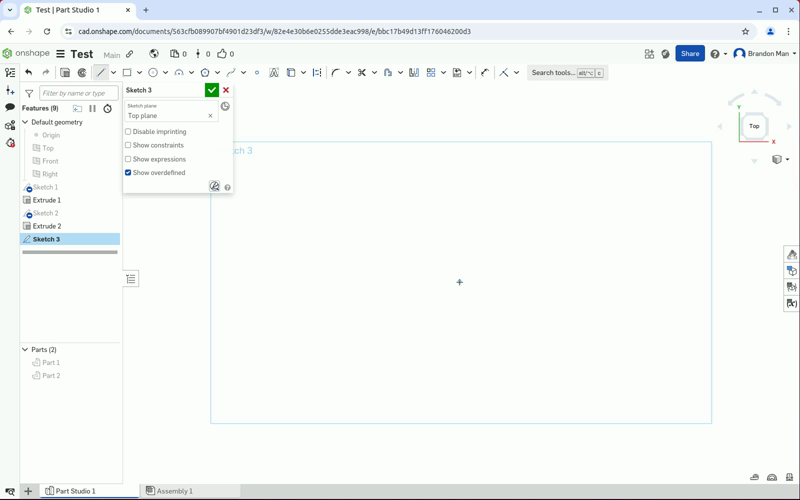
key_down(shift)
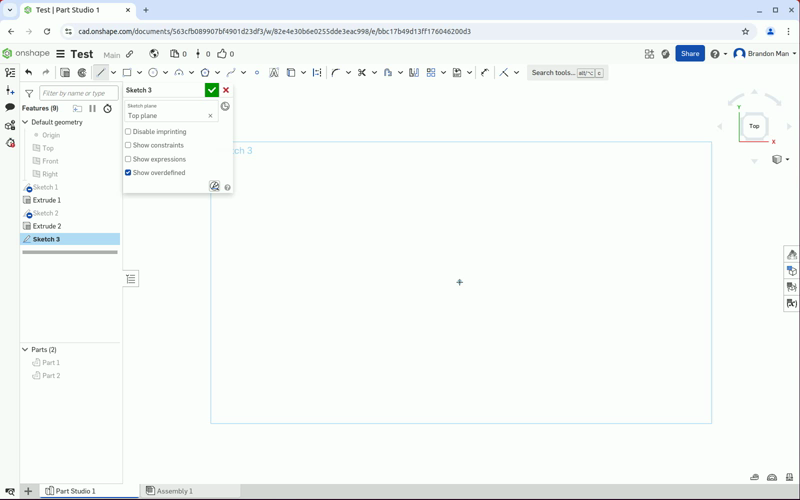
mouse_move(489, 281)
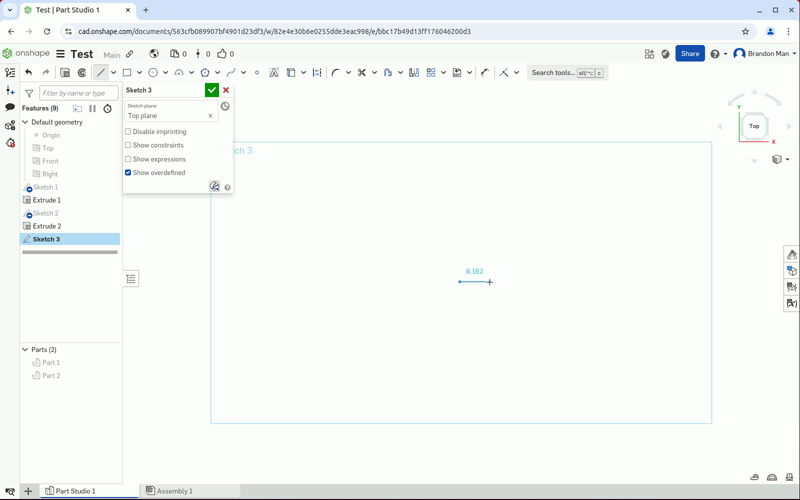
mouse_move(461, 284)
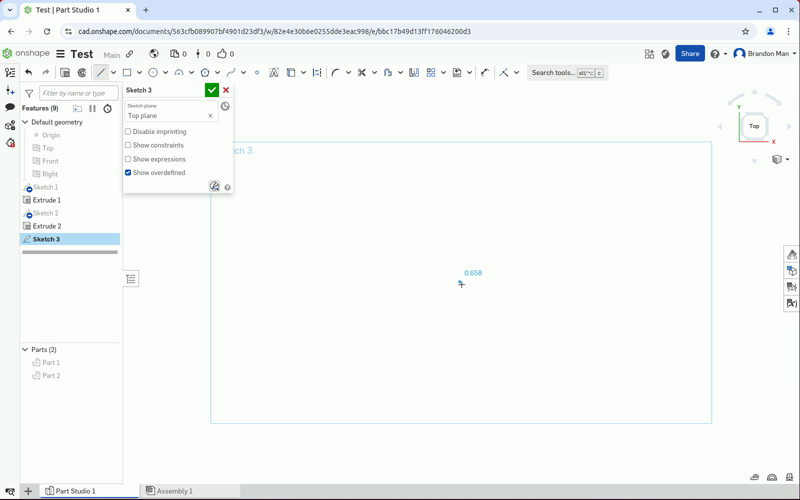
scroll(6)
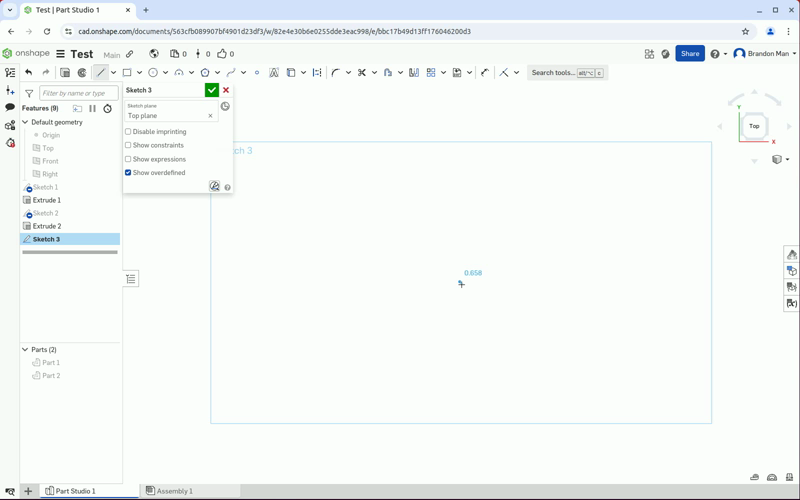
scroll(6)
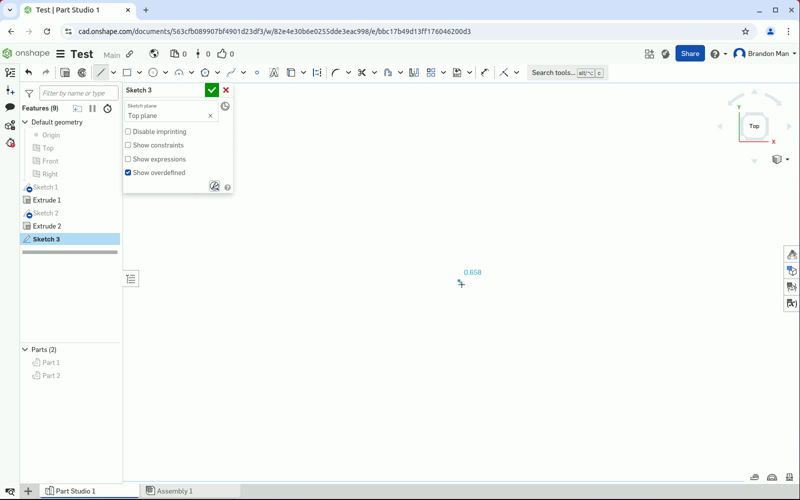
scroll(6)
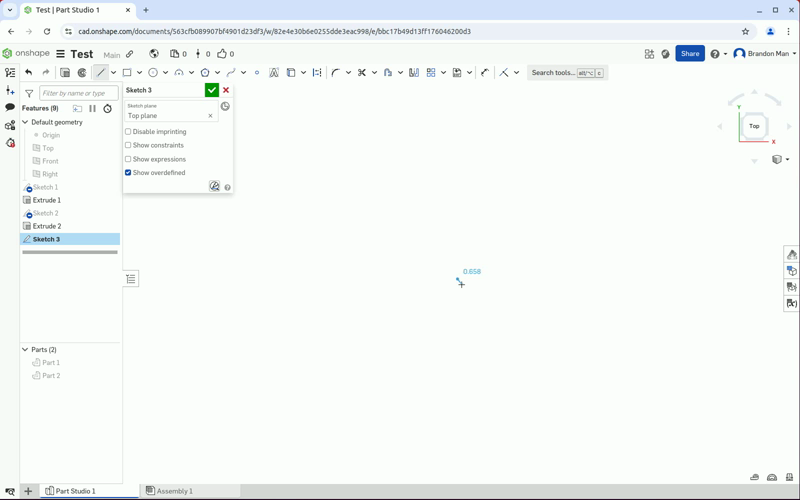
scroll(6)
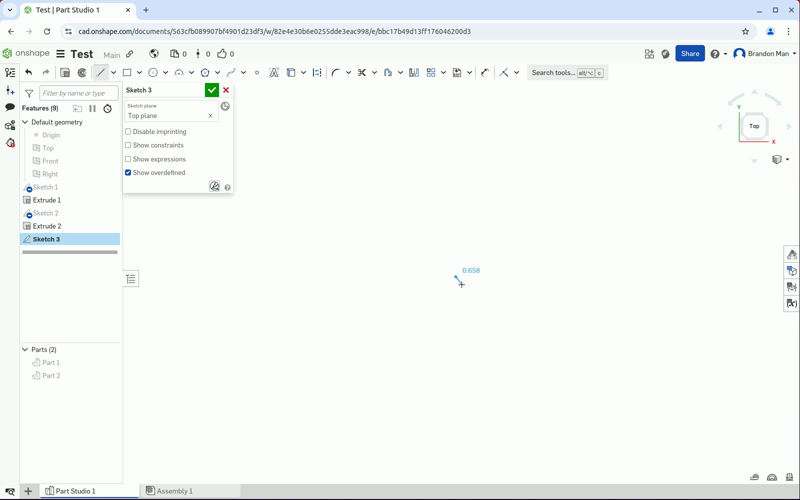
scroll(6)
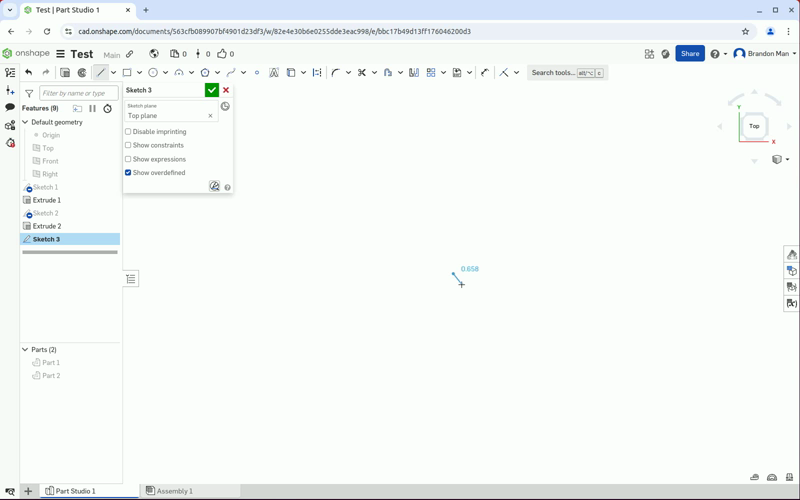
scroll(6)
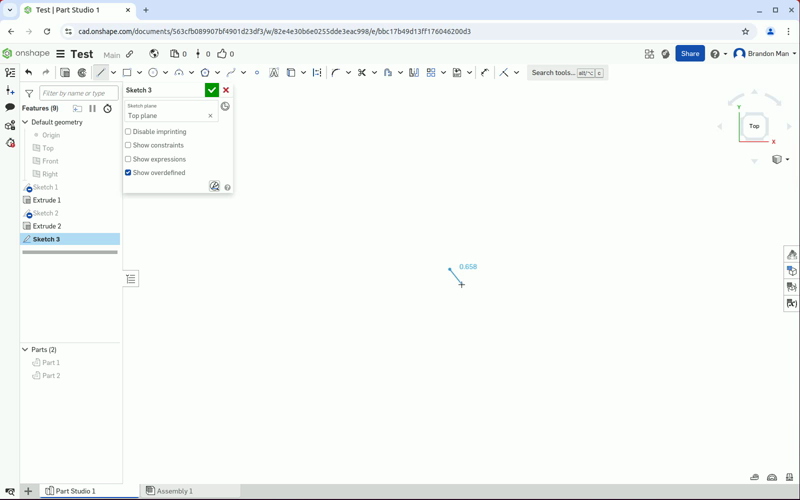
scroll(6)
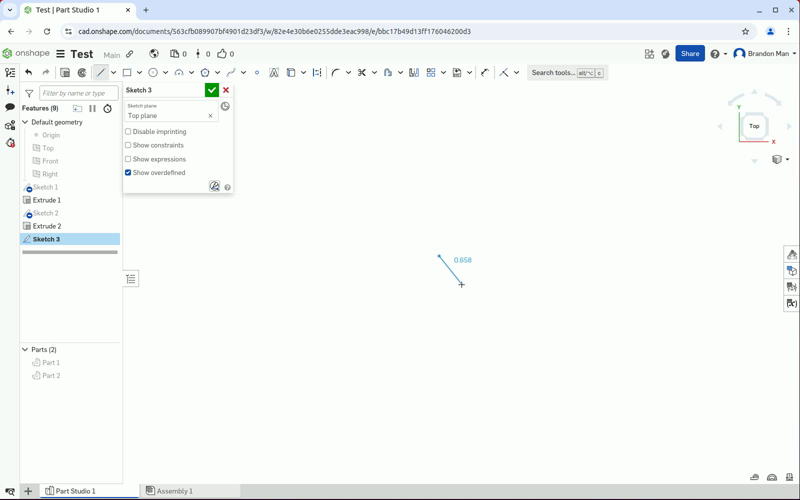
click(461, 284)
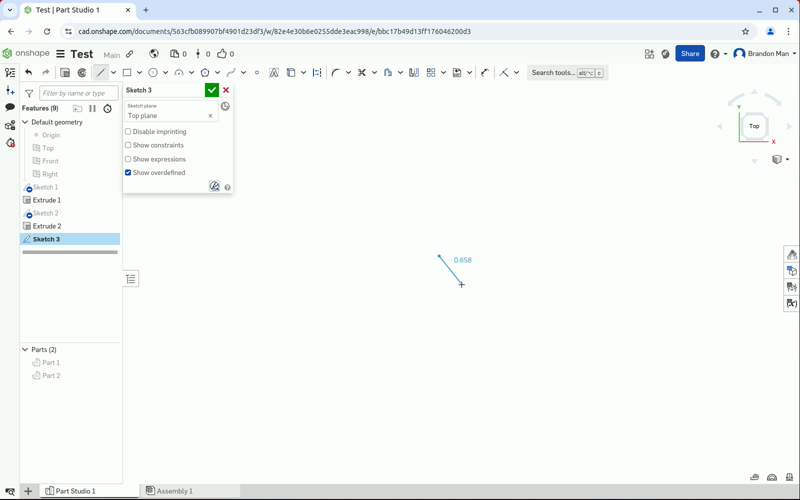
scroll(-6)
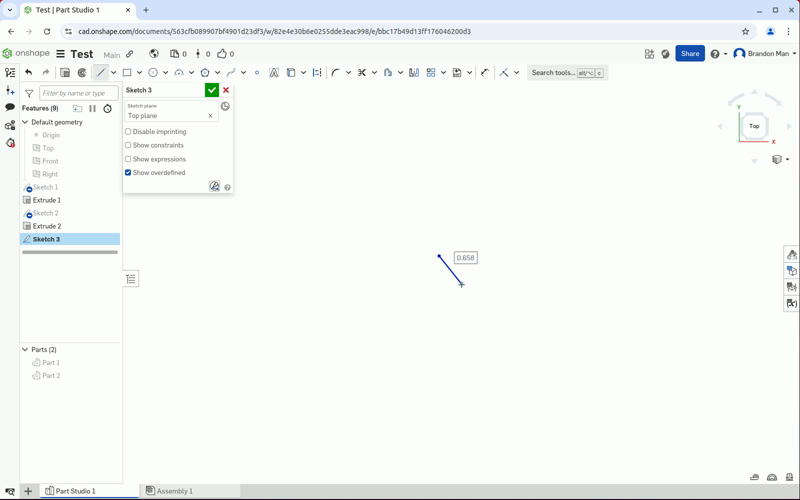
scroll(-6)
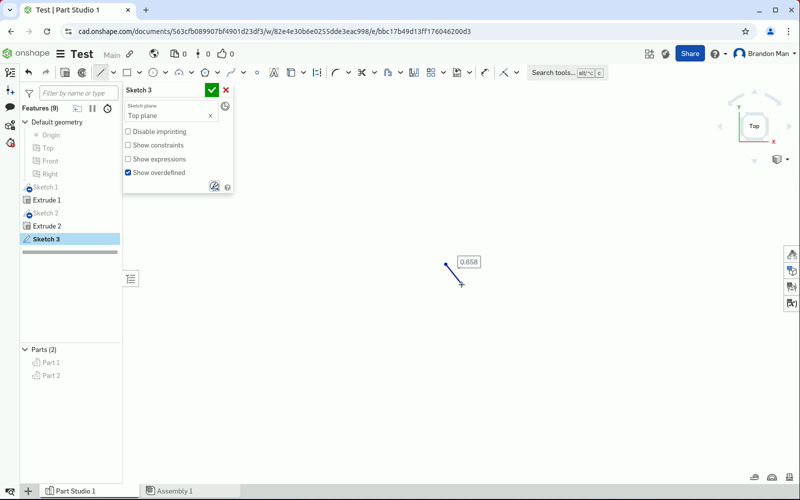
scroll(-6)
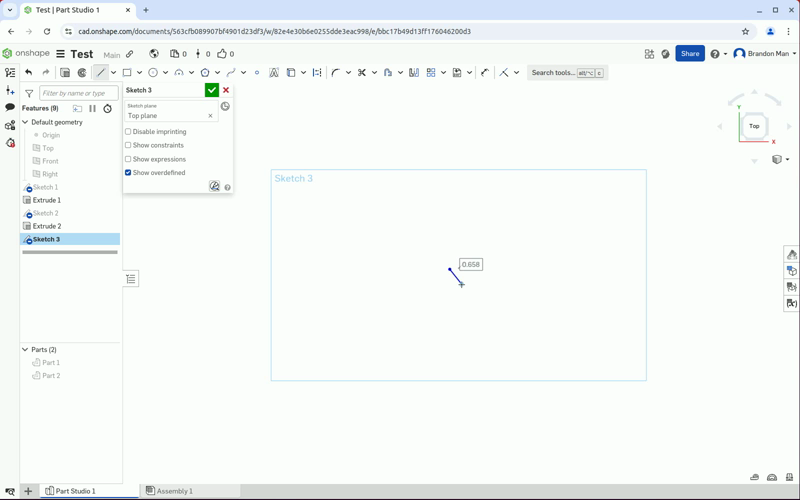
scroll(-6)
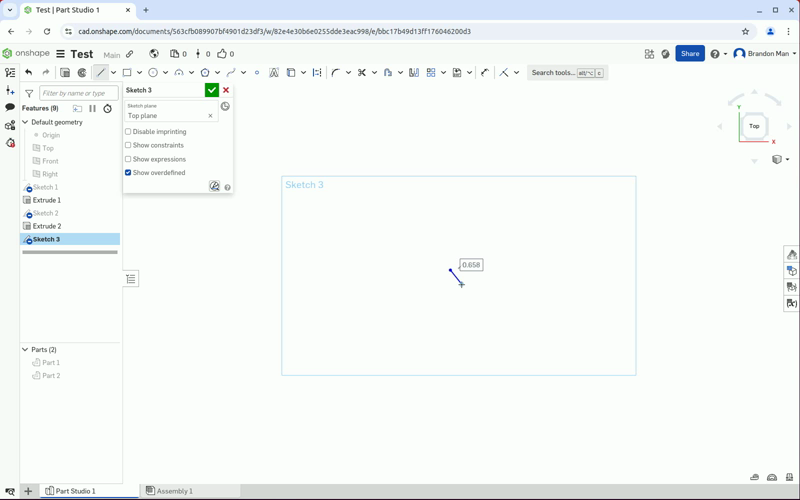
scroll(-6)
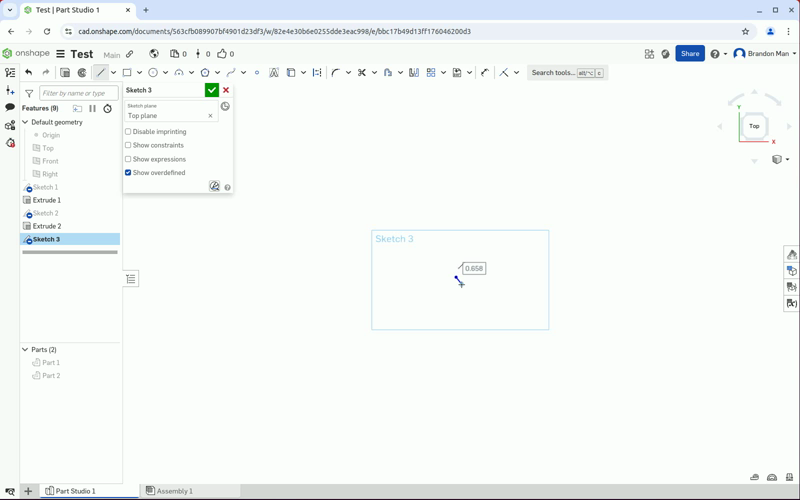
scroll(-6)
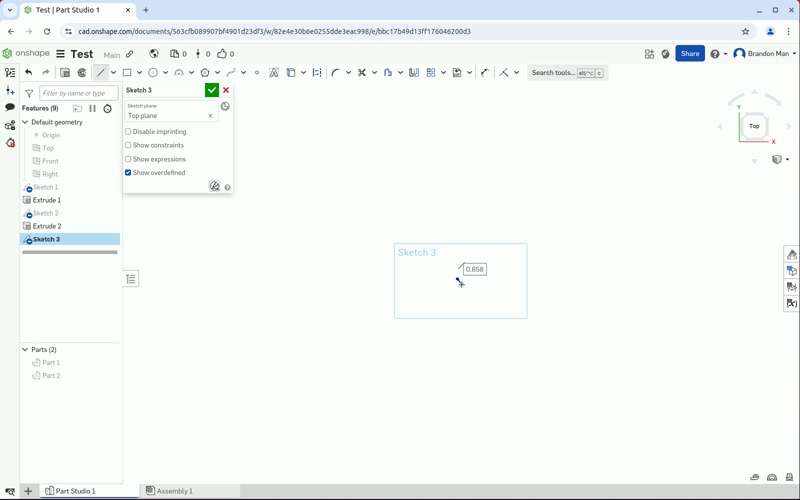
scroll(-6)
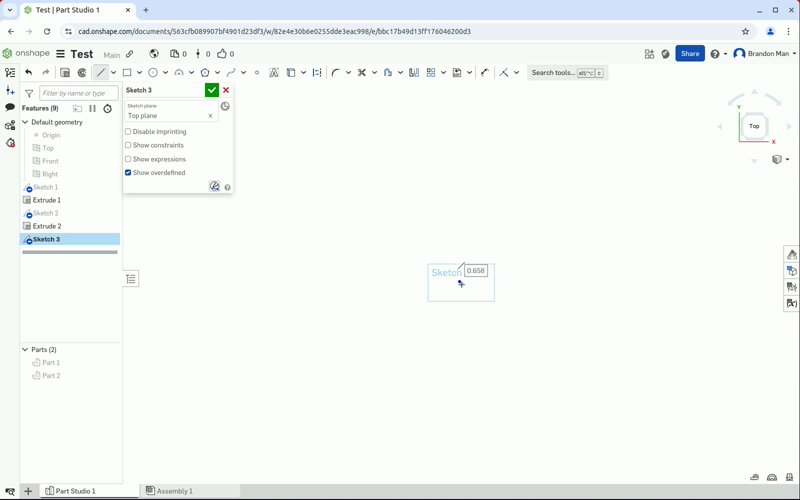
key_up(shift)
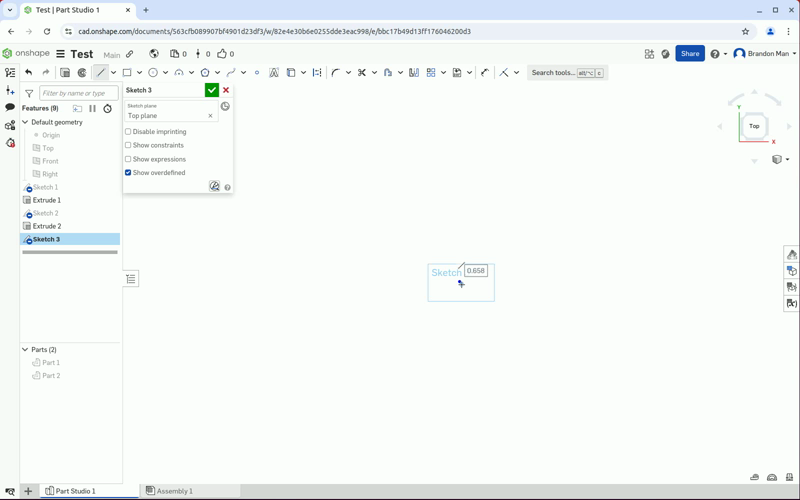
key_down(shift)
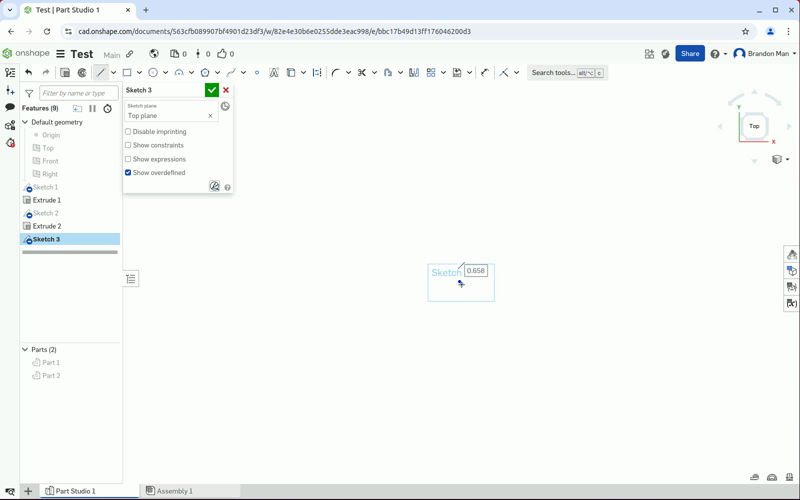
mouse_move(492, 284)
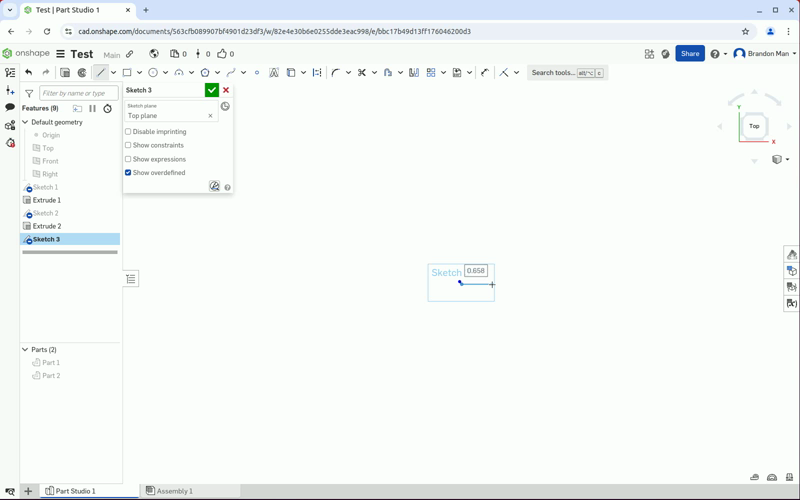
mouse_move(461, 281)
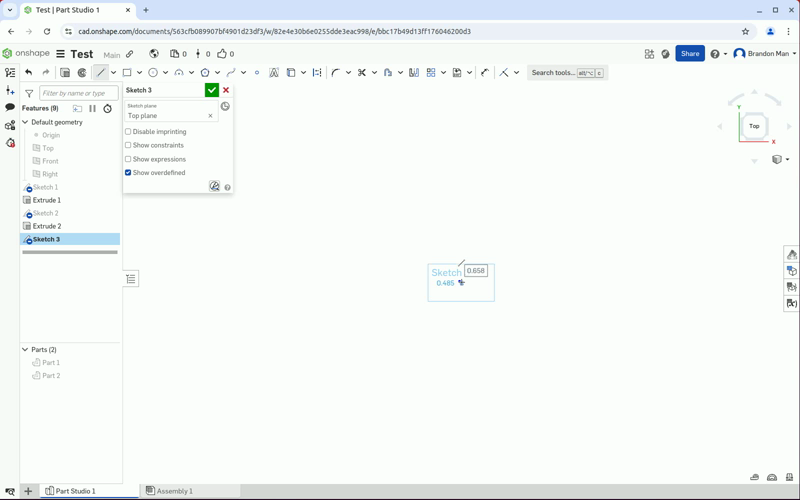
scroll(6)
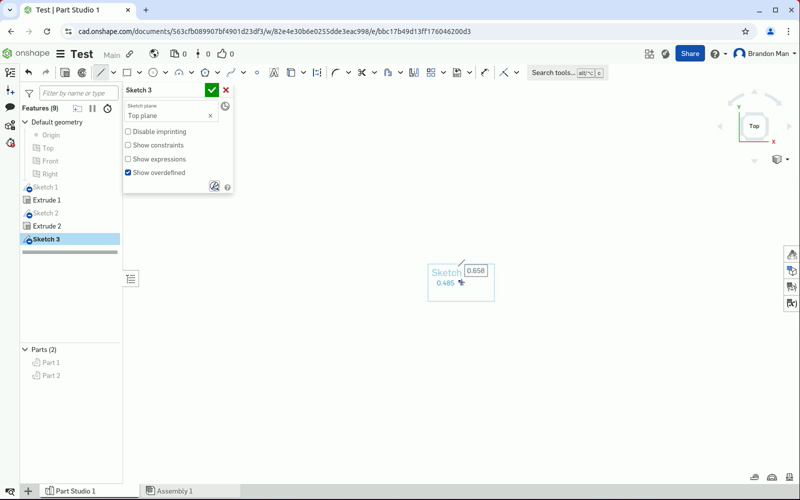
scroll(6)
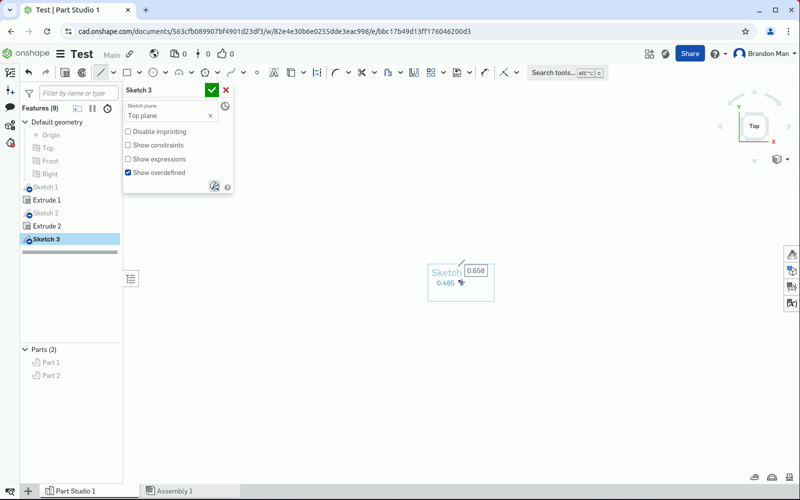
scroll(6)
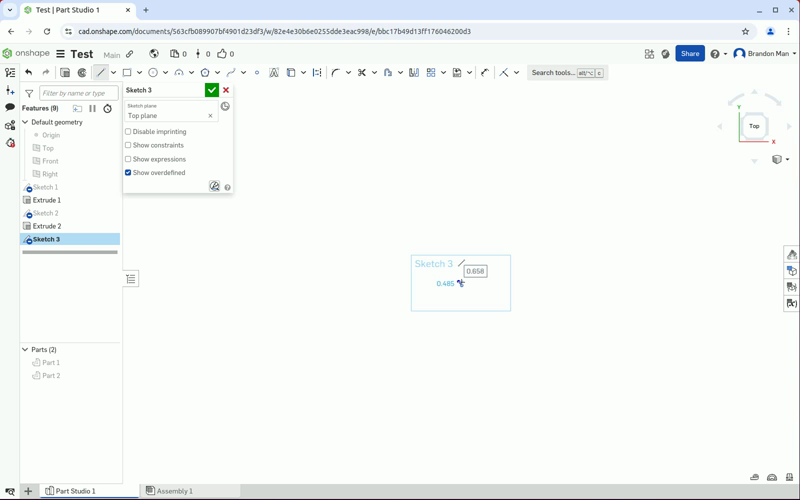
scroll(6)
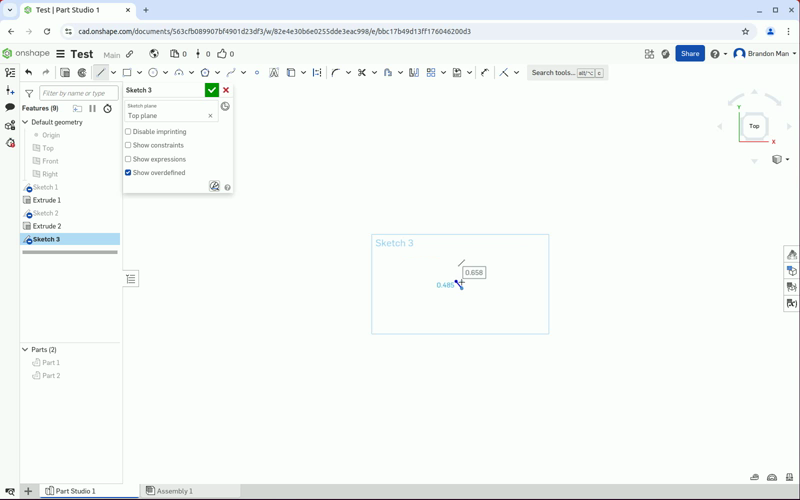
scroll(6)
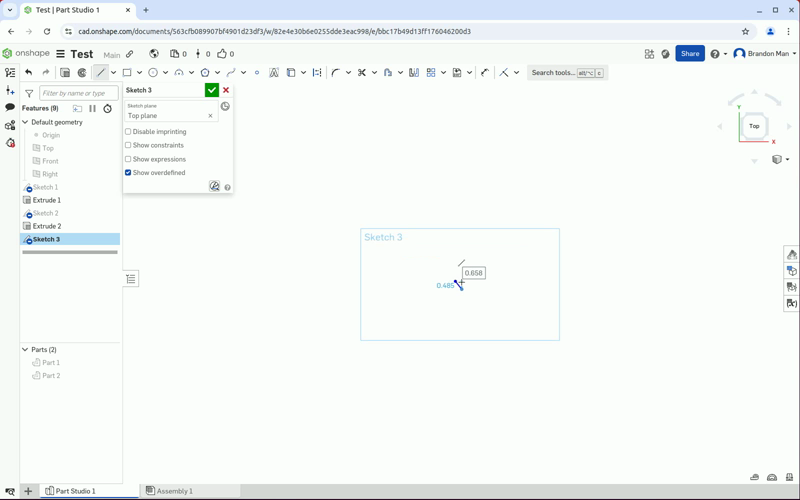
scroll(6)
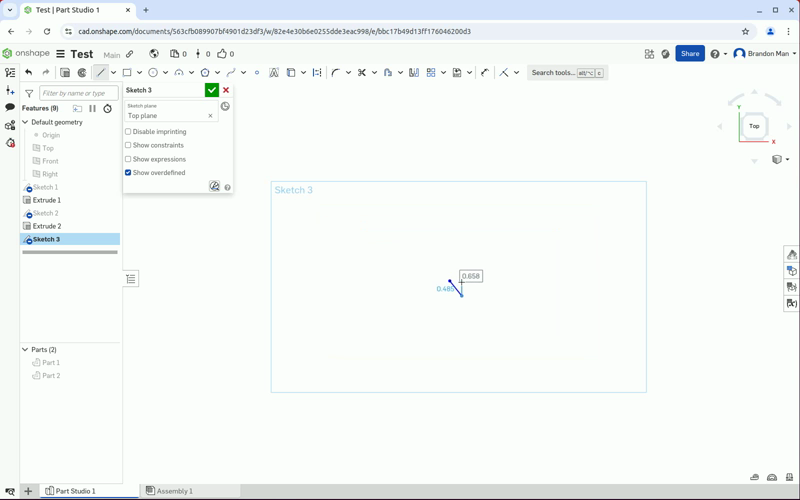
scroll(6)
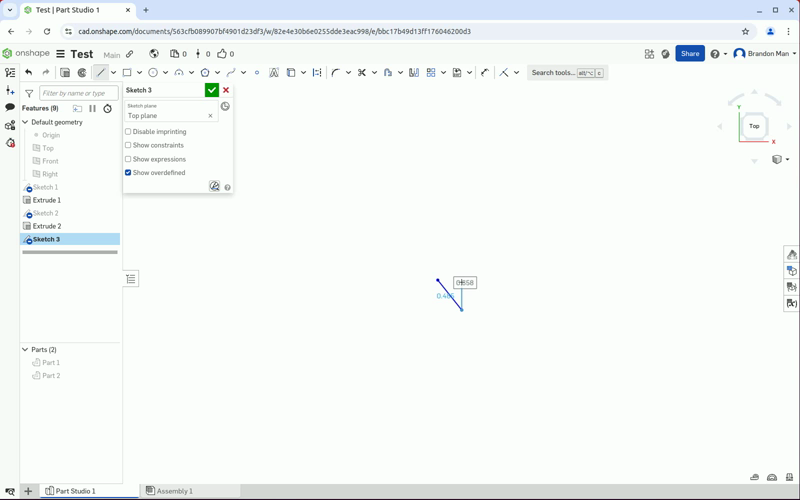
click(461, 281)
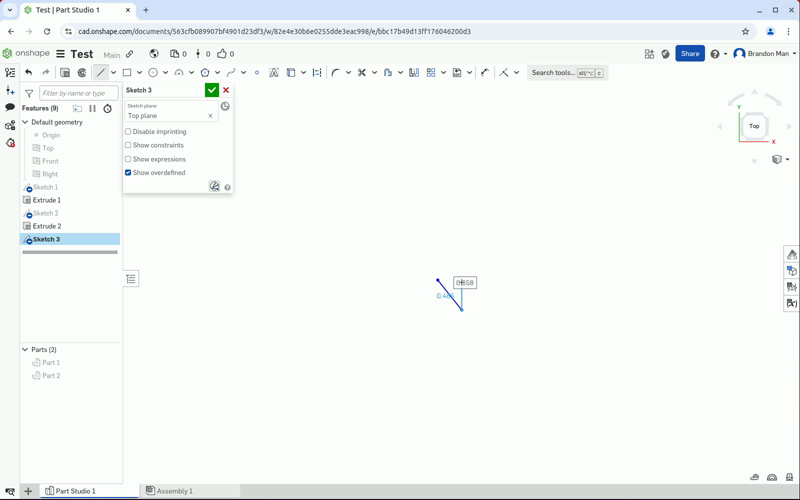
scroll(-6)
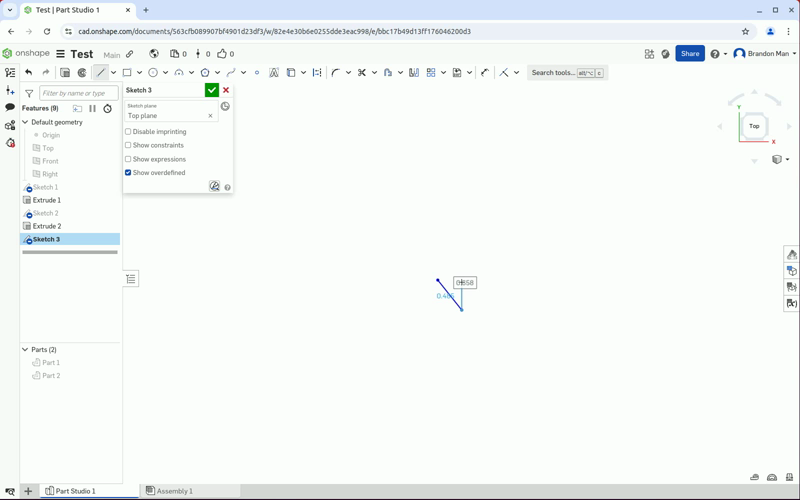
scroll(-6)
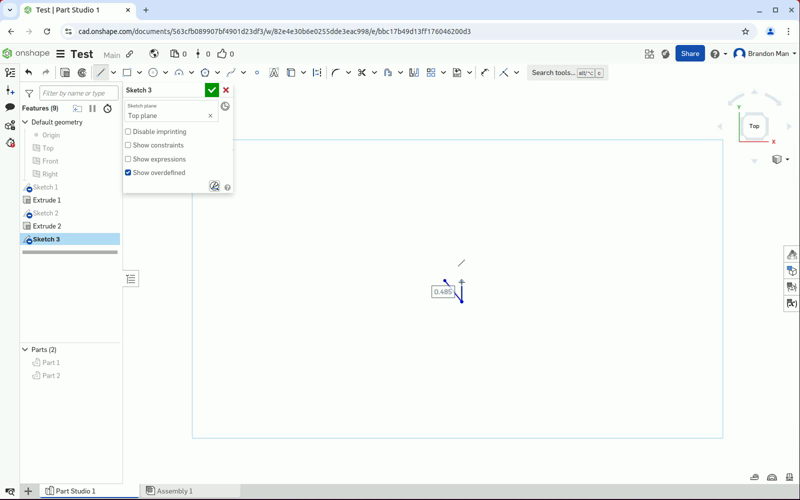
scroll(-6)
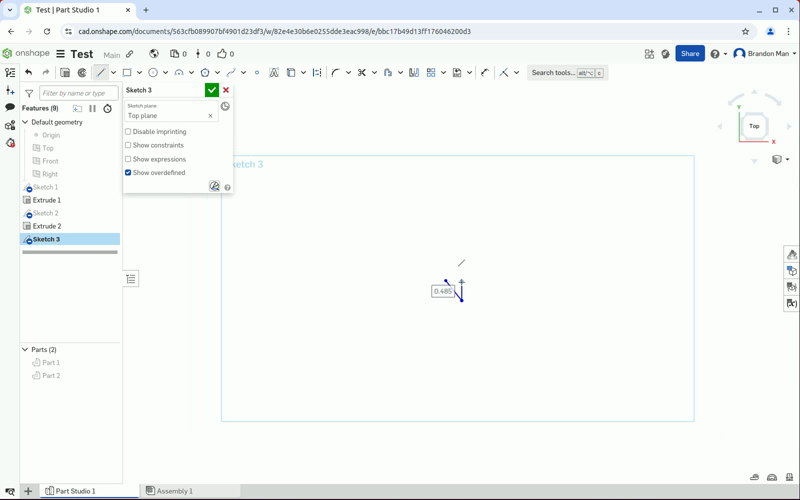
scroll(-6)
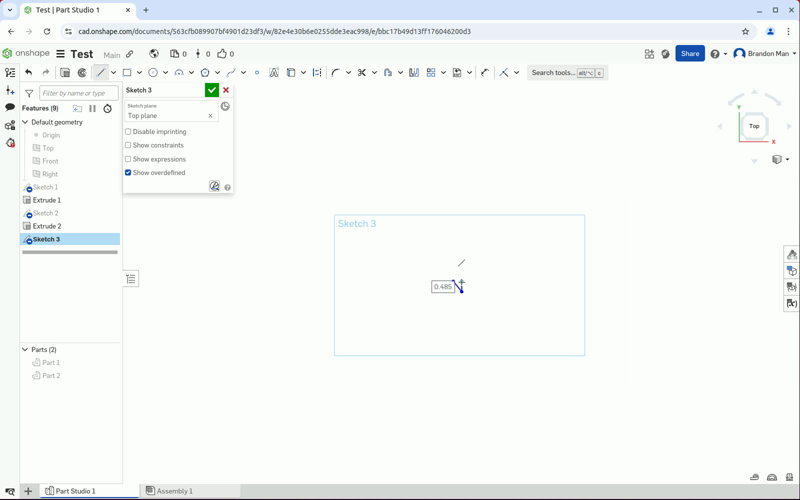
scroll(-6)
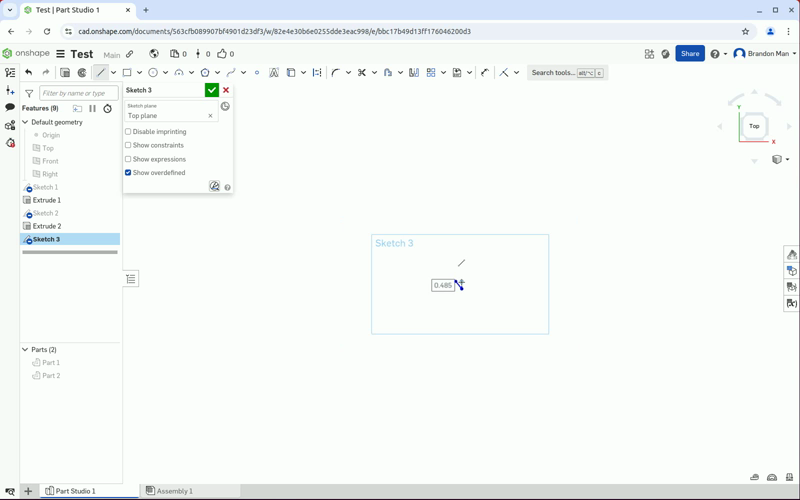
scroll(-6)
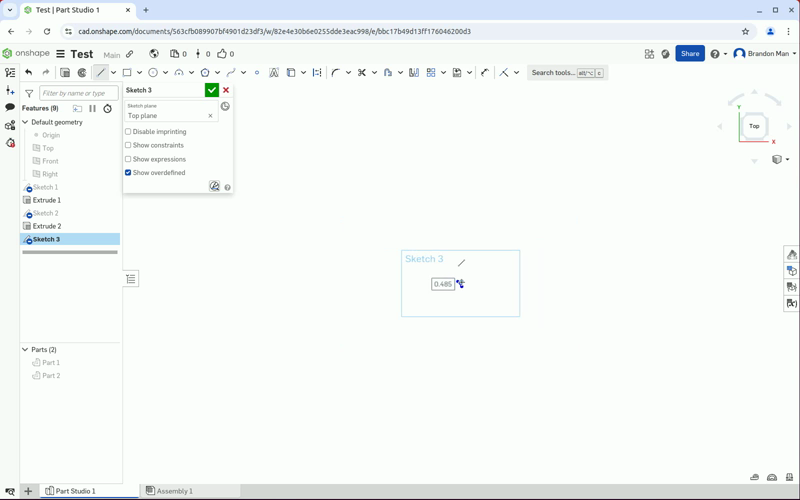
scroll(-6)
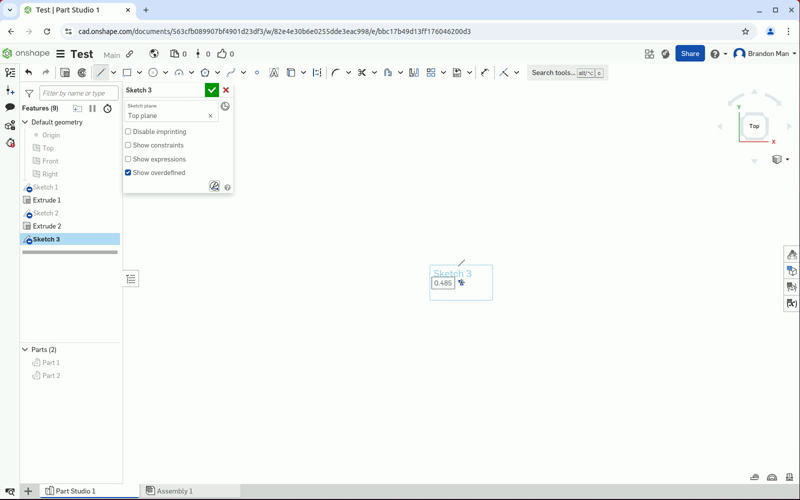
key_up(shift)
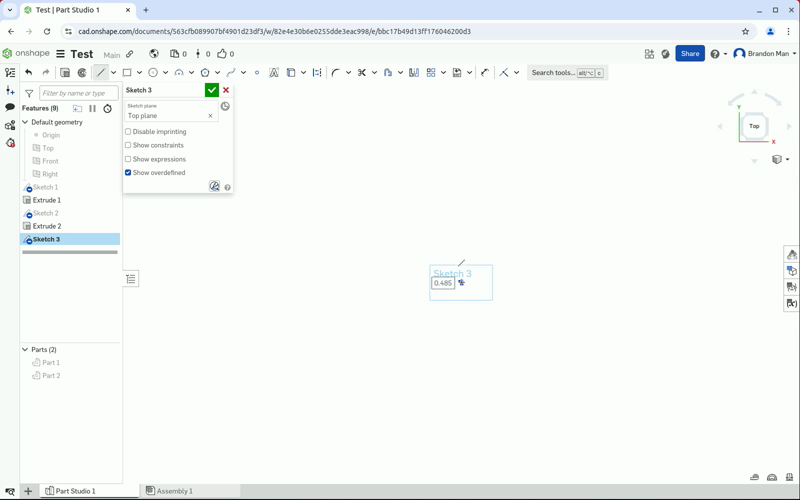
mouse_move(492, 281)
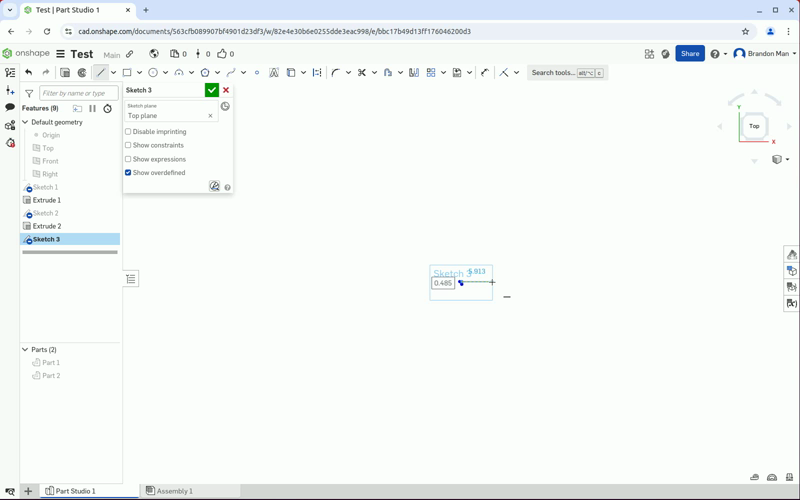
key_down(shift)
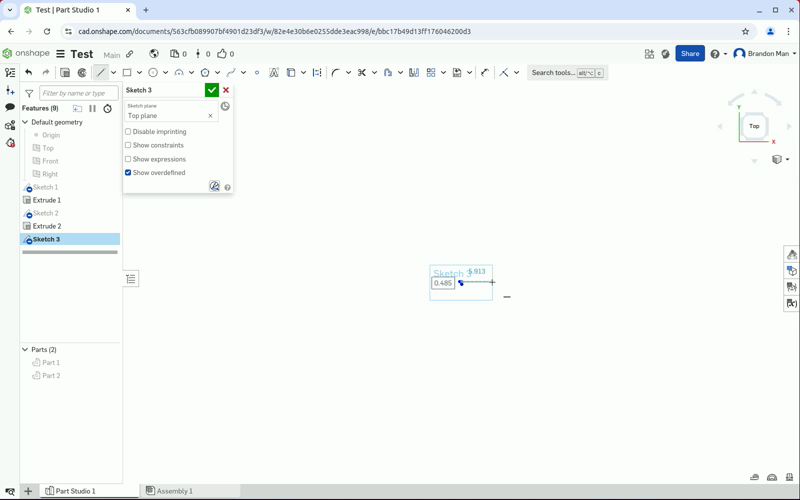
mouse_move(459, 281)
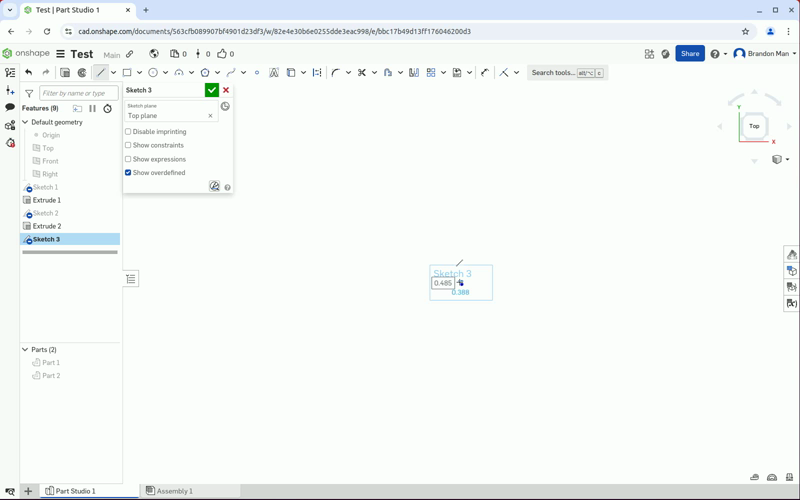
scroll(6)
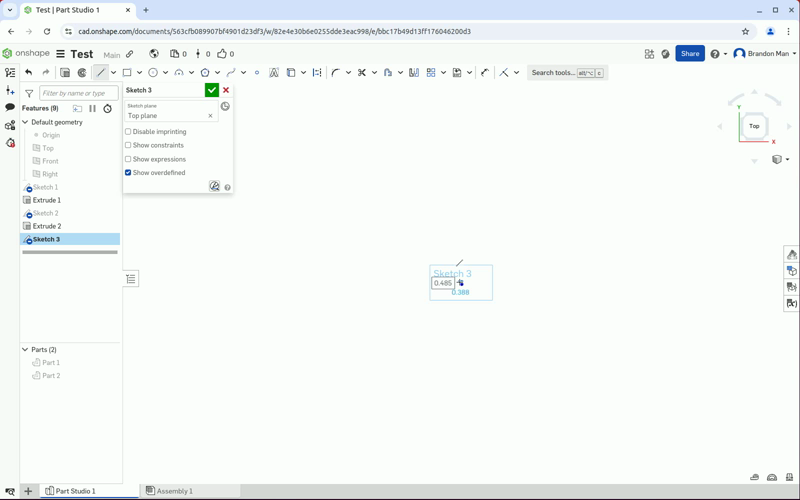
scroll(6)
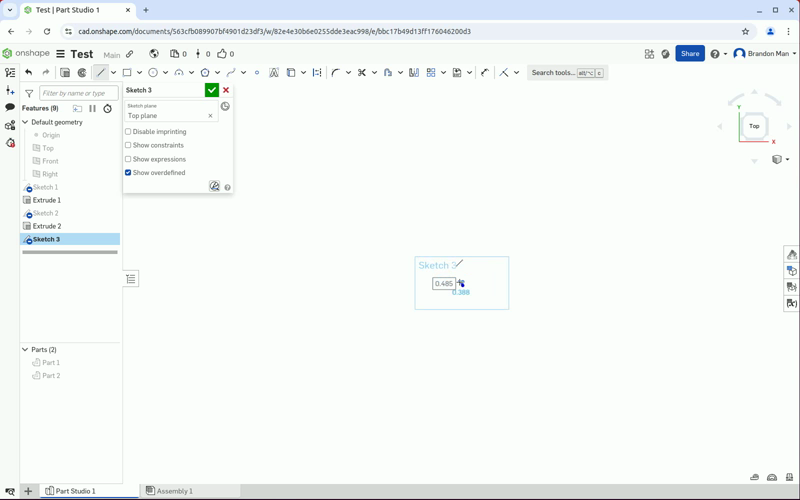
scroll(6)
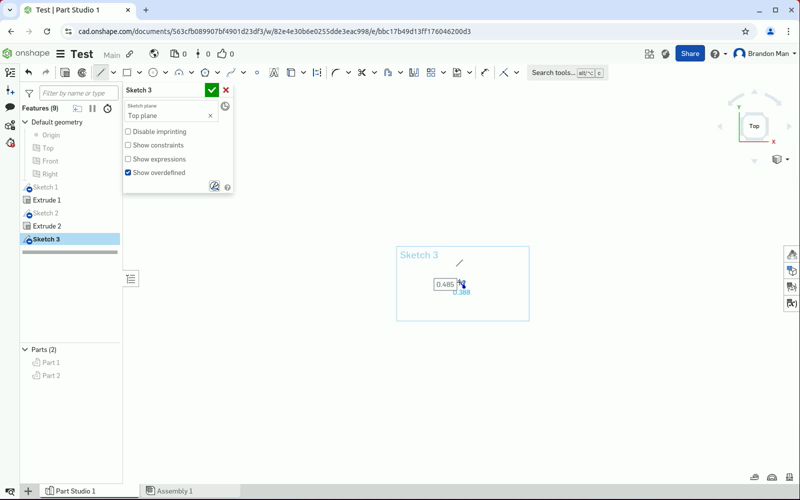
scroll(6)
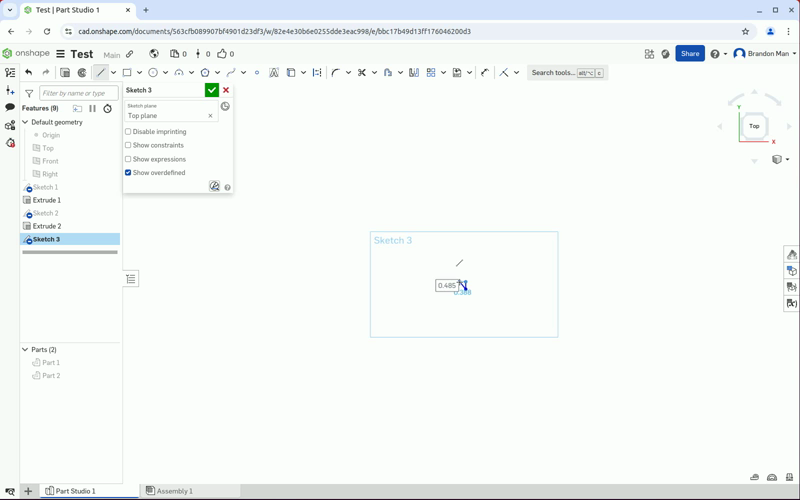
scroll(6)
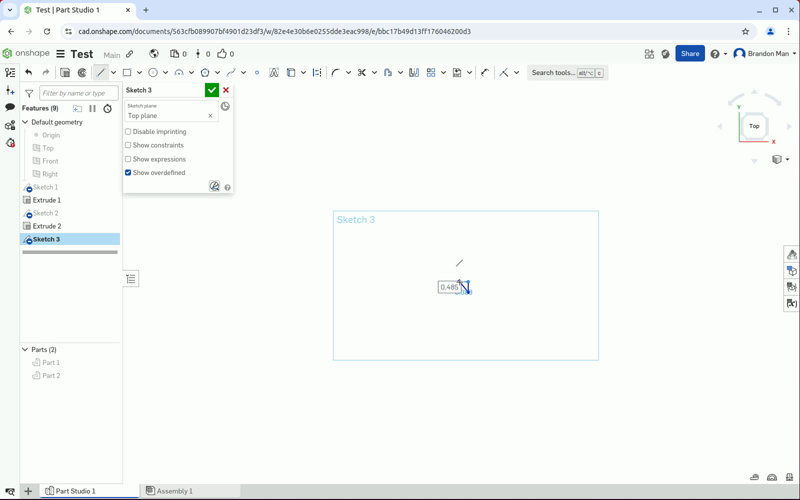
scroll(6)
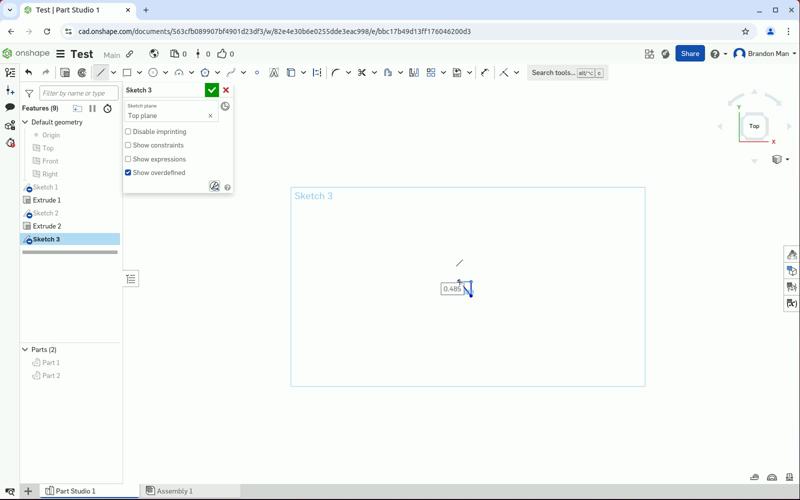
scroll(6)
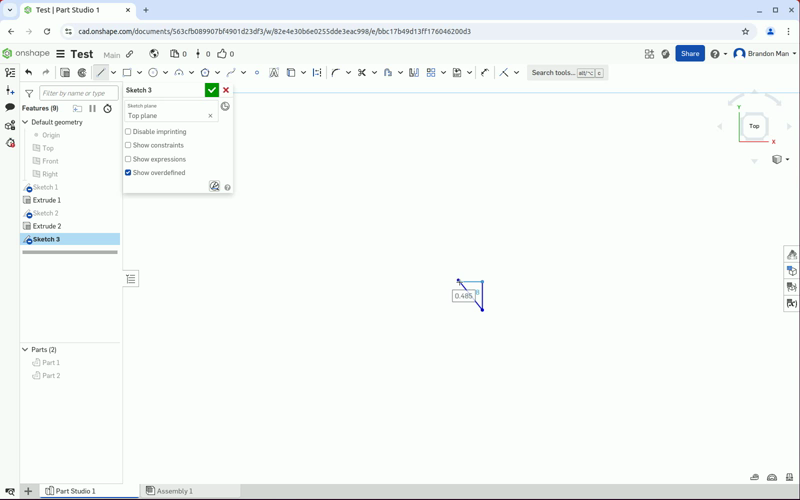
key_up(shift)
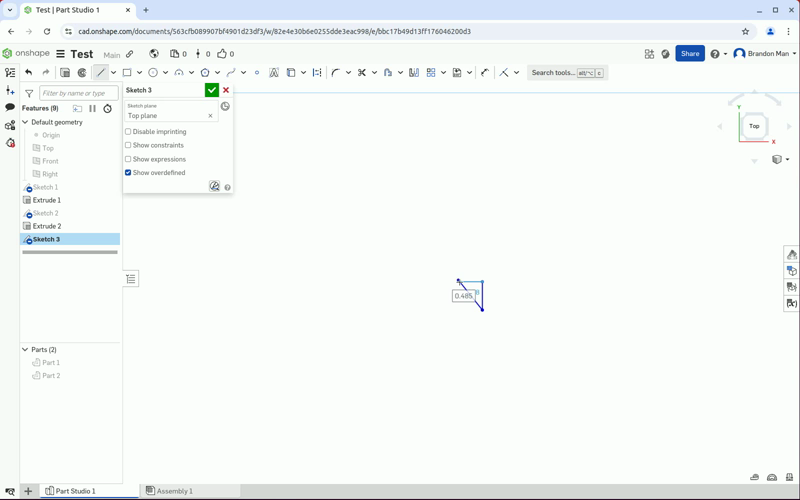
click(459, 281)
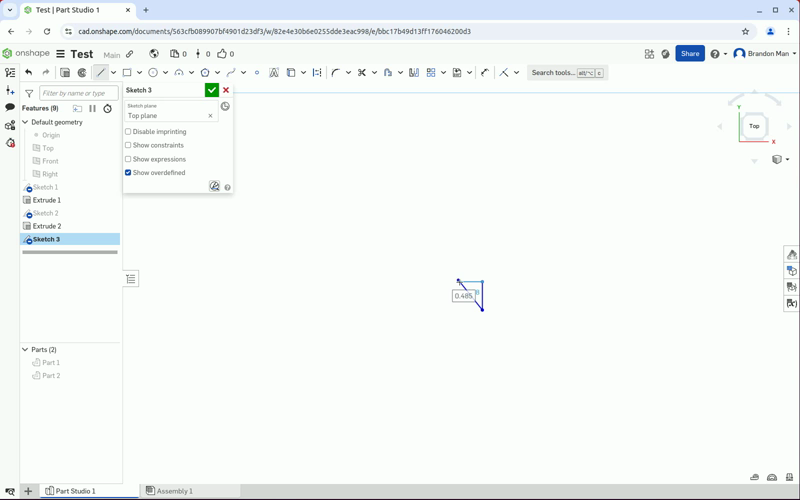
scroll(-6)
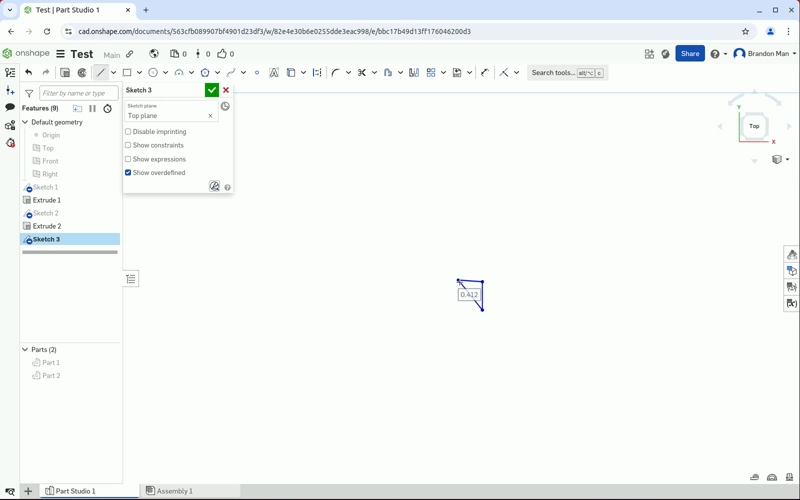
scroll(-6)
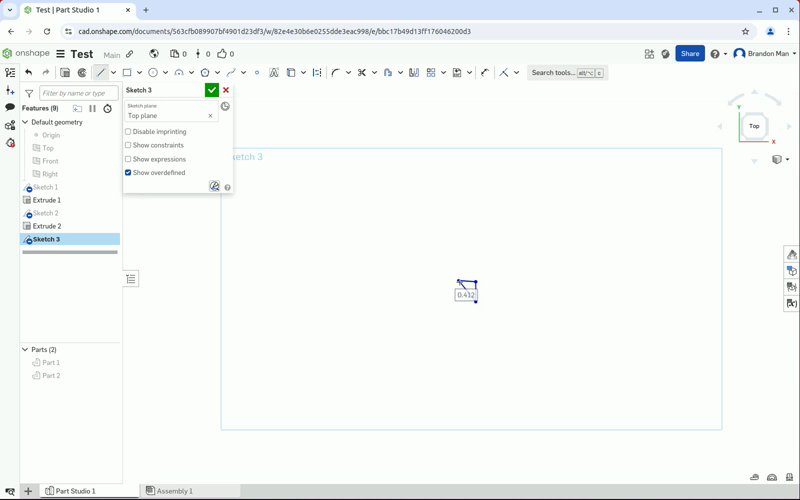
scroll(-6)
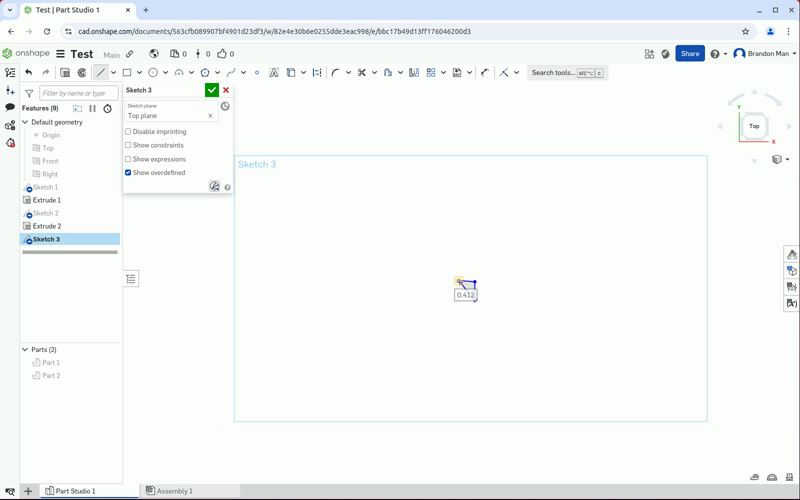
scroll(-6)
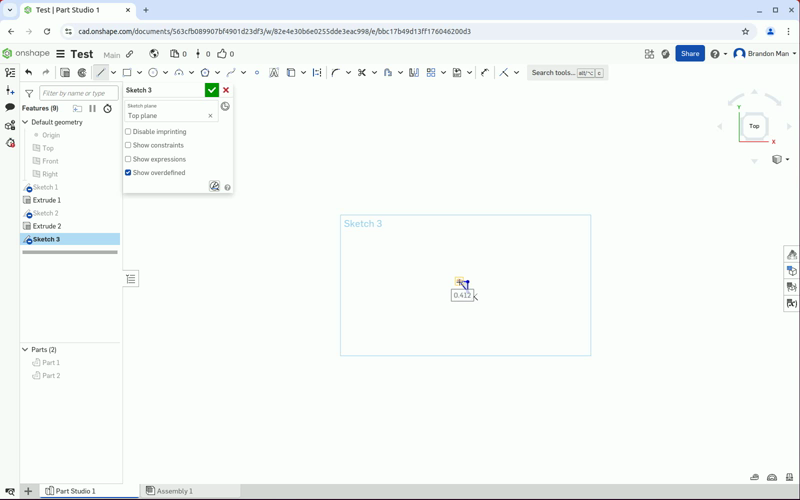
scroll(-6)
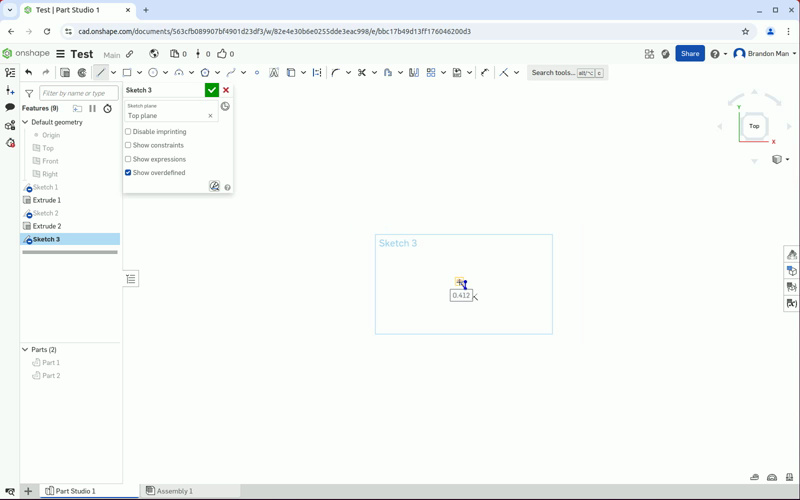
scroll(-6)
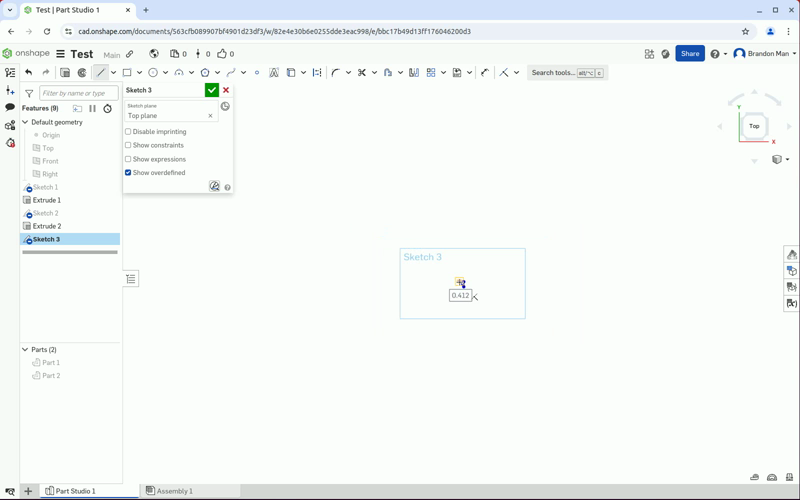
scroll(-6)
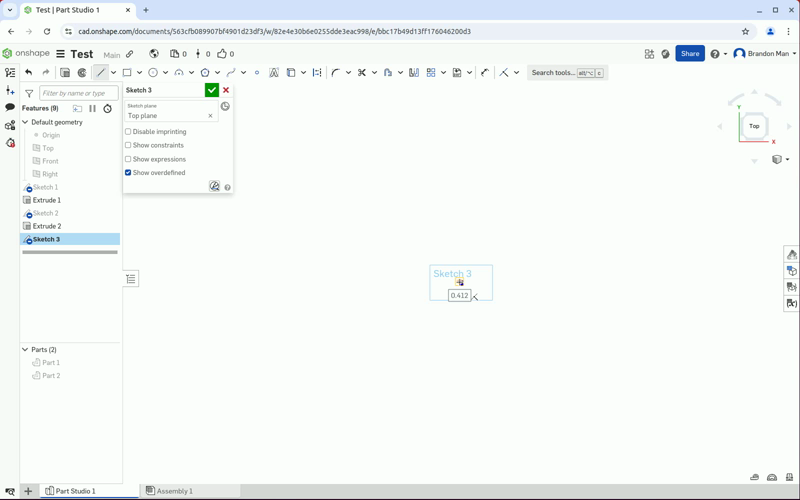
key(esc)
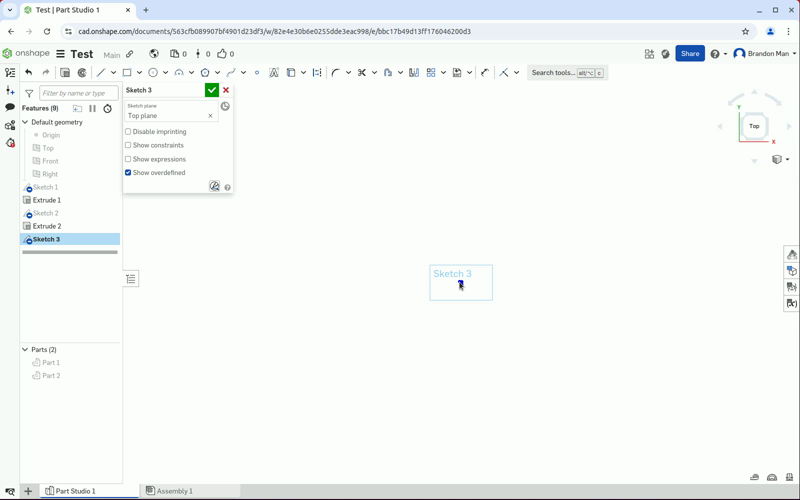
mouse_move(461, 282)
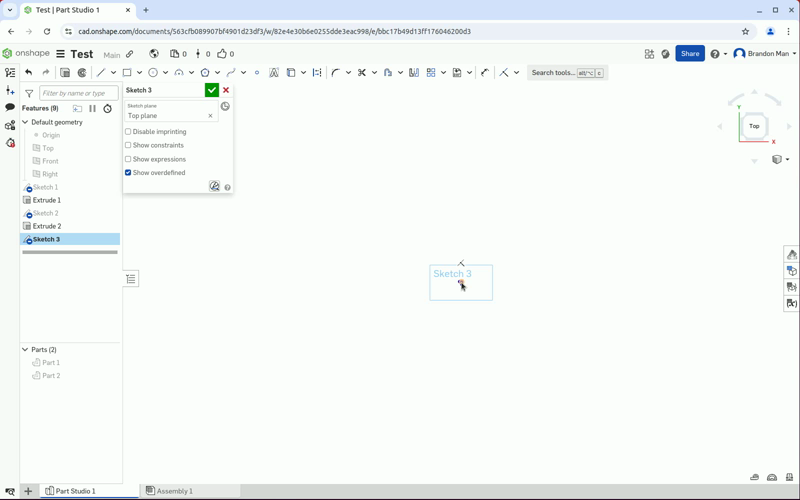
scroll(6)
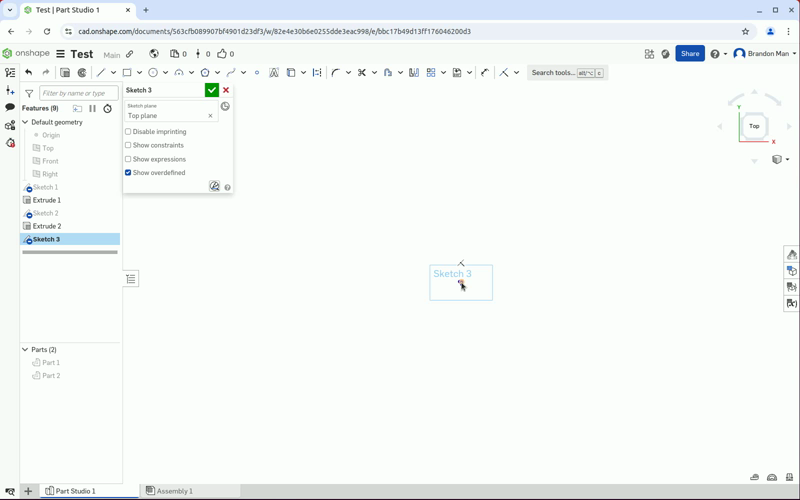
scroll(6)
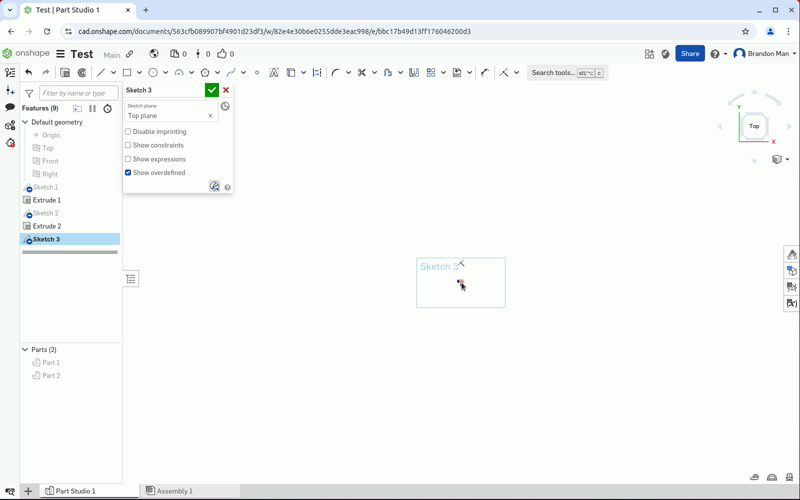
scroll(6)
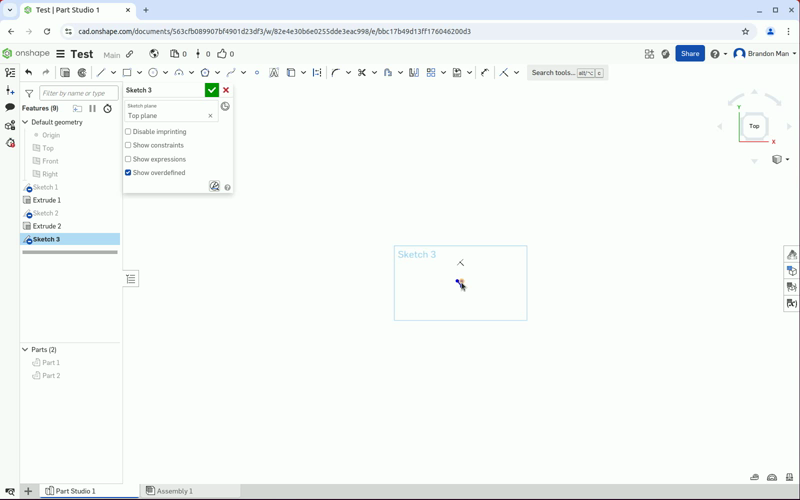
scroll(6)
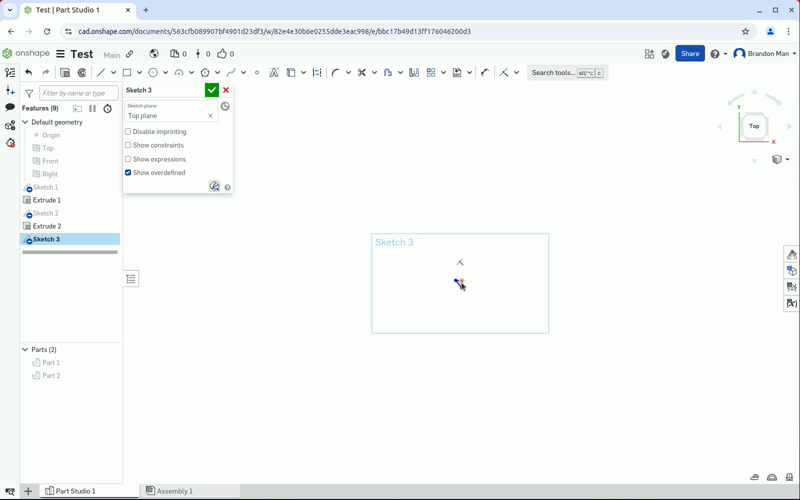
scroll(6)
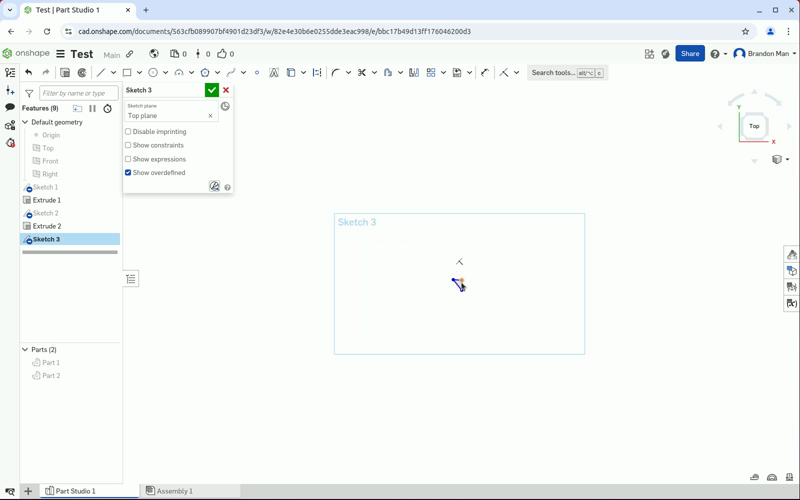
scroll(6)
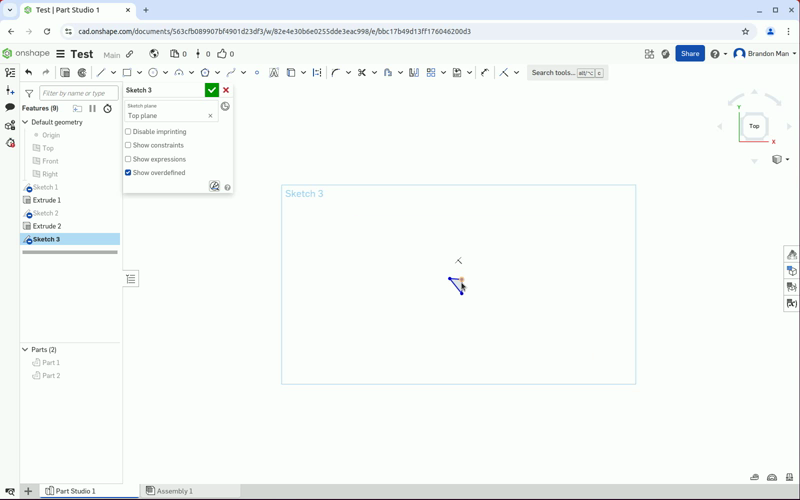
scroll(6)
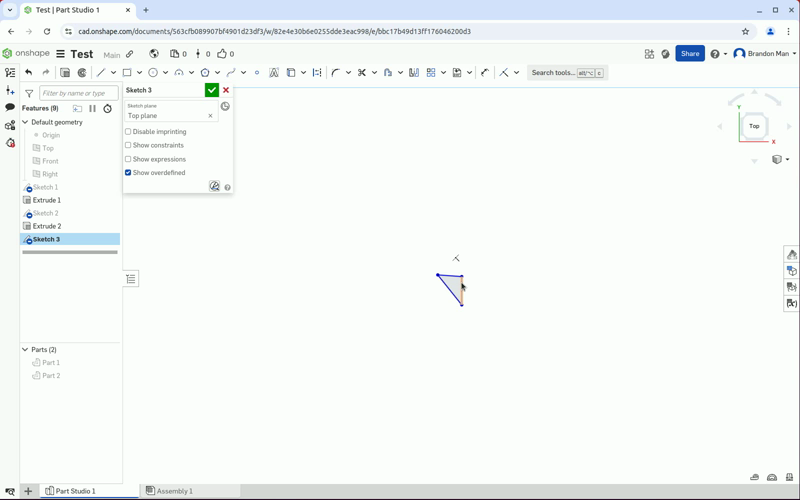
click(461, 282)
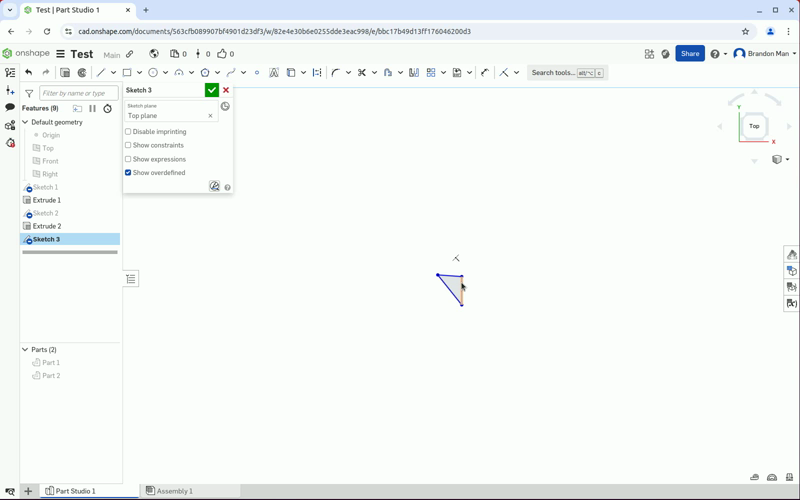
scroll(-6)
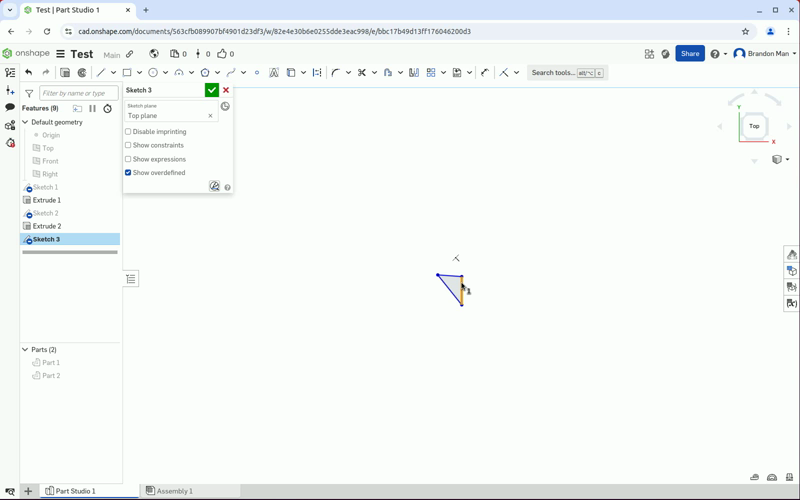
scroll(-6)
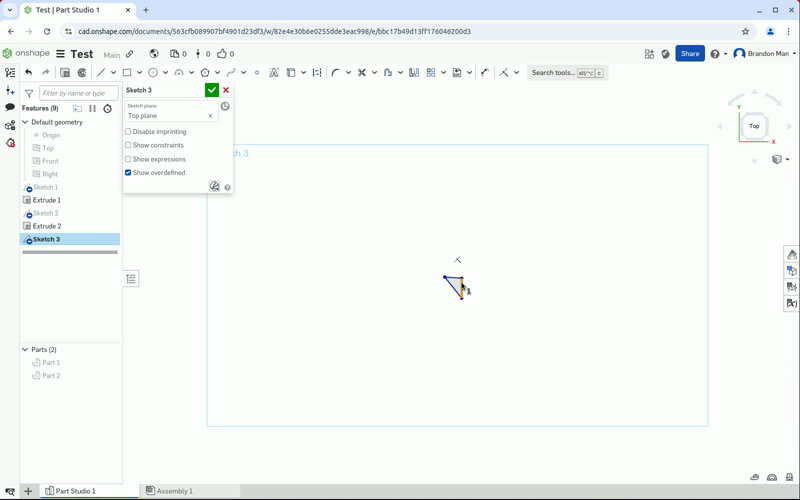
scroll(-6)
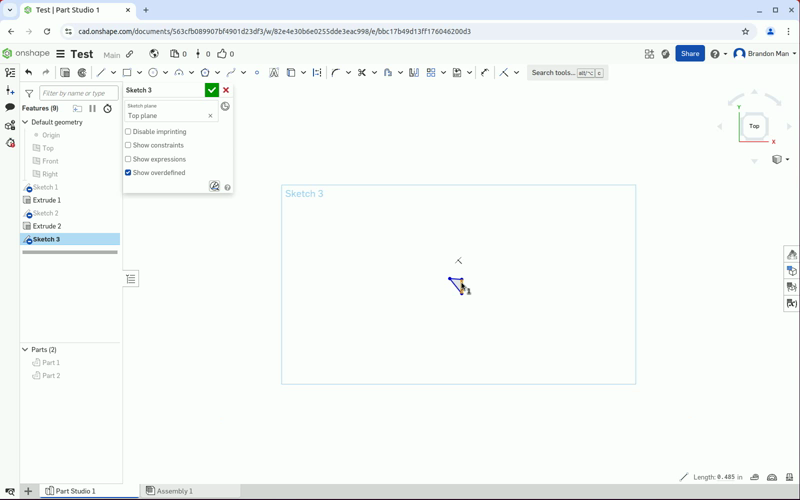
scroll(-6)
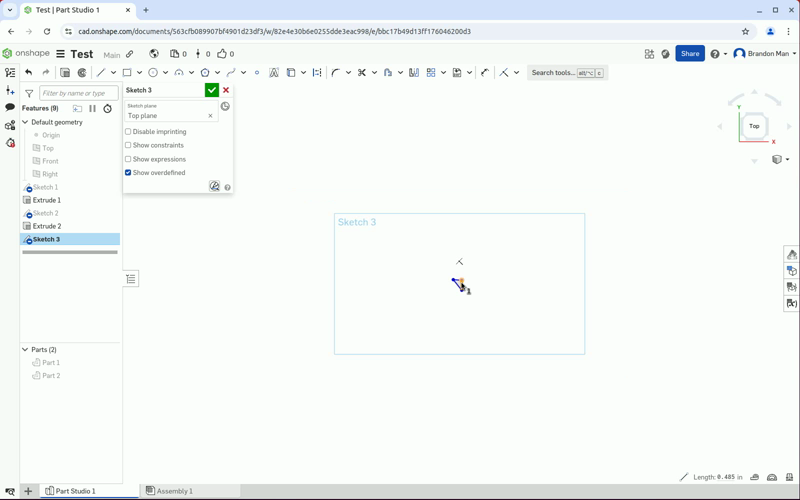
scroll(-6)
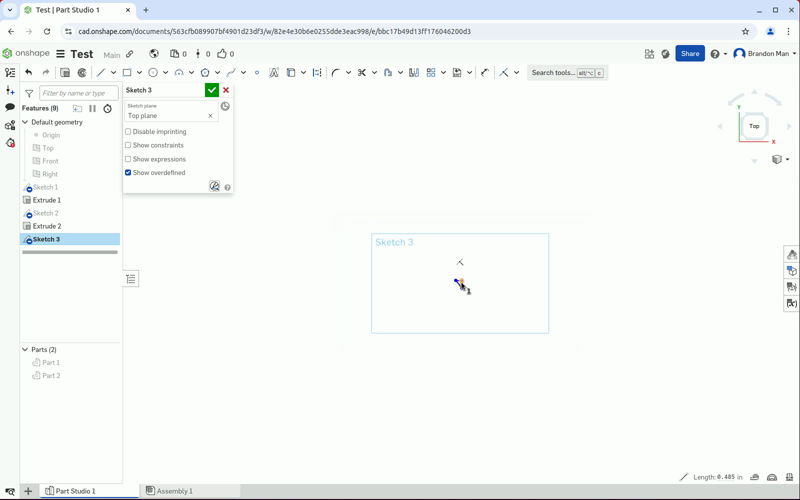
scroll(-6)
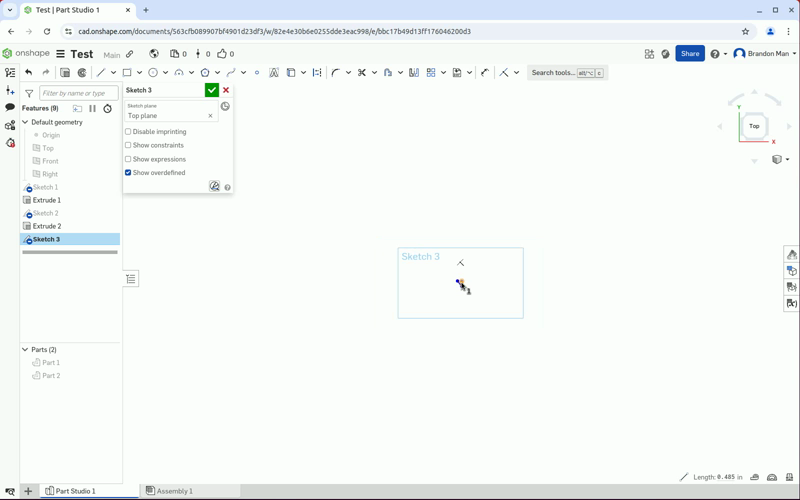
scroll(-6)
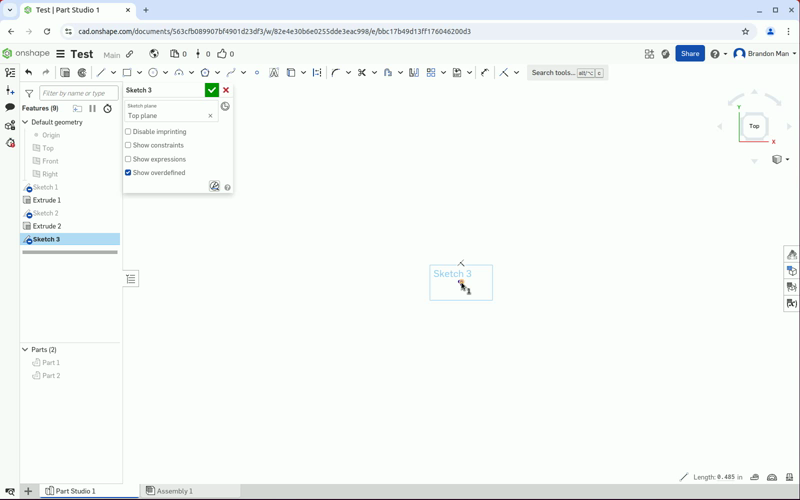
mouse_move(73, 352)
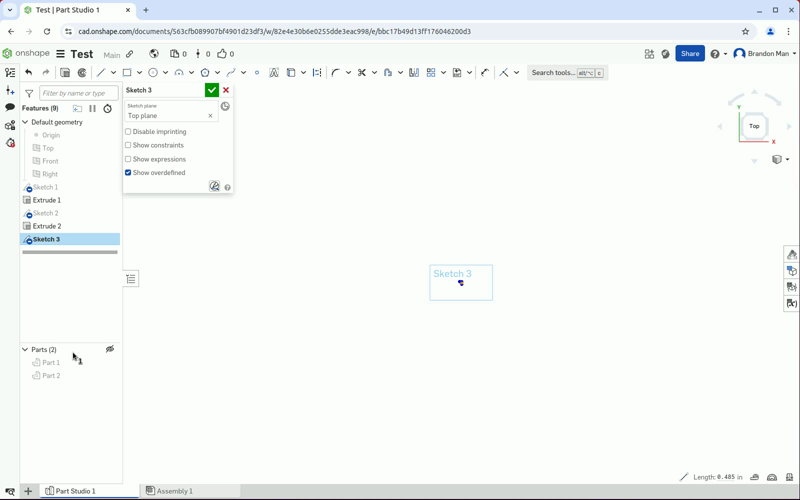
key(shift+y)
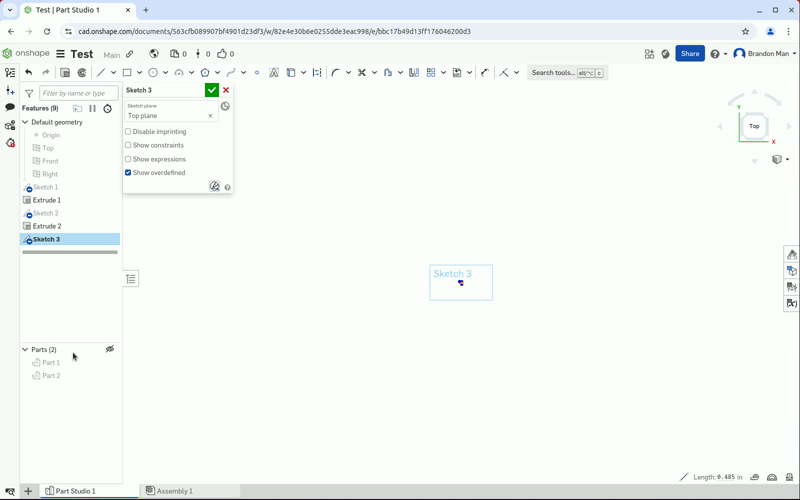
key(shift+e)
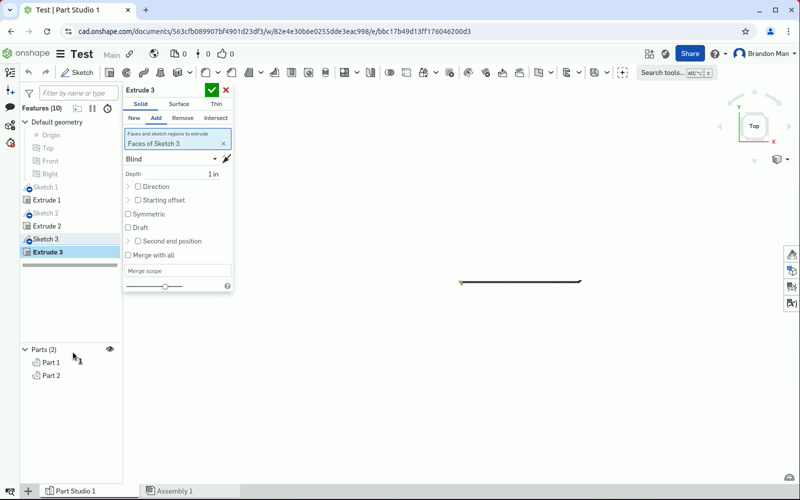
mouse_move(143, 106)
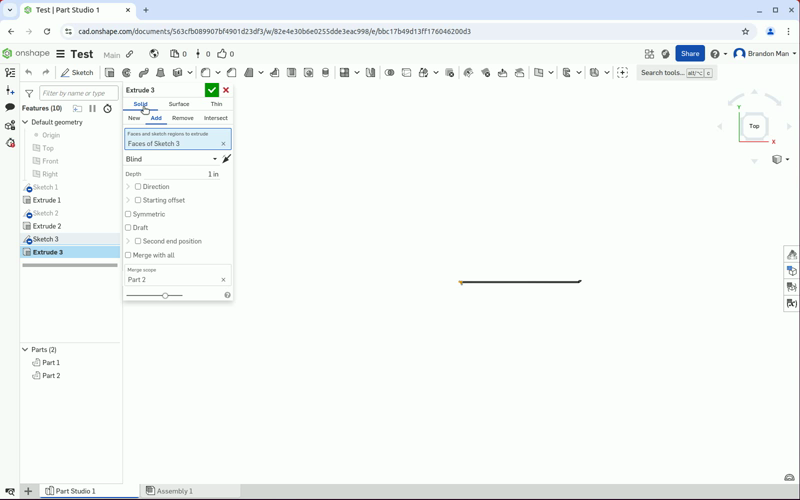
click(143, 106)
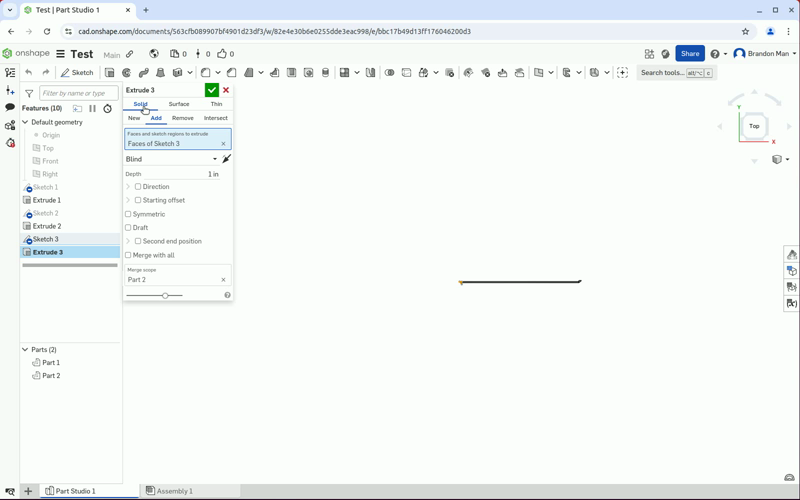
mouse_move(137, 120)
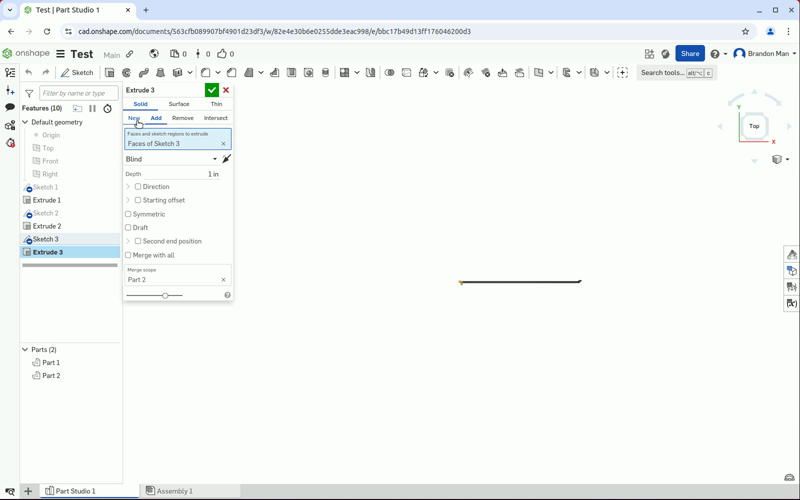
click(137, 120)
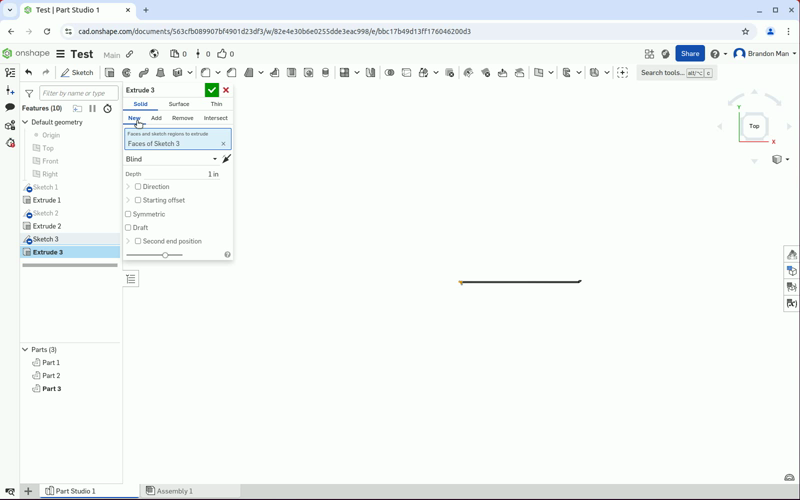
key(tab, 4)
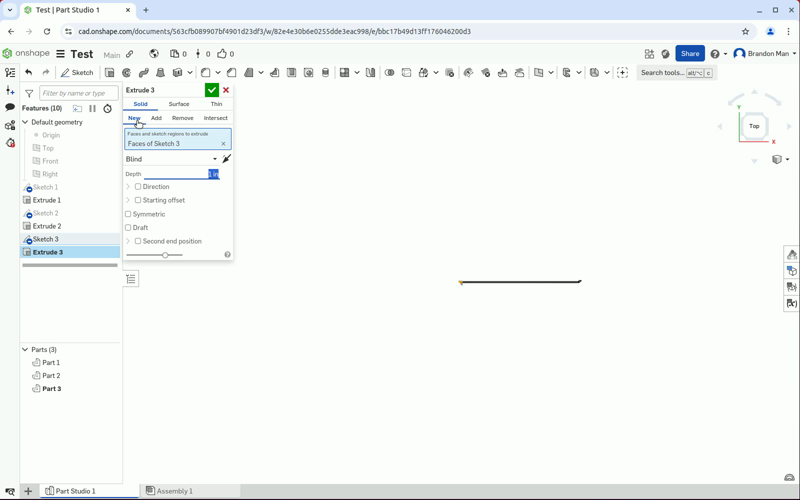
text(1.926)
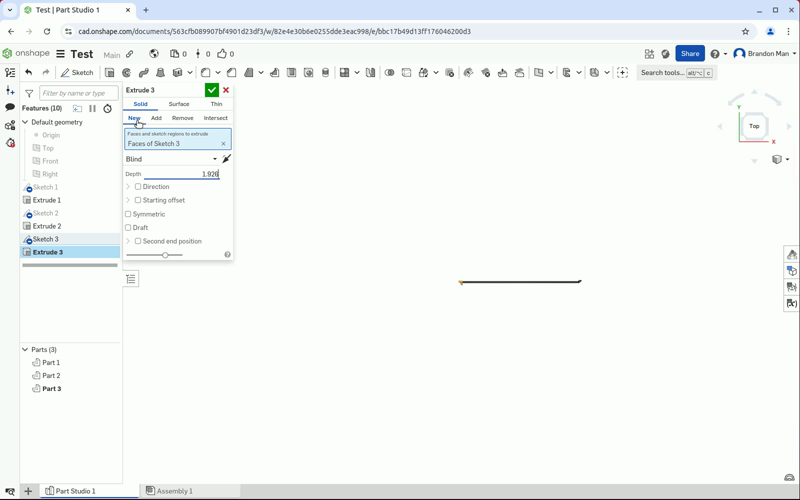
key(enter)
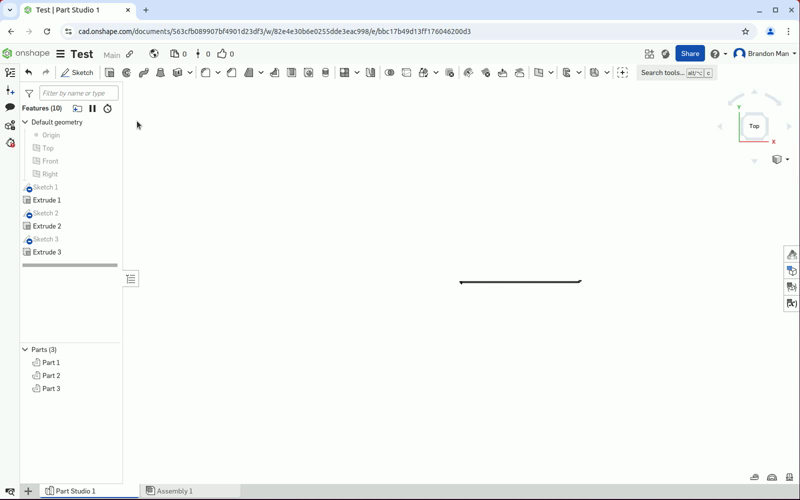
key(shift+h)
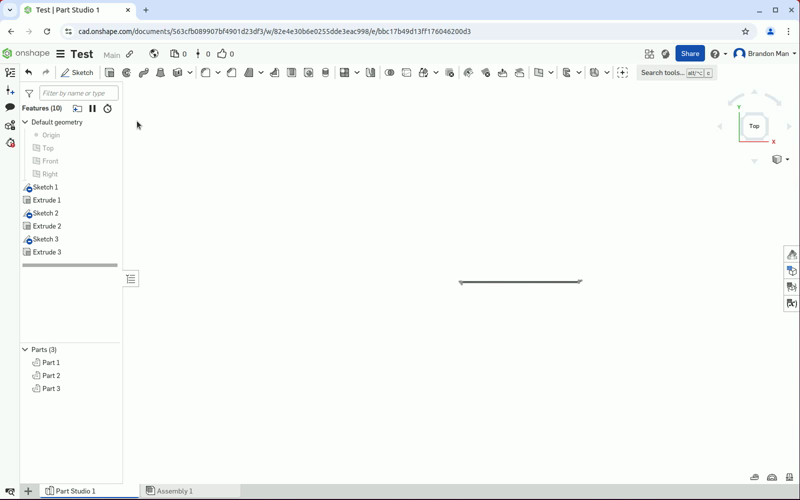
key(shift+h)
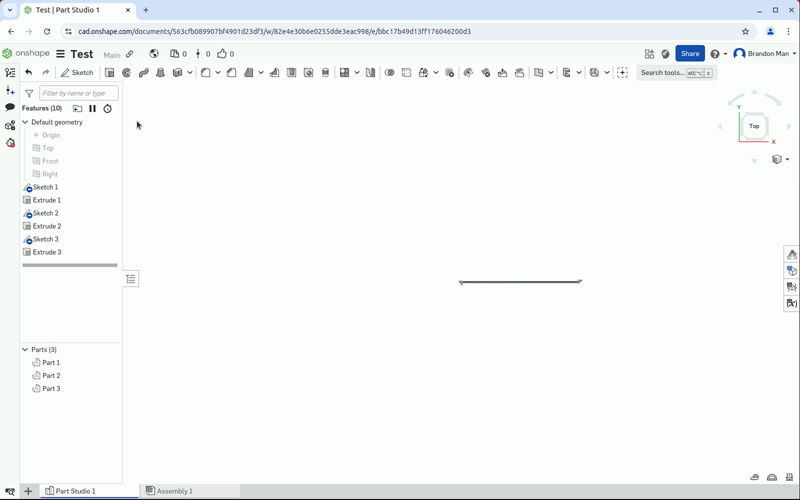
key(shift+7)
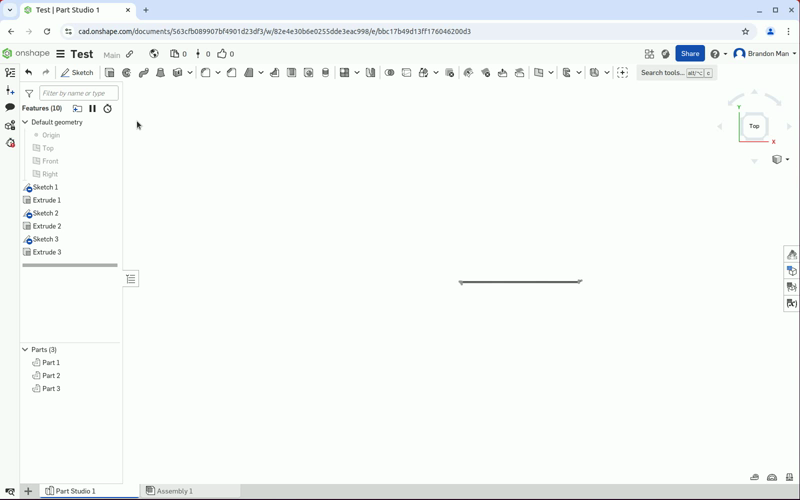
key(up, 3)
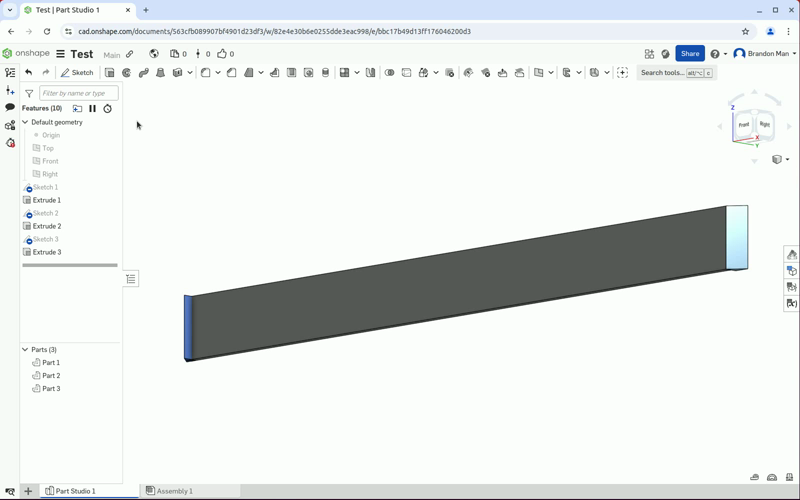
key(left, 3)
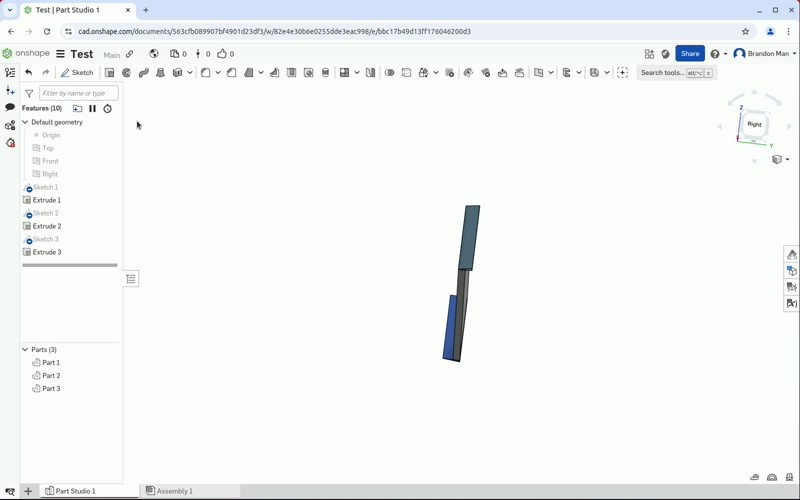
key(right, 3)
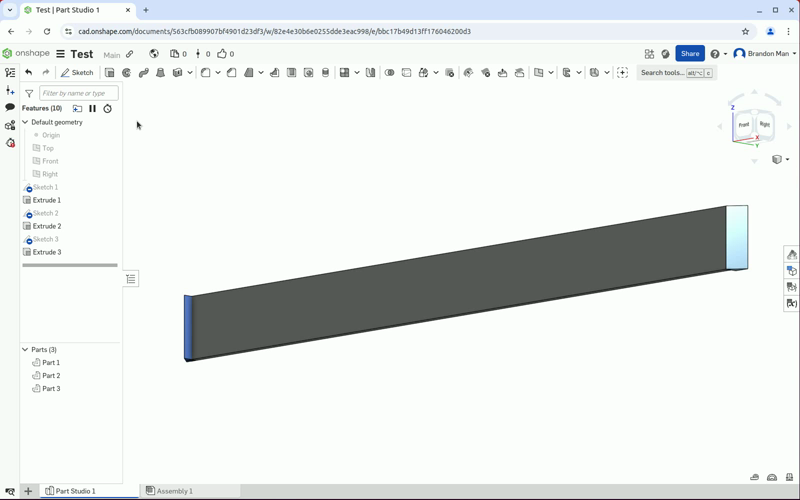
key(down, 3)
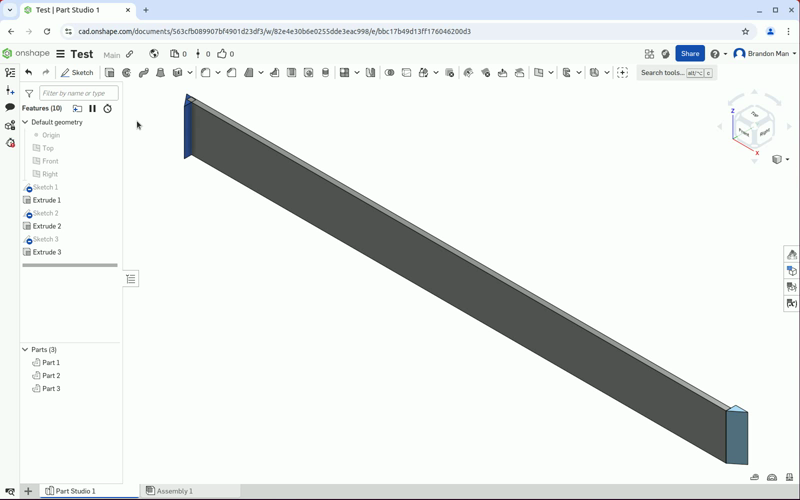
mouse_move(73, 189)
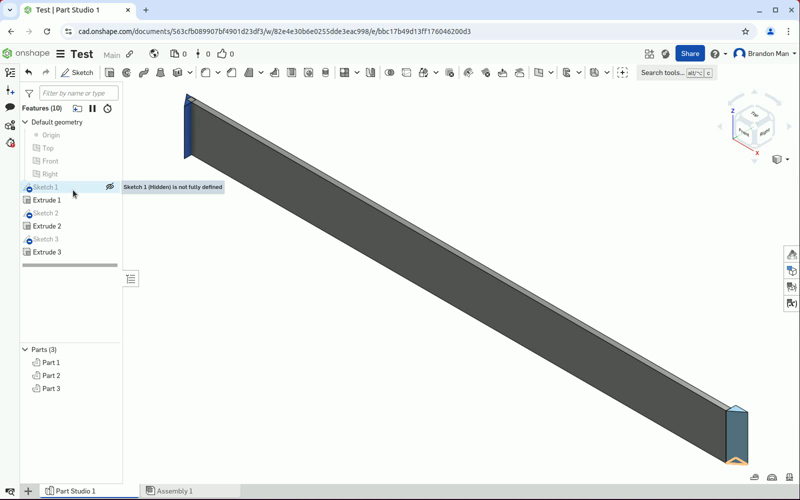
click(73, 189)